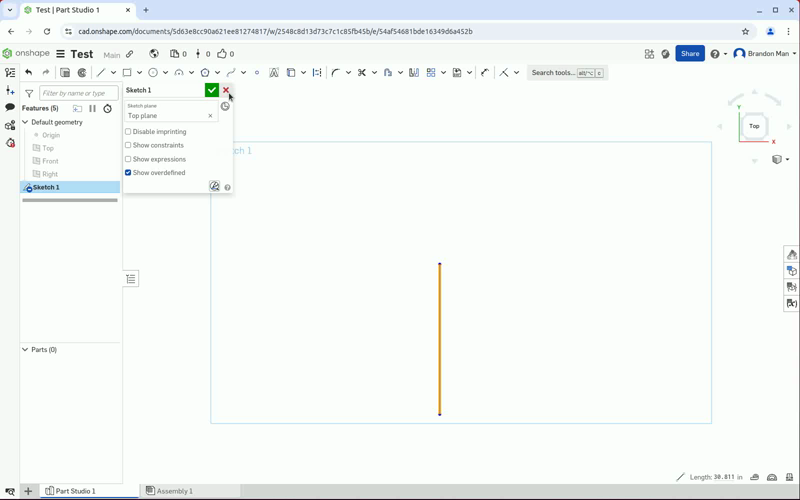
key(shift+h)
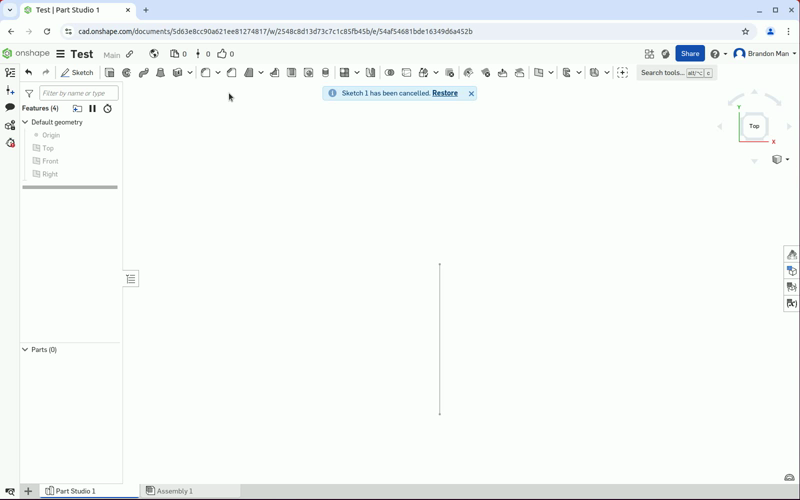
mouse_move(73, 352)
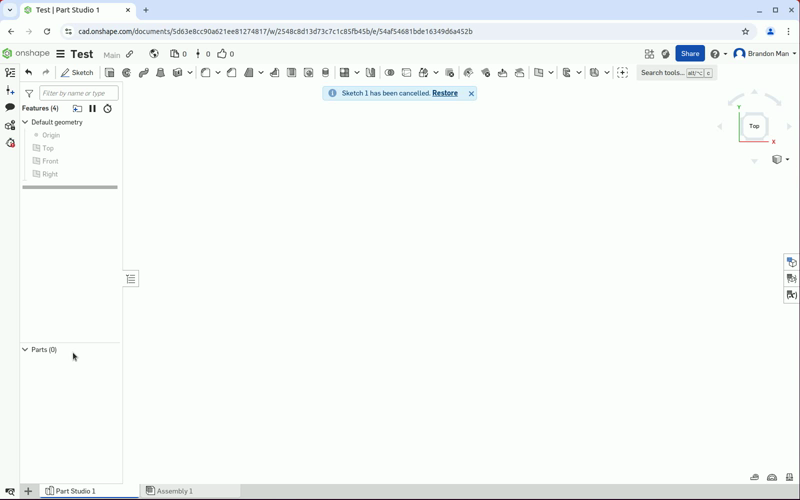
key(y)
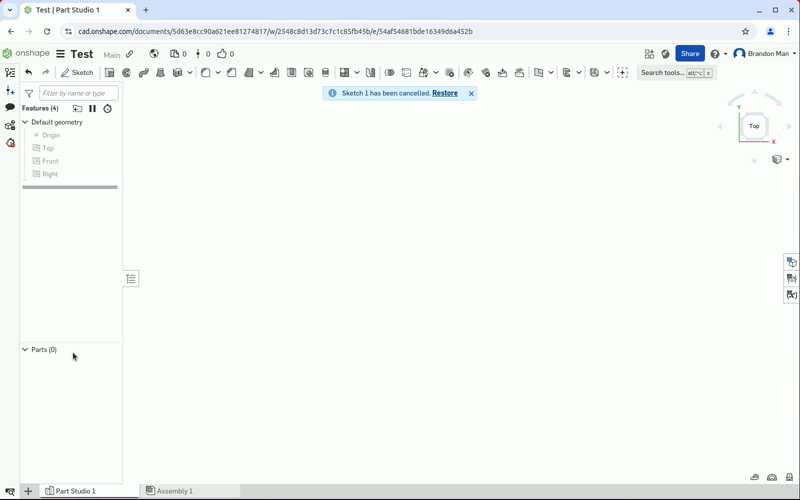
key(shift+p)
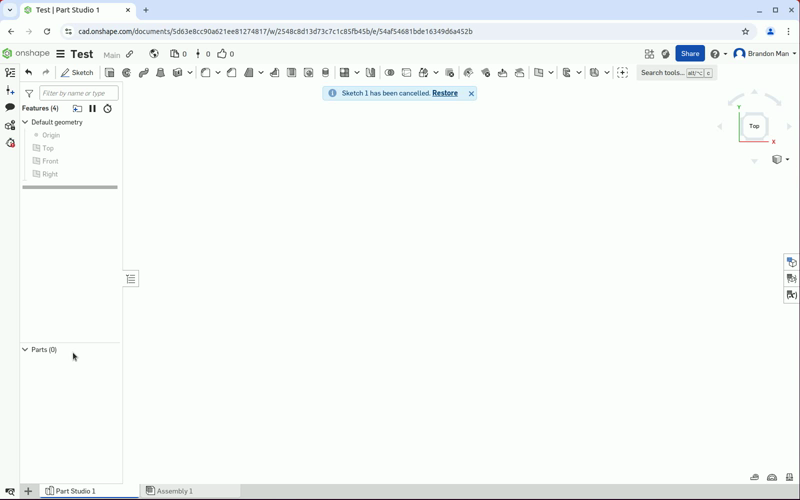
key(space)
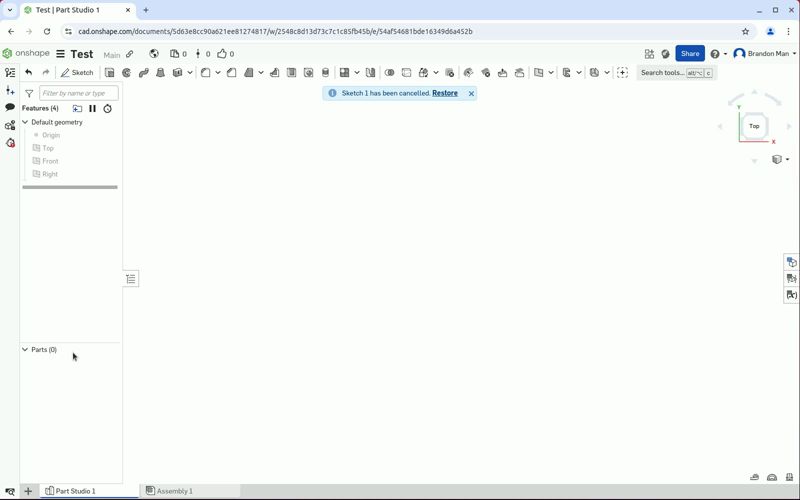
key_down(shift)
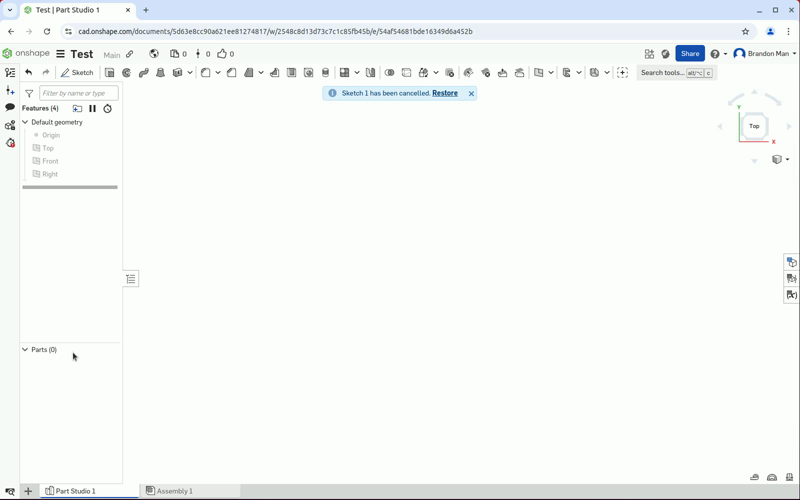
key(up)
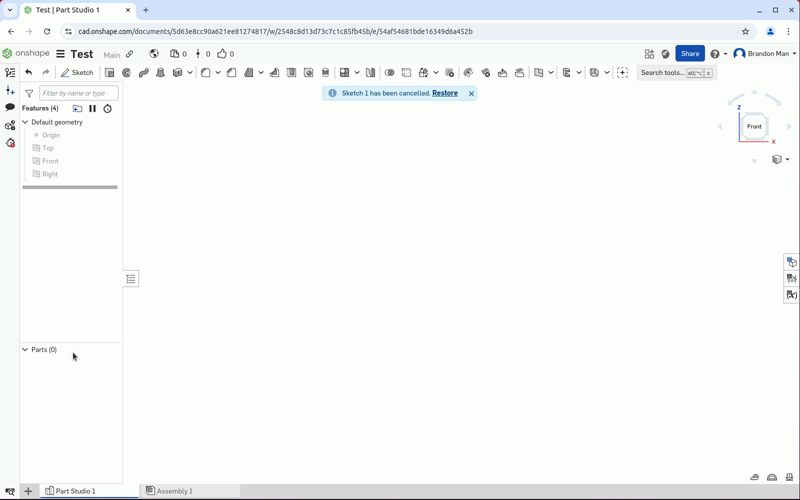
key_up(shift)
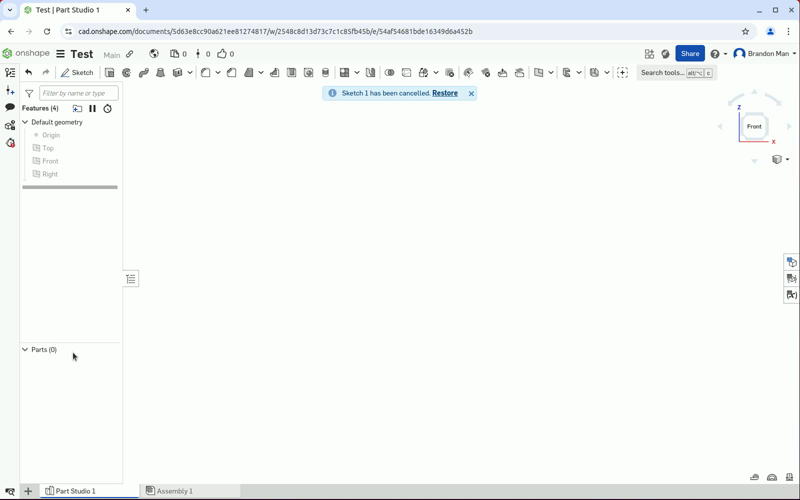
mouse_move(73, 352)
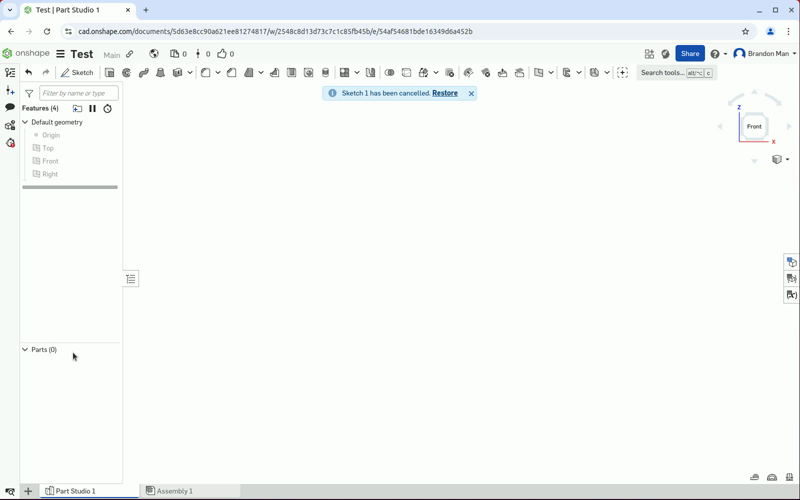
key(shift+y)
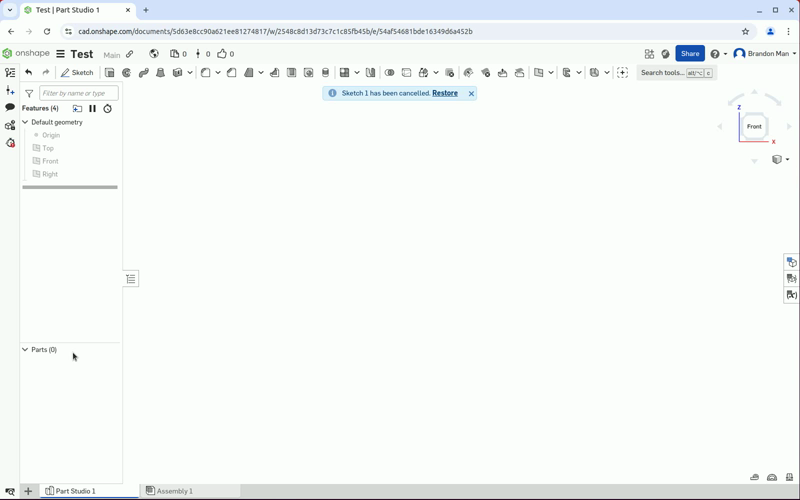
key(shift+s)
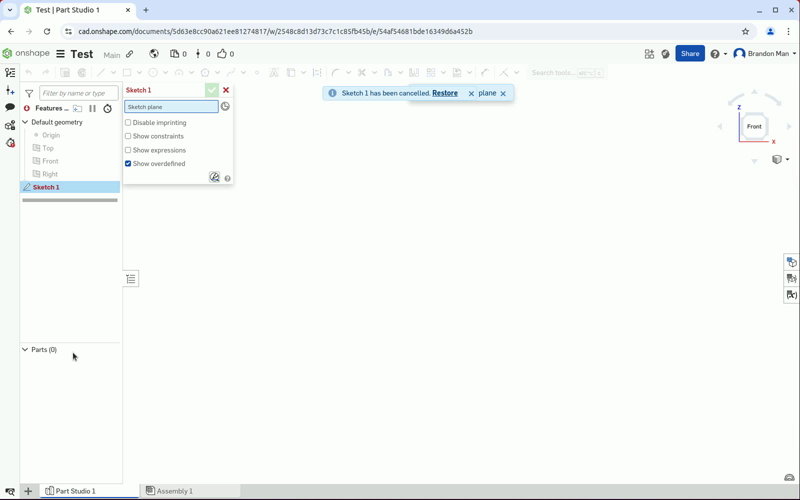
mouse_move(73, 163)
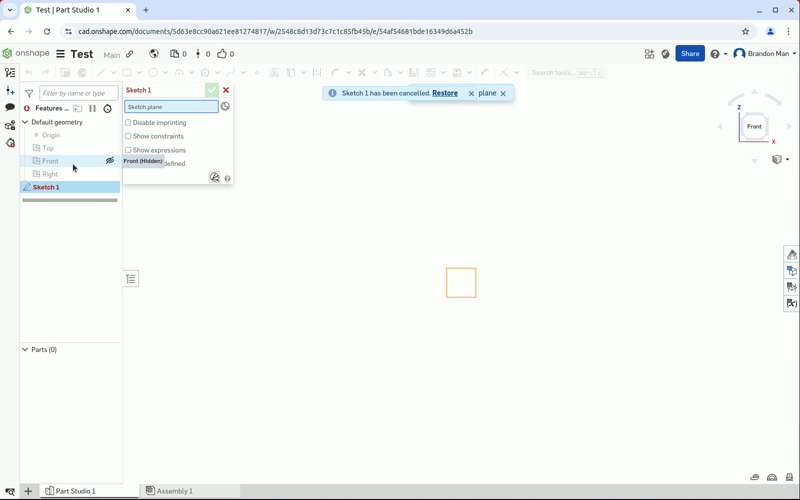
click(73, 163)
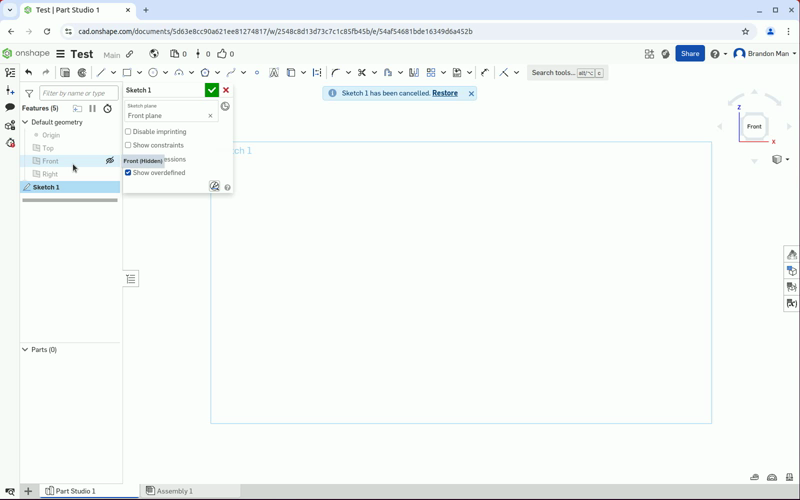
mouse_move(73, 352)
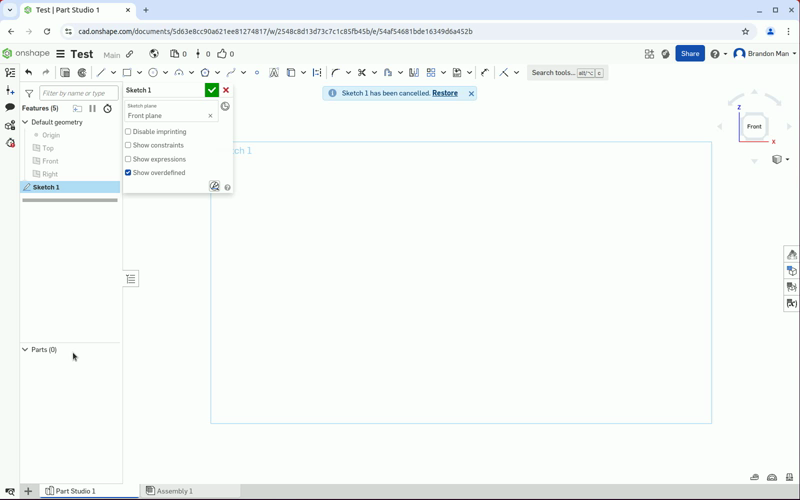
key(y)
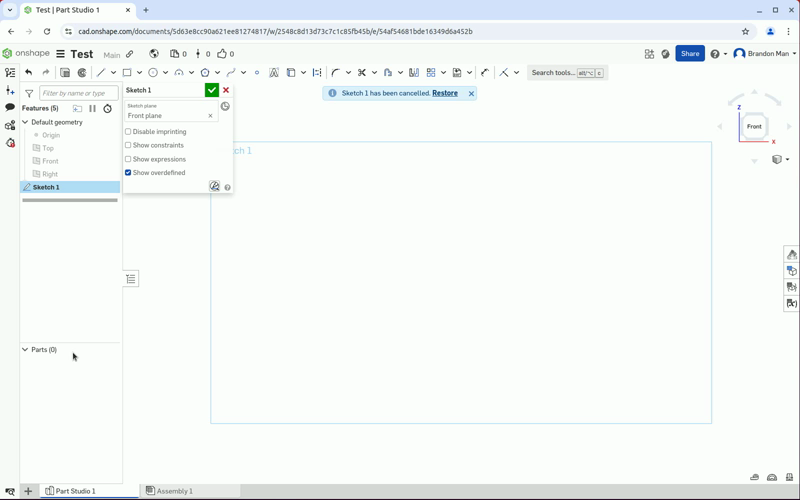
key(l)
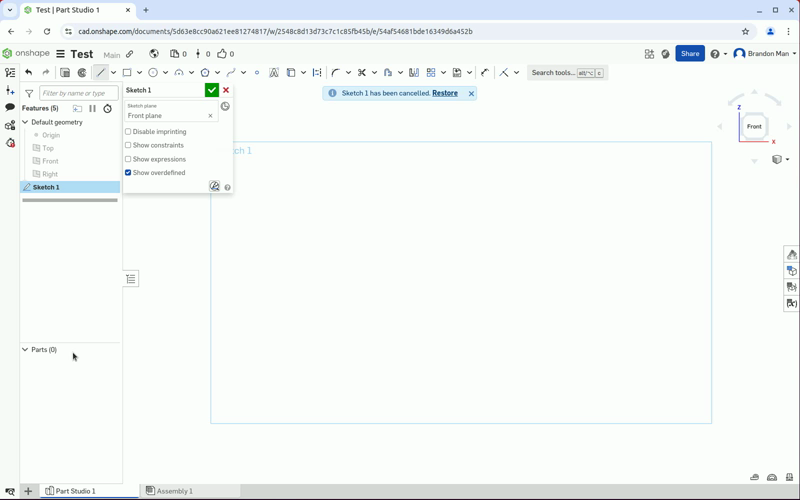
key_down(shift)
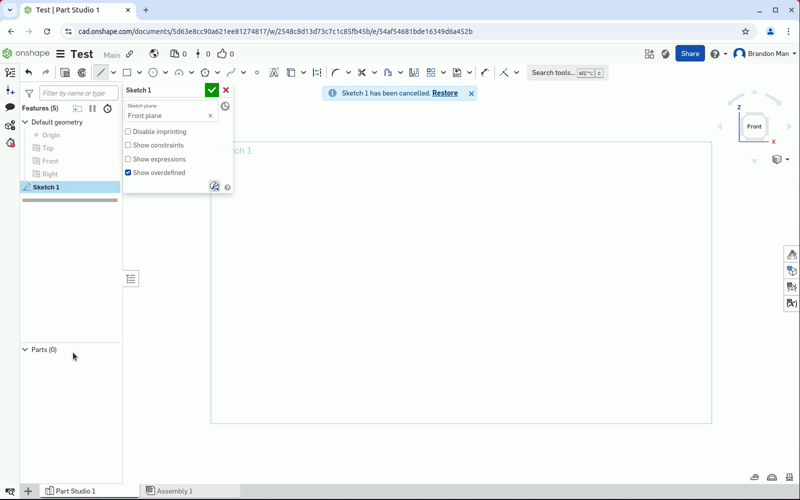
mouse_move(460, 282)
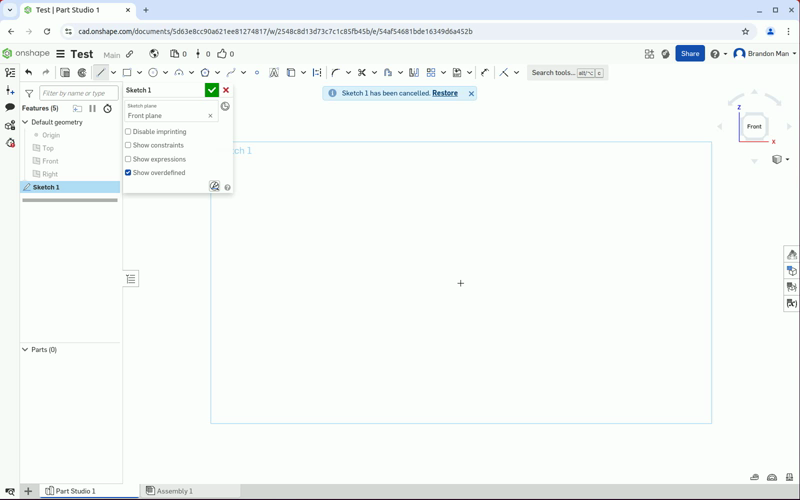
click(460, 282)
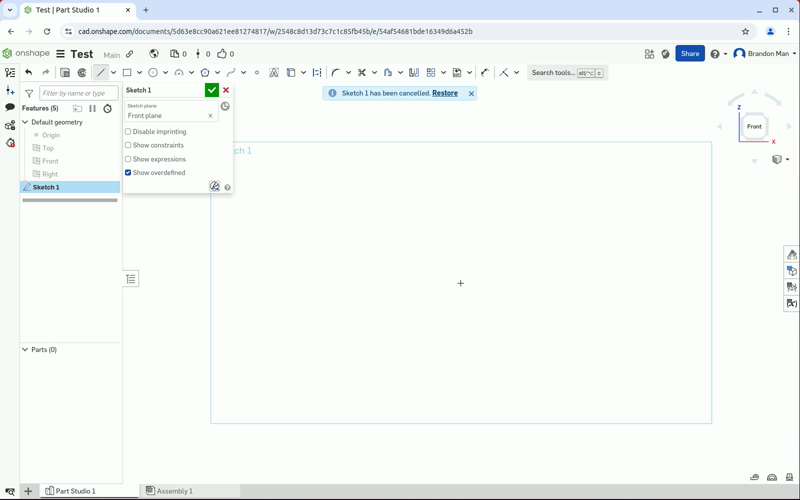
key_up(shift)
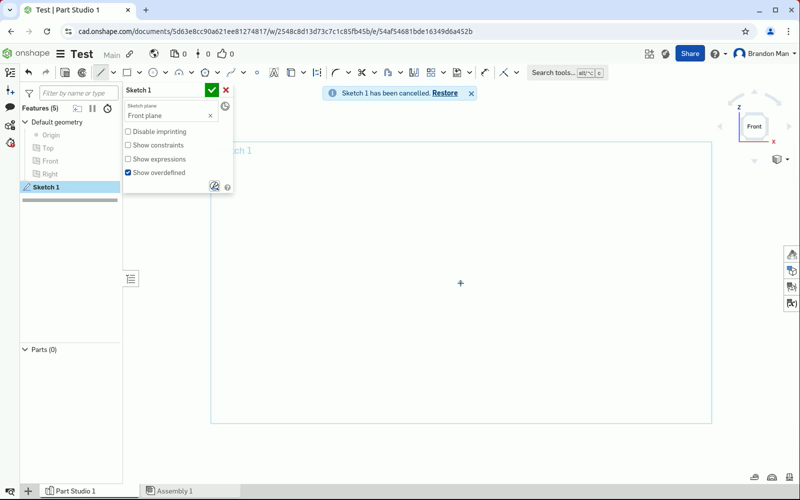
key_down(shift)
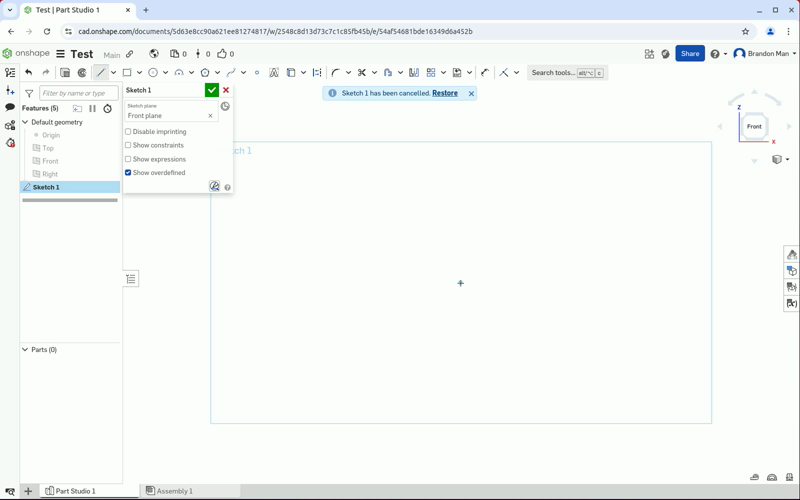
mouse_move(536, 282)
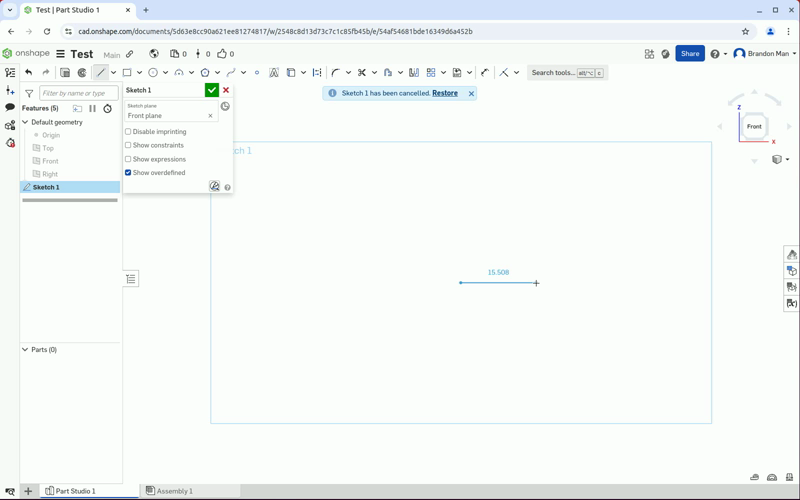
click(536, 282)
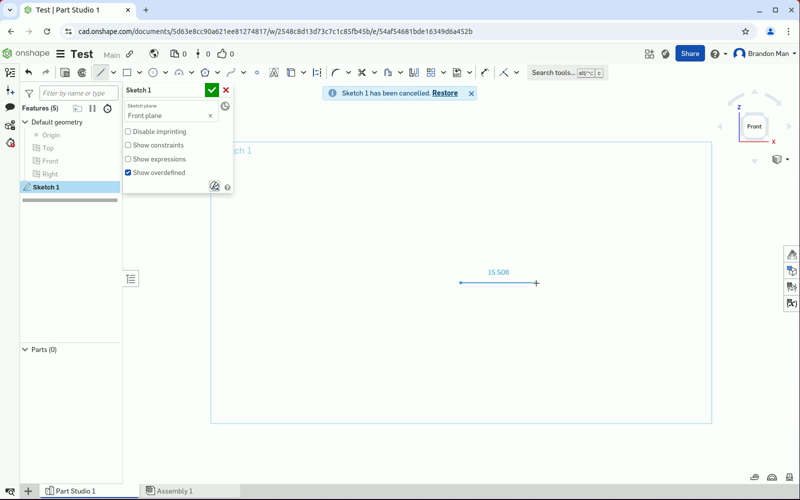
key_up(shift)
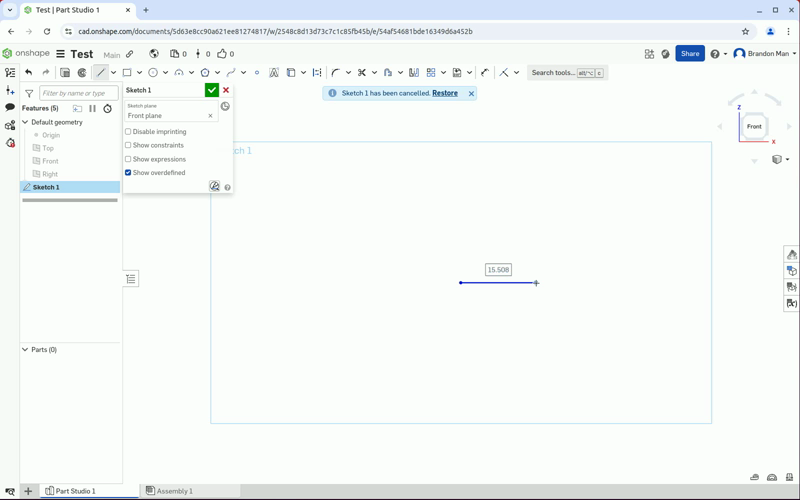
key_down(shift)
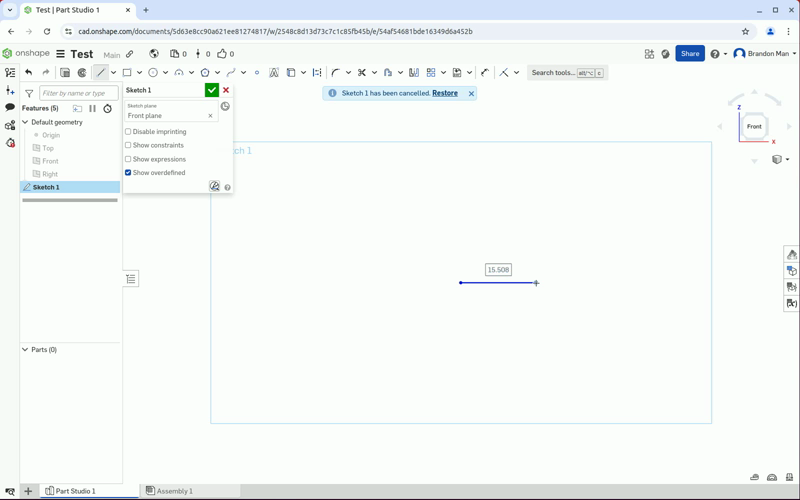
mouse_move(566, 282)
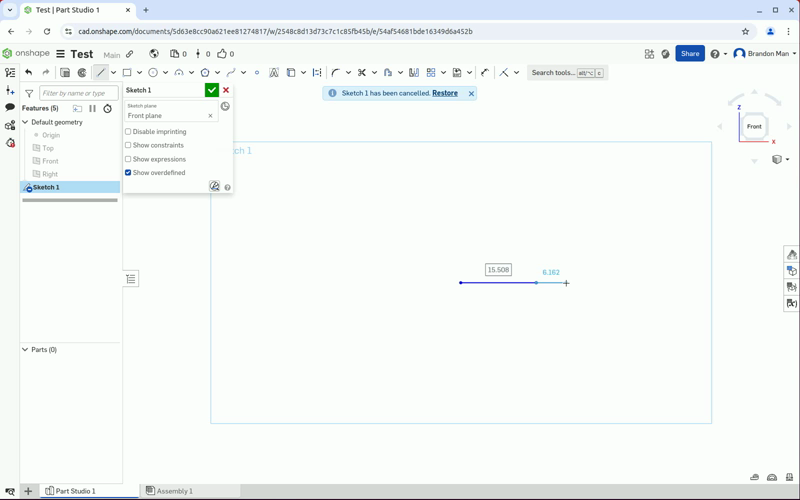
mouse_move(536, 264)
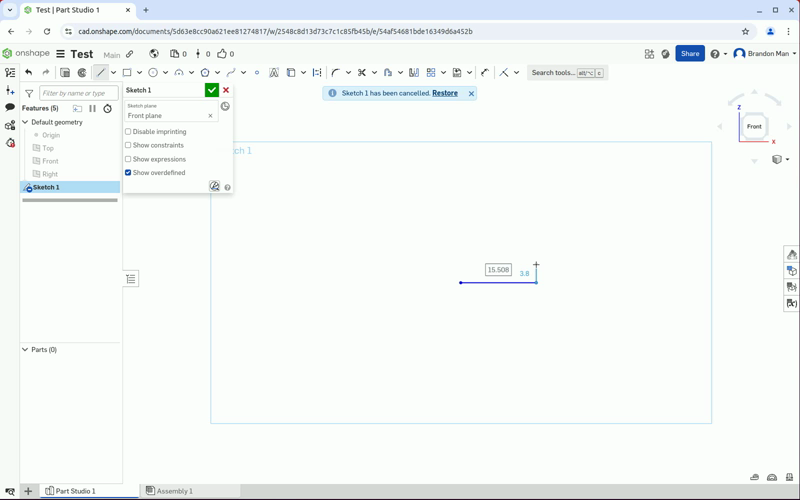
click(536, 264)
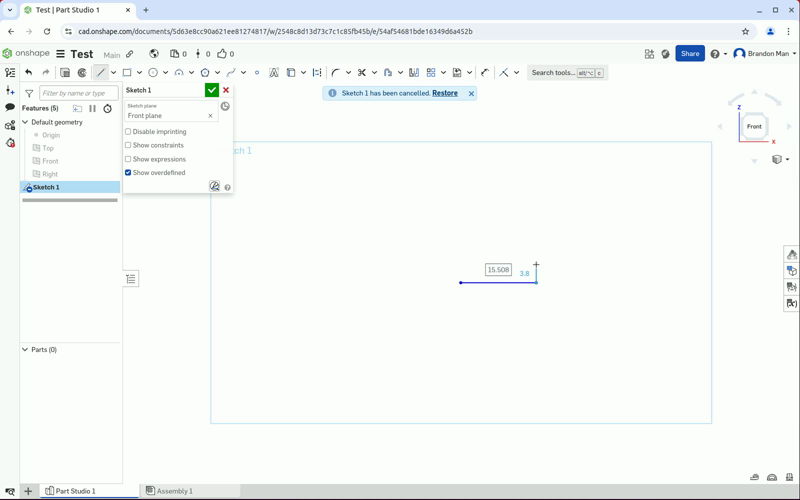
key_up(shift)
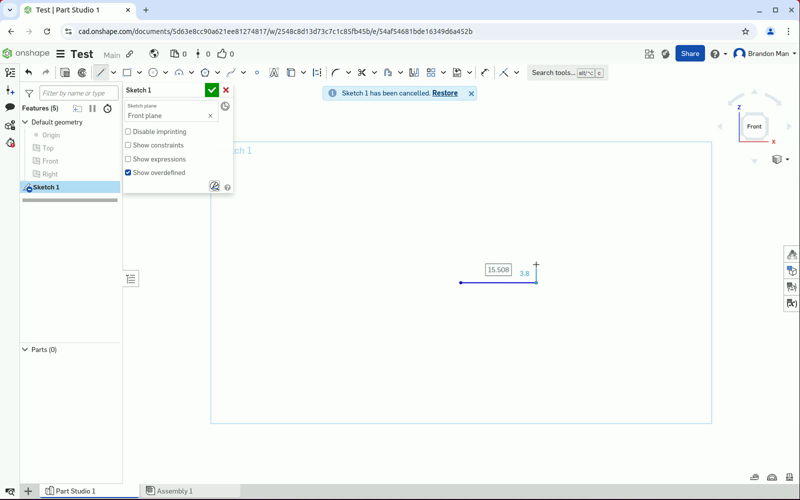
key_down(shift)
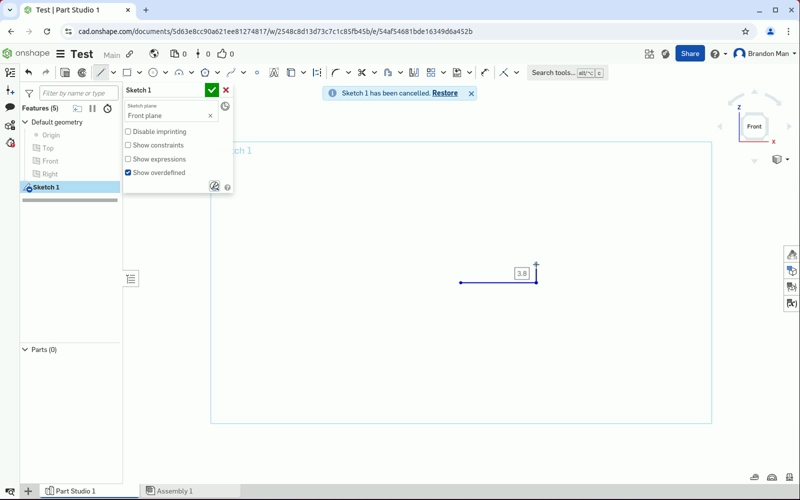
mouse_move(566, 264)
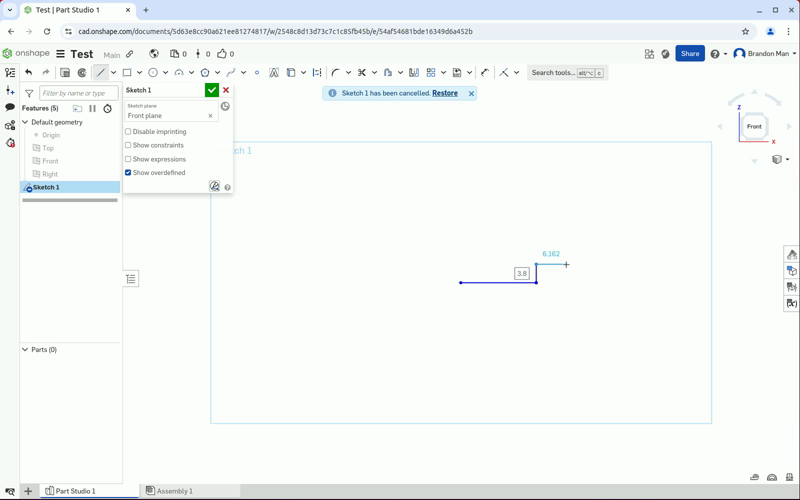
mouse_move(510, 264)
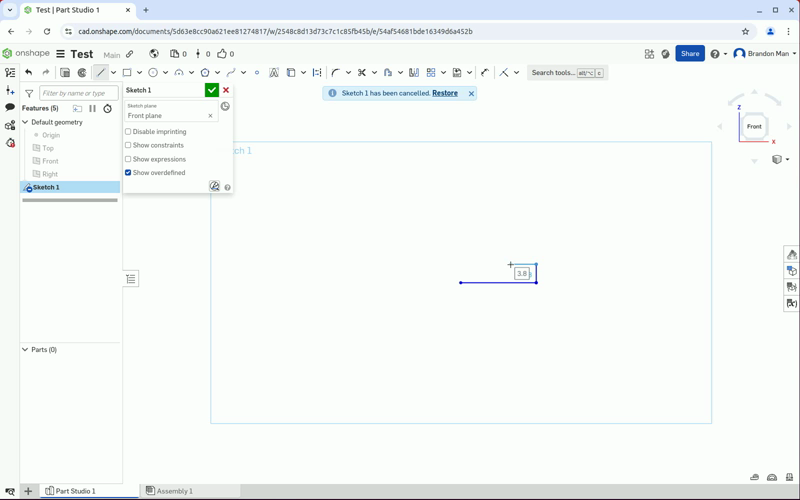
click(510, 264)
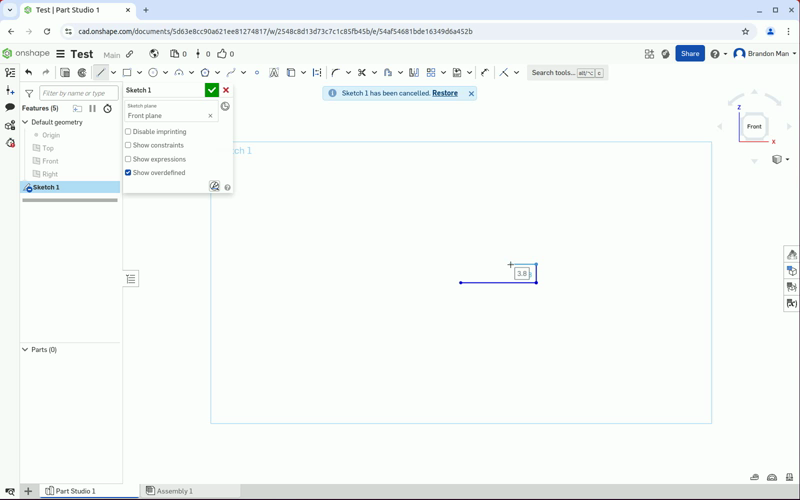
key_up(shift)
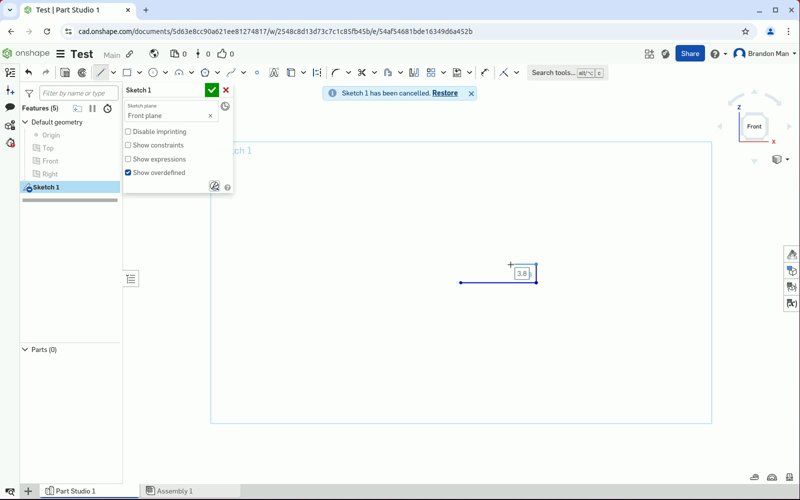
key_down(shift)
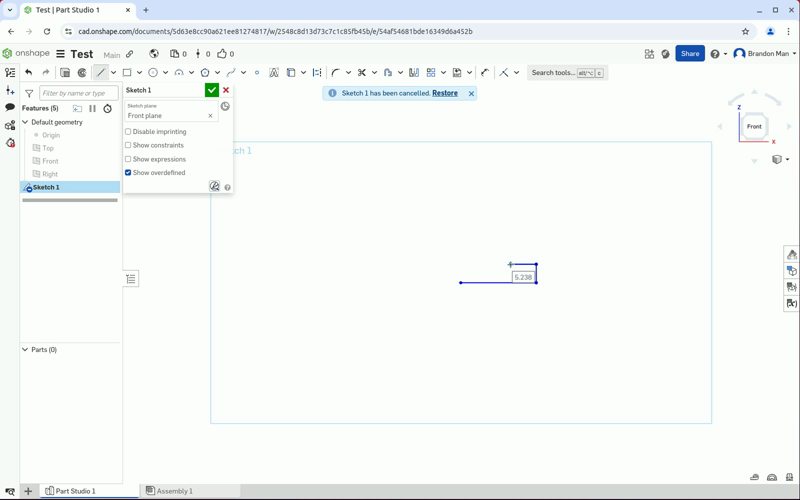
mouse_move(540, 264)
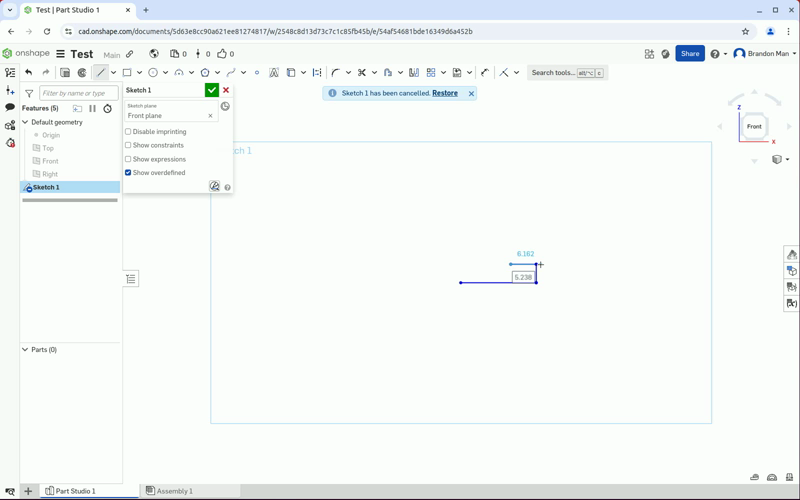
mouse_move(460, 264)
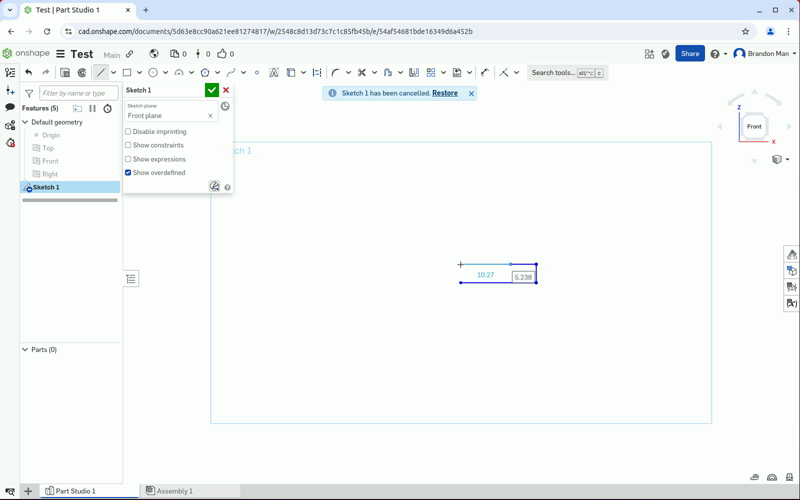
click(460, 264)
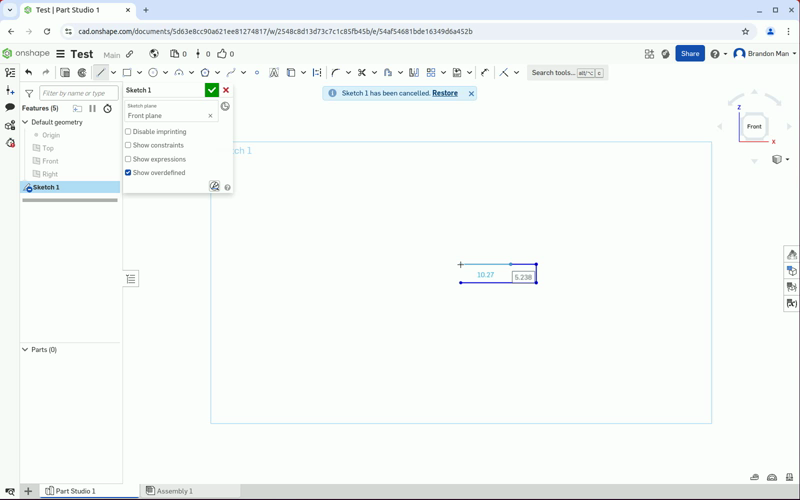
key_up(shift)
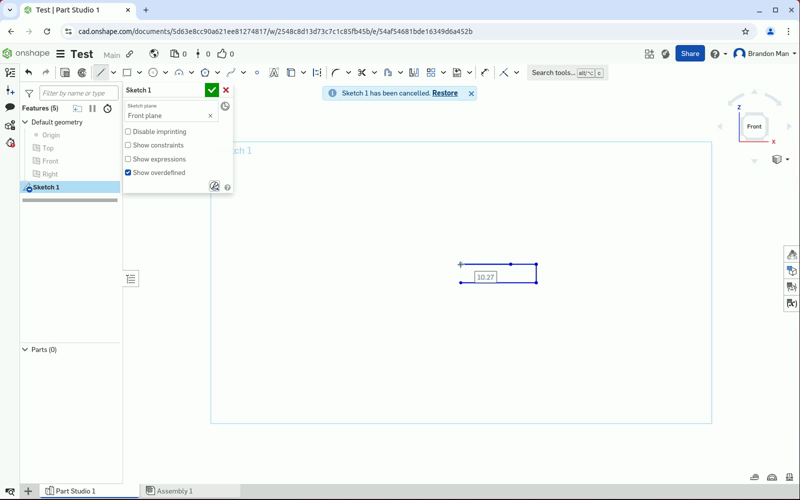
mouse_move(490, 264)
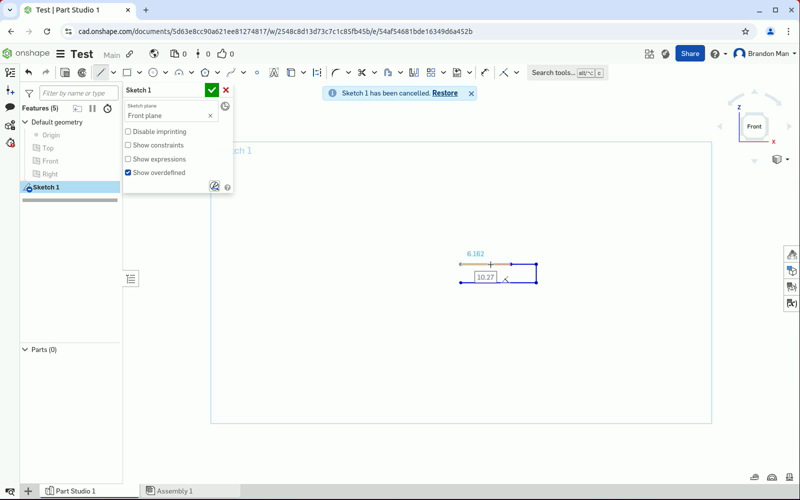
key_down(shift)
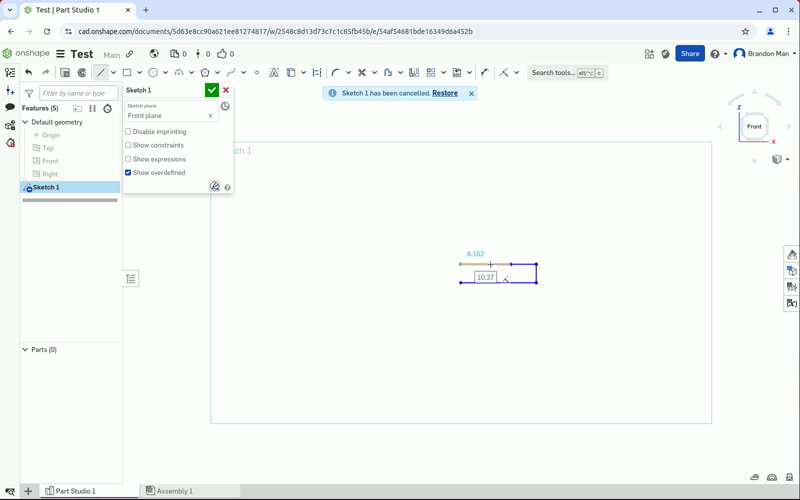
mouse_move(460, 282)
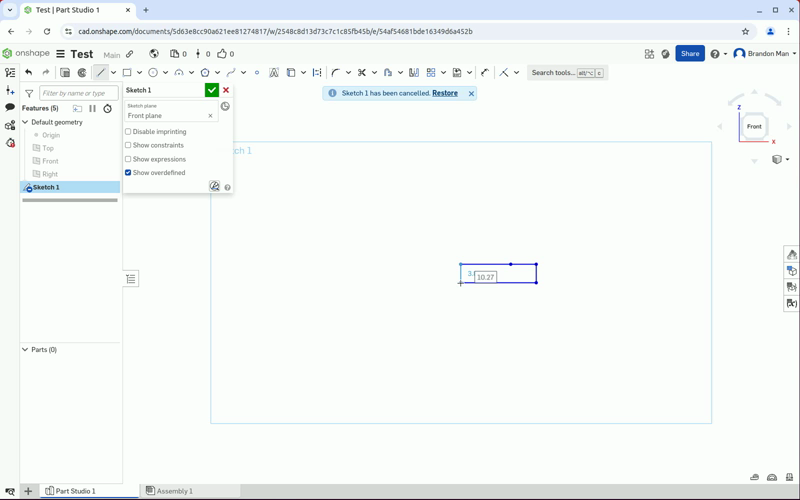
key_up(shift)
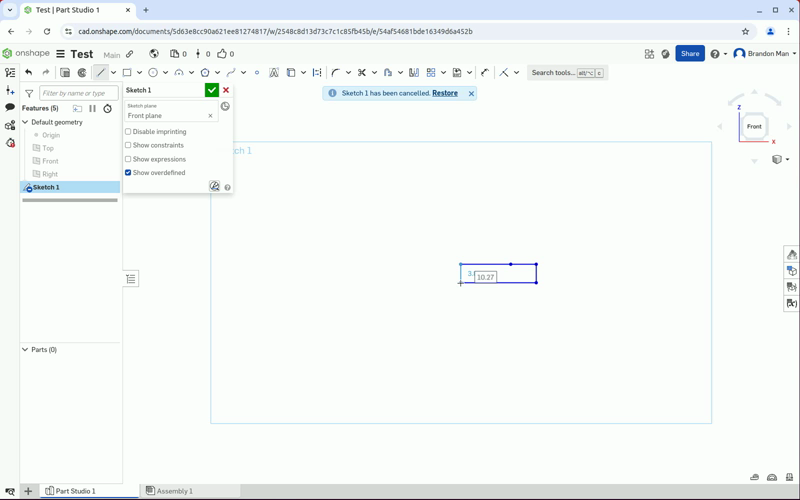
click(460, 282)
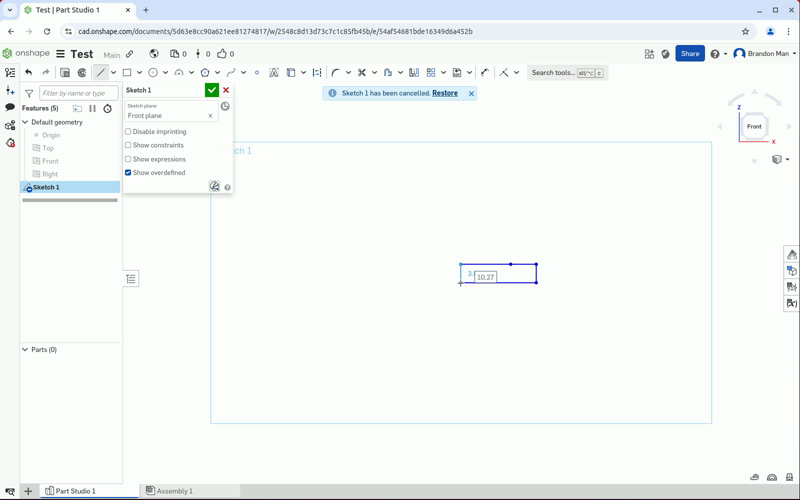
key(esc)
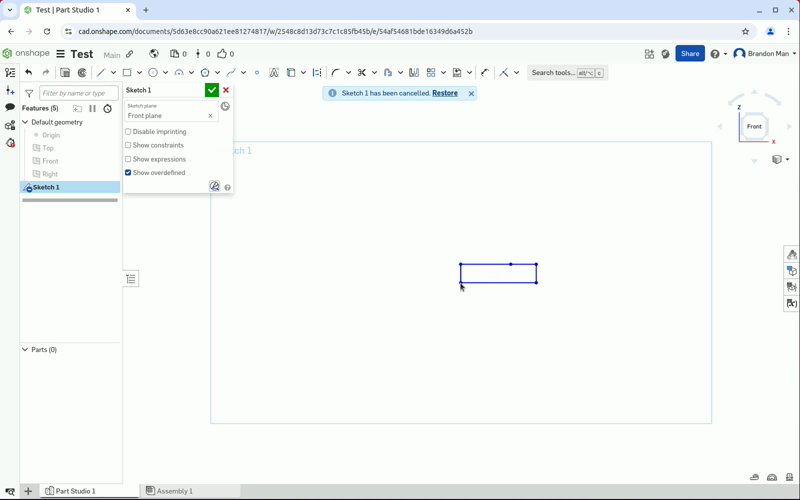
mouse_move(498, 267)
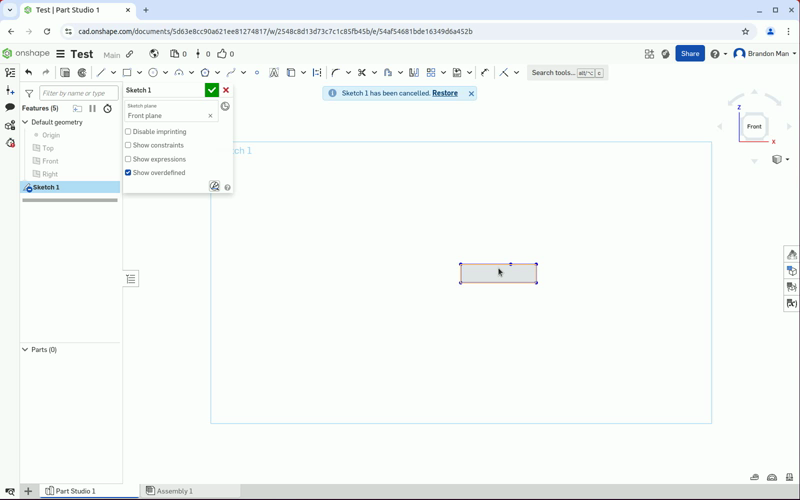
scroll(6)
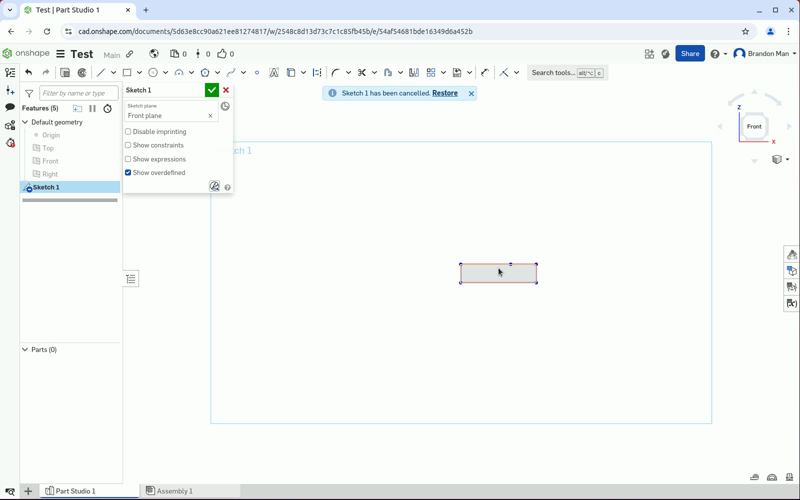
scroll(6)
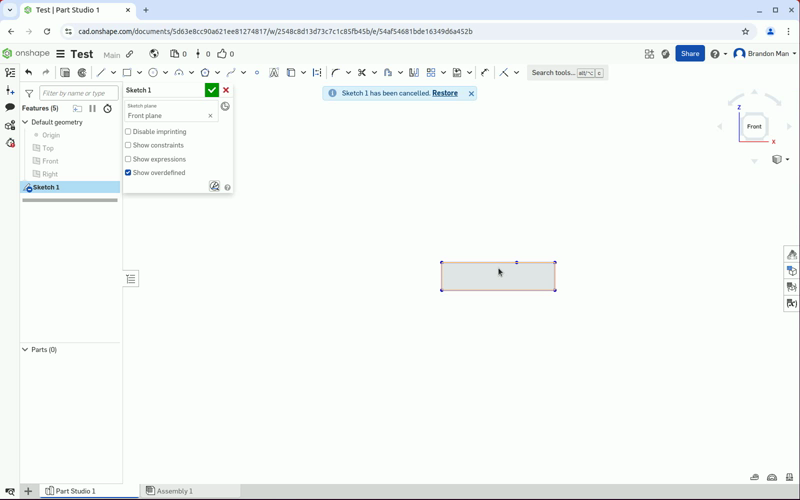
scroll(6)
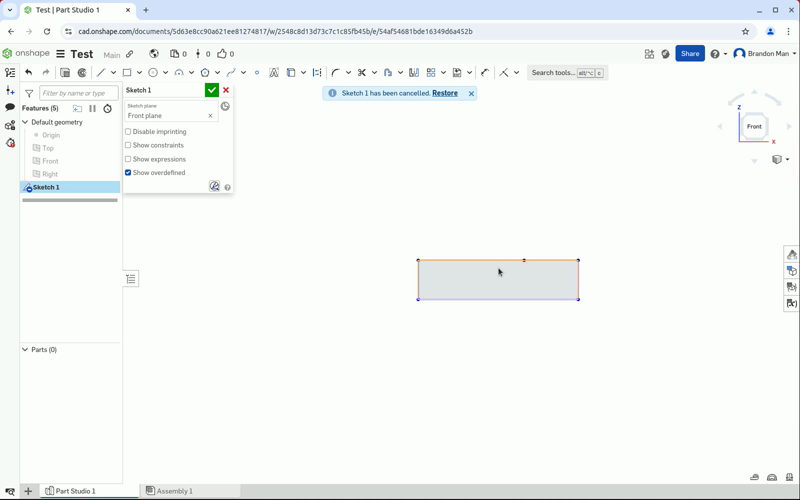
scroll(6)
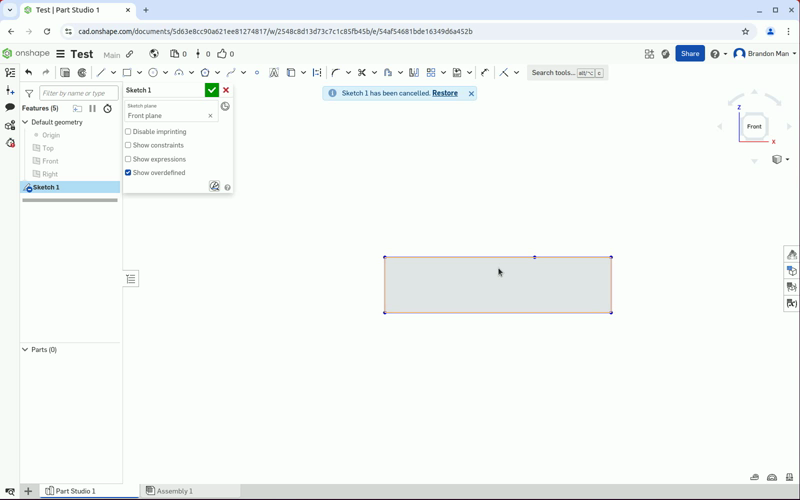
scroll(6)
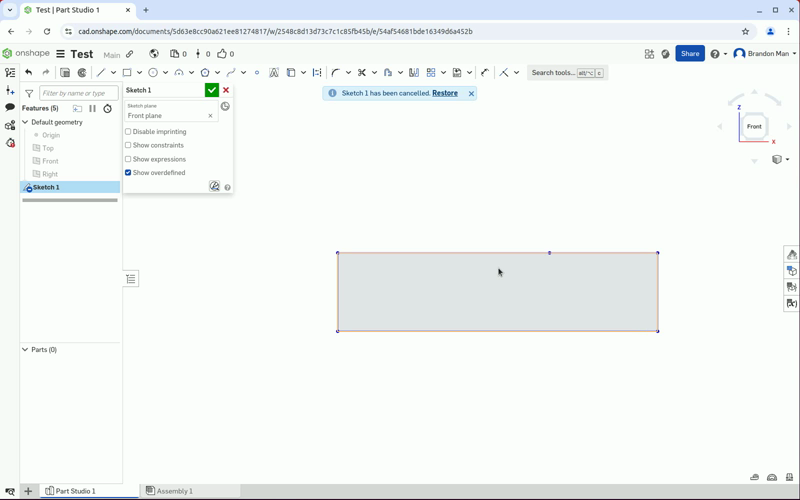
scroll(6)
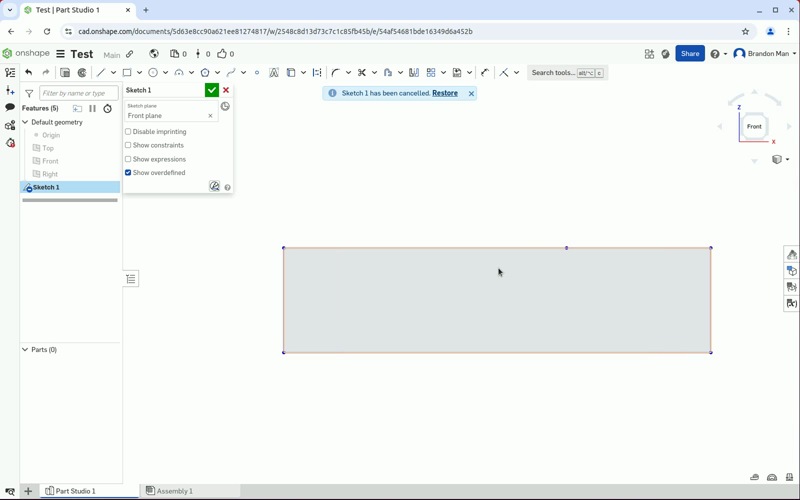
scroll(6)
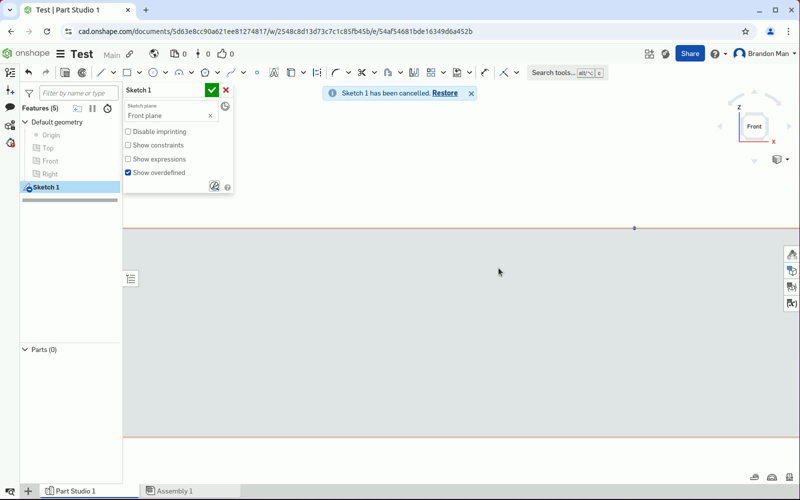
click(498, 267)
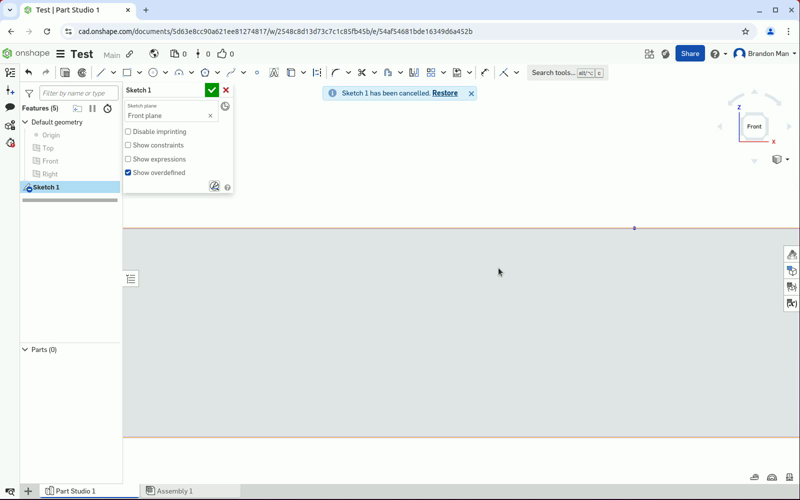
scroll(-6)
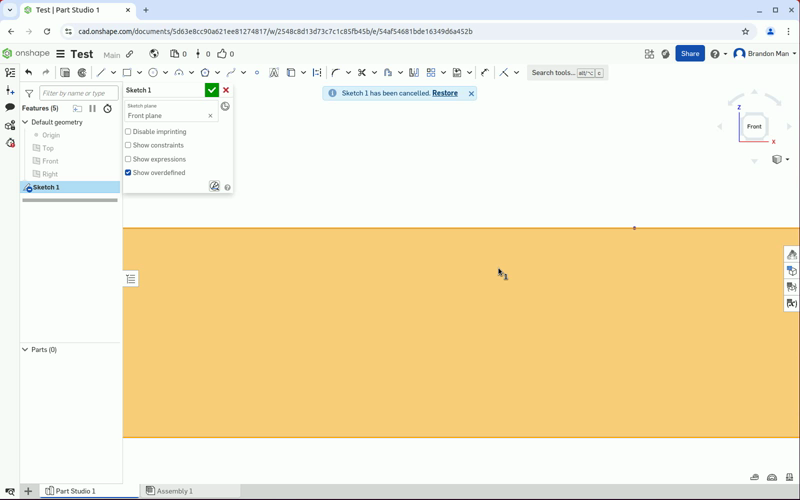
scroll(-6)
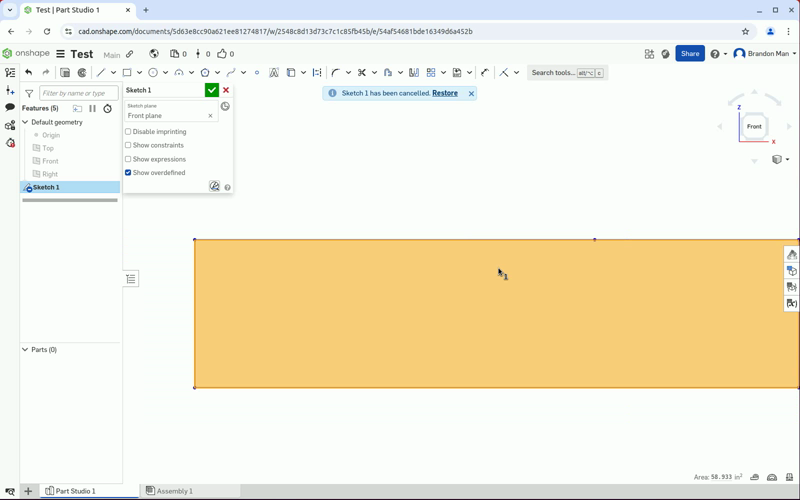
scroll(-6)
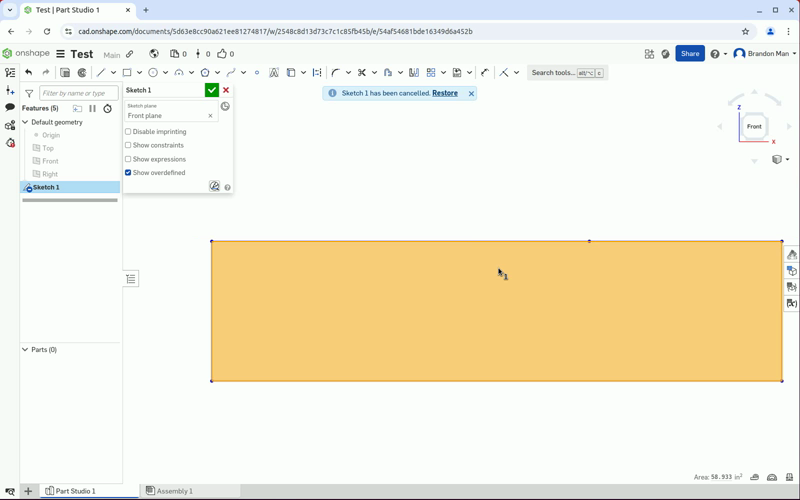
scroll(-6)
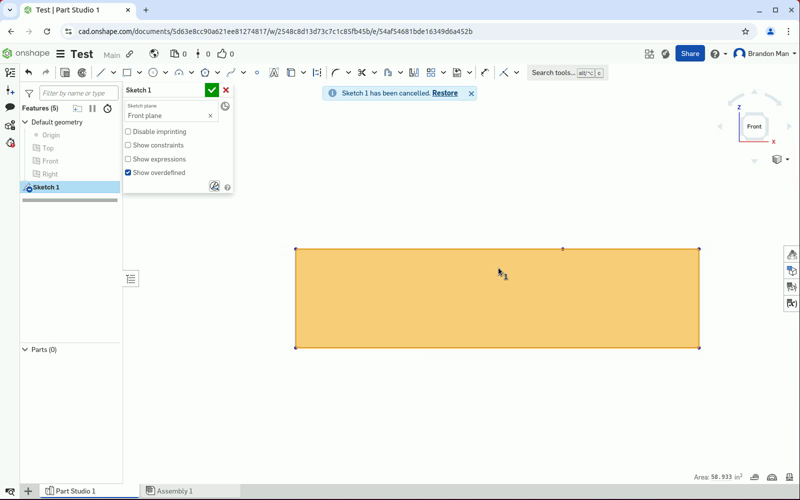
scroll(-6)
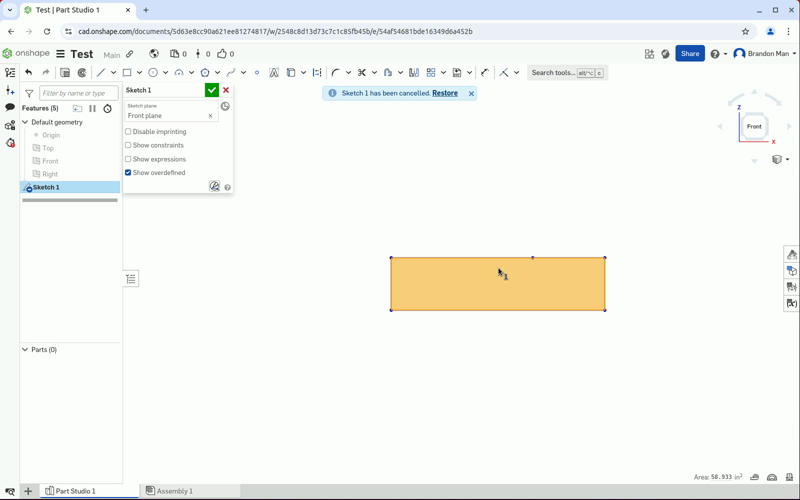
scroll(-6)
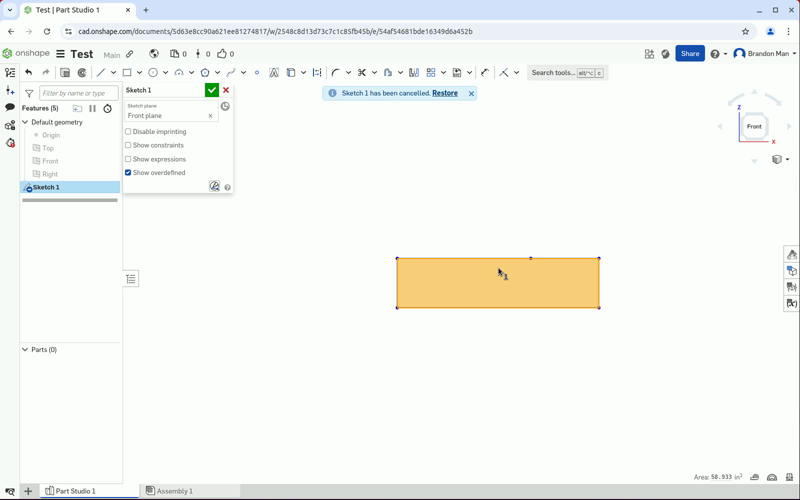
scroll(-6)
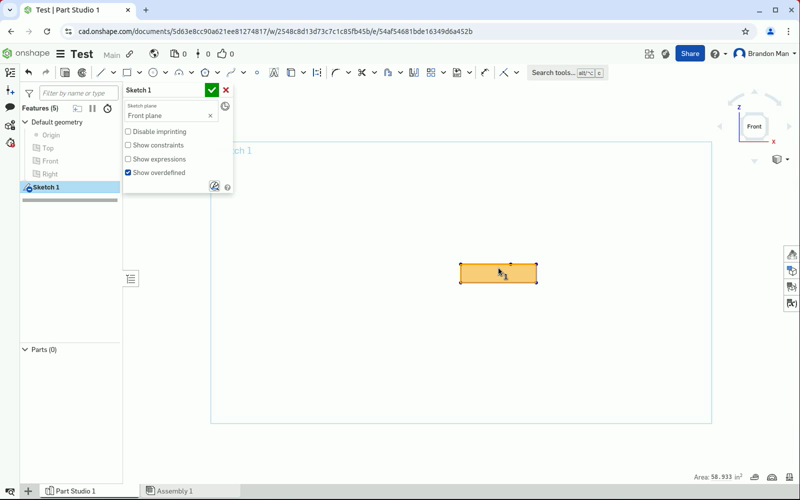
mouse_move(73, 352)
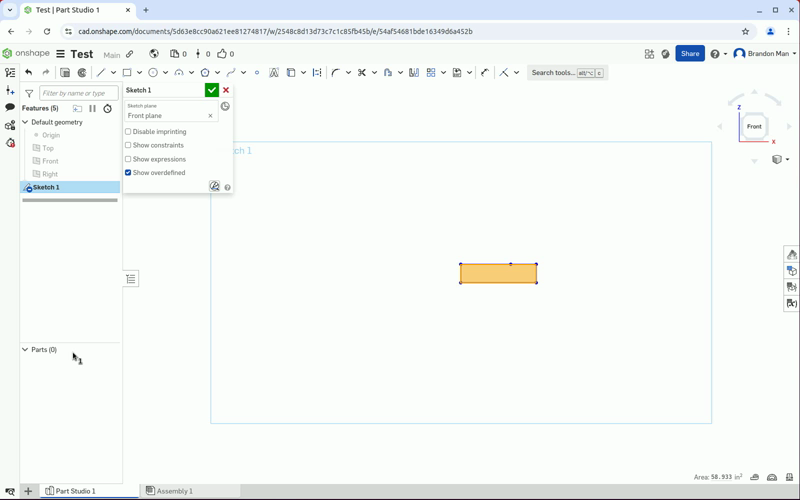
key(shift+y)
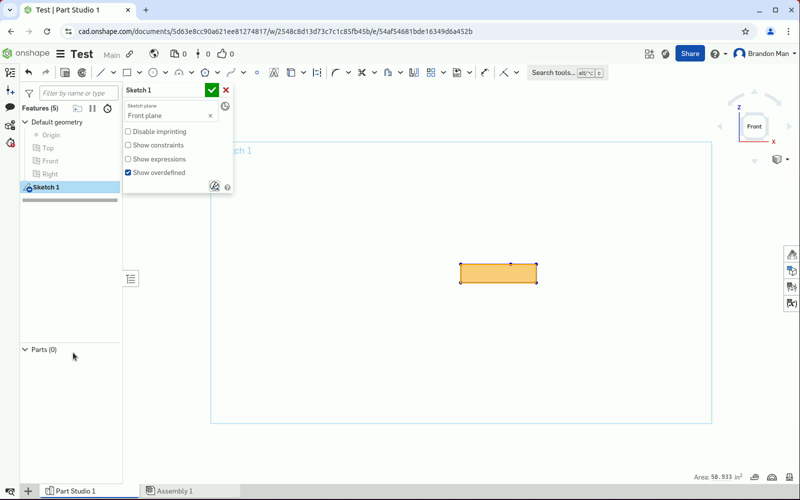
key(shift+e)
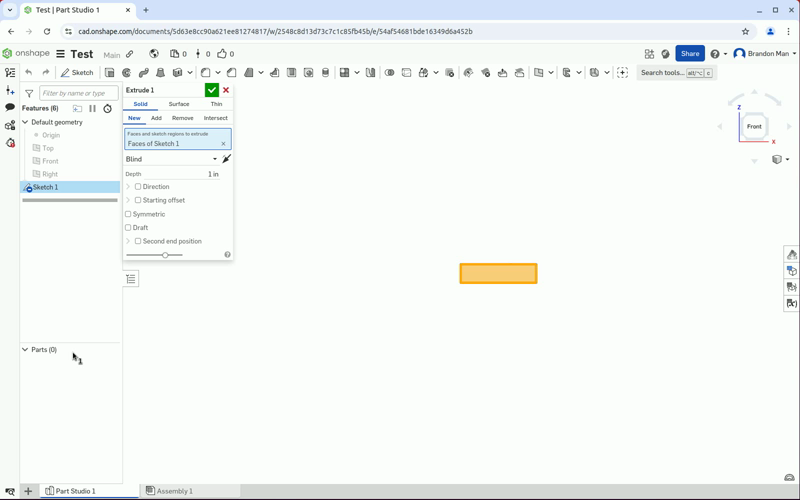
mouse_move(143, 106)
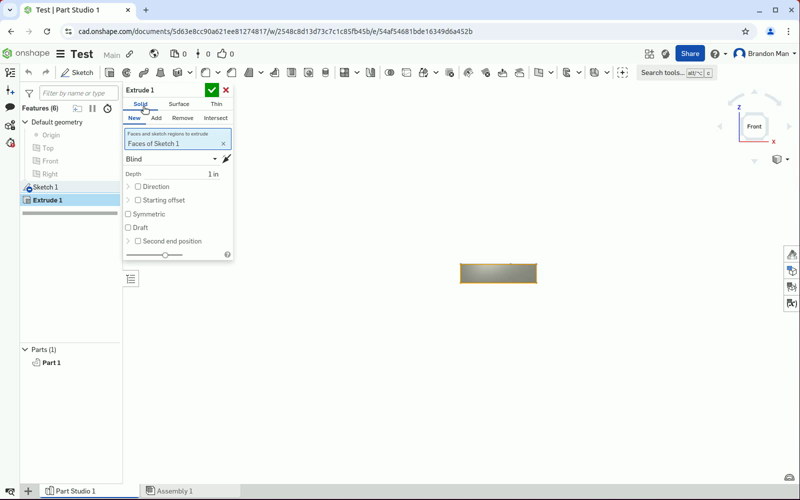
click(143, 106)
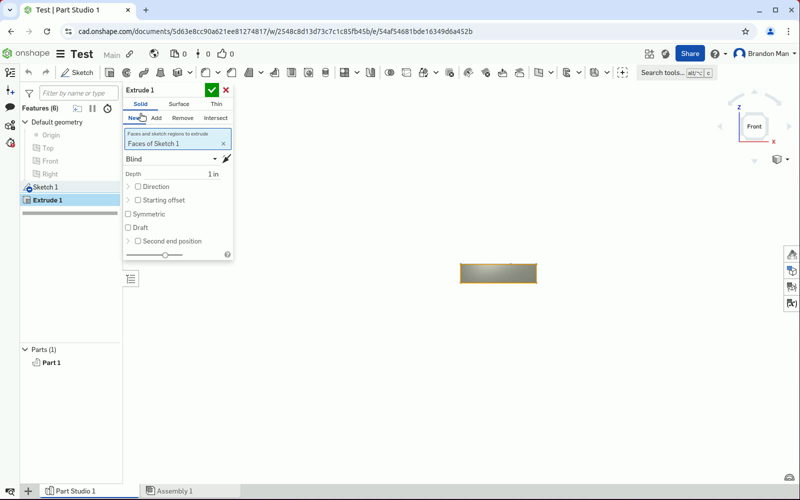
mouse_move(137, 120)
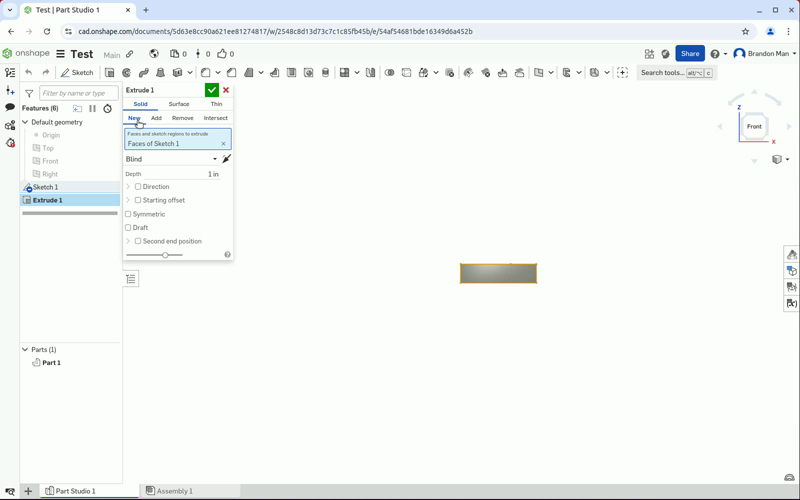
click(137, 120)
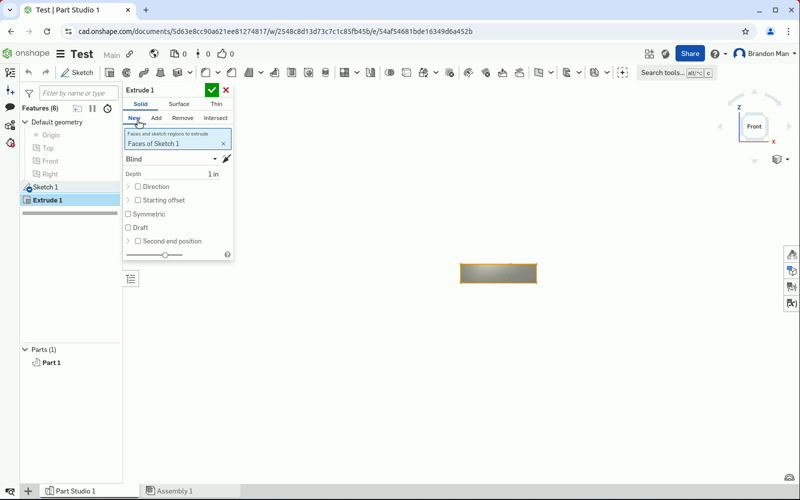
key(tab, 4)
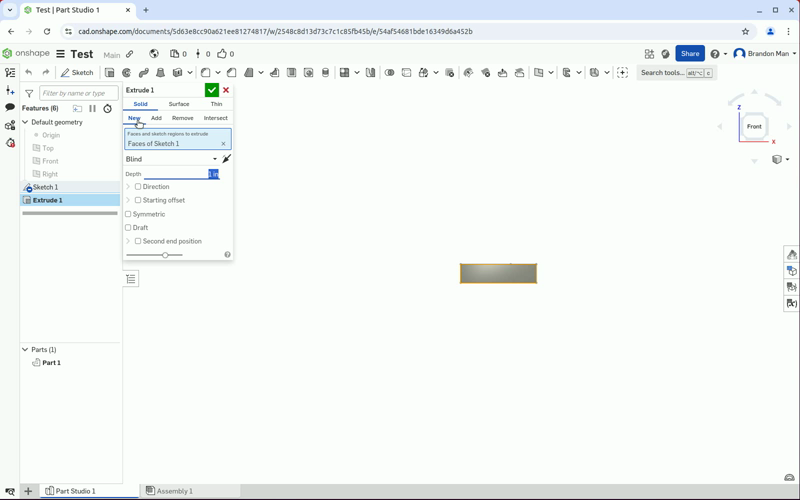
text(23.108)
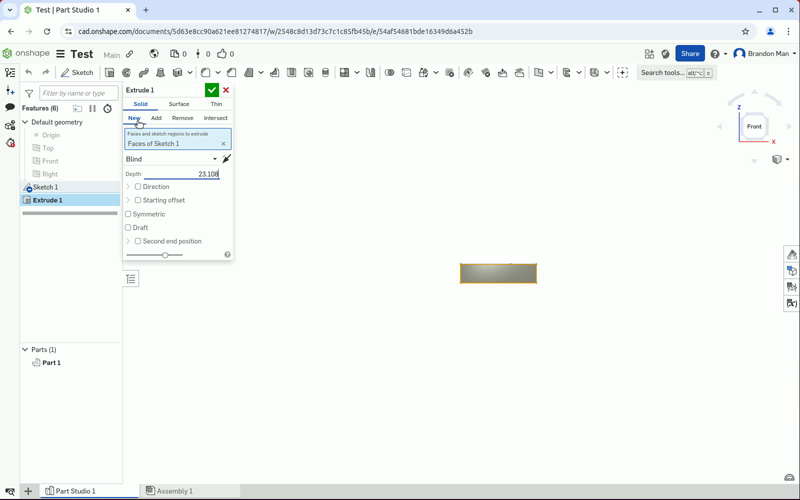
key(enter)
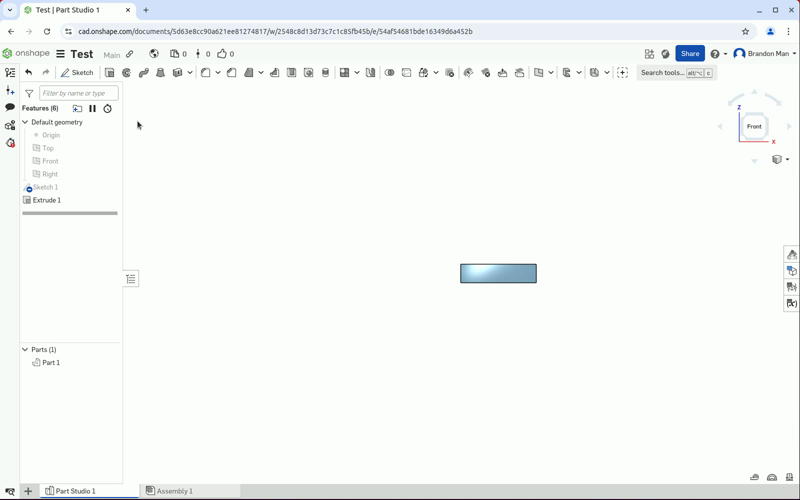
key(shift+h)
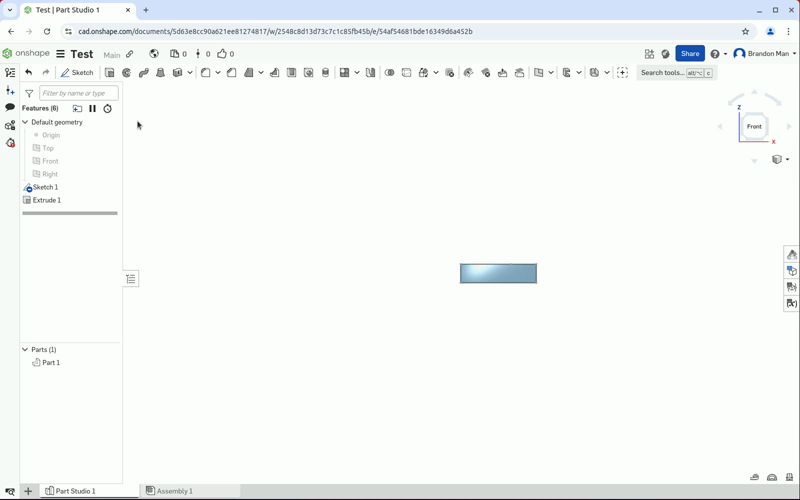
key(shift+h)
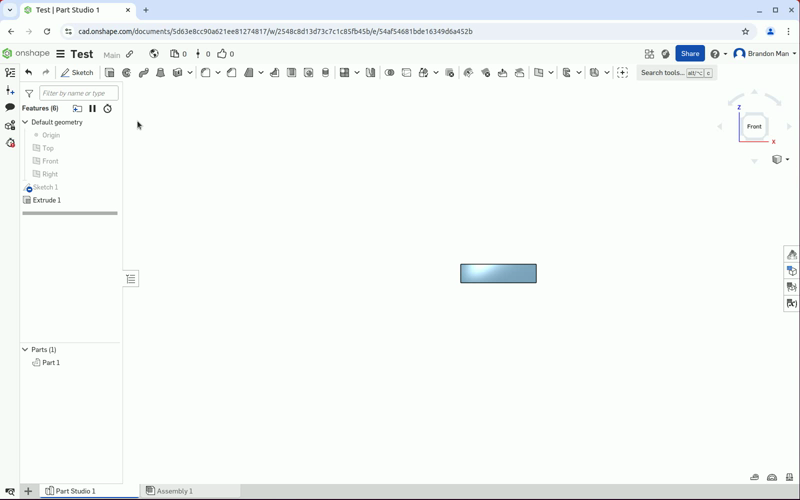
mouse_move(73, 189)
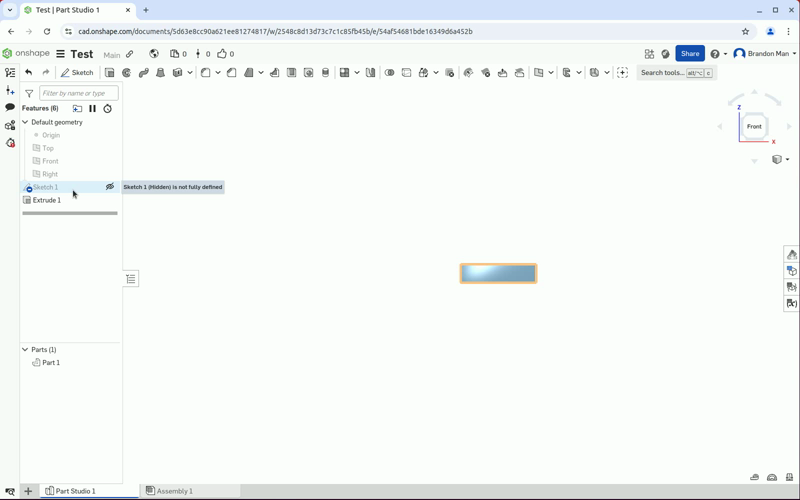
click(73, 189)
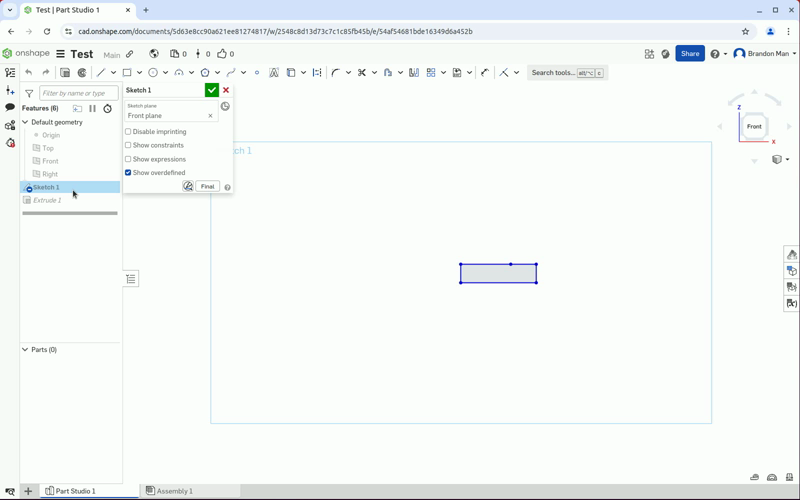
mouse_move(229, 92)
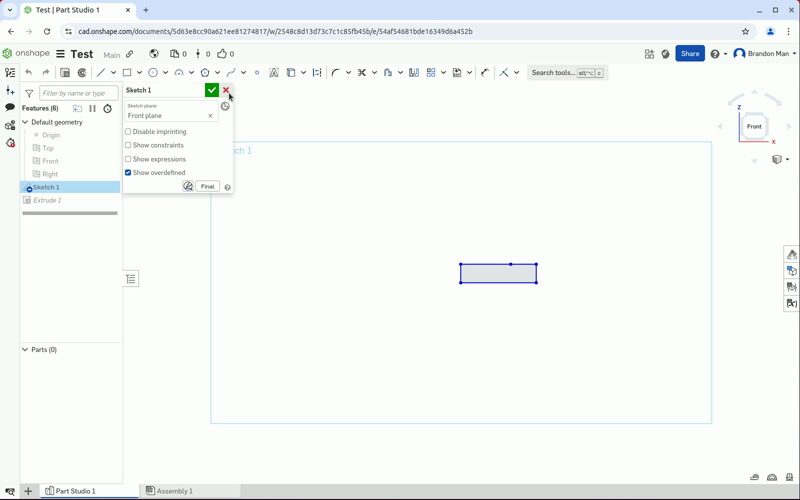
click(229, 92)
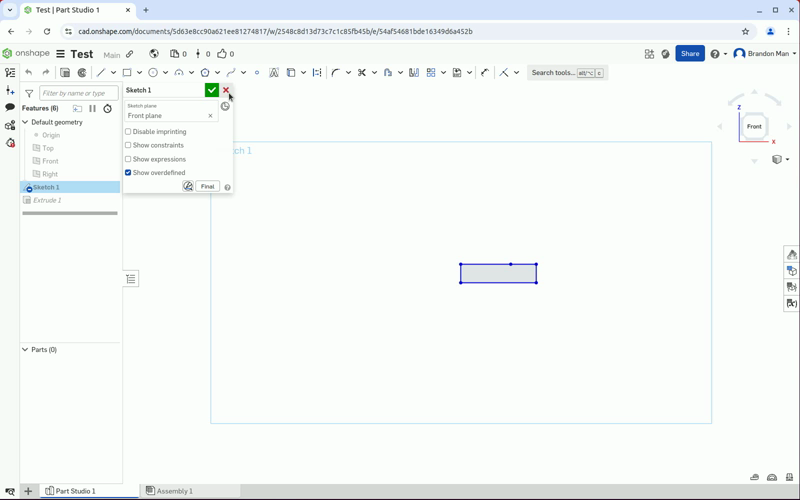
key(shift+s)
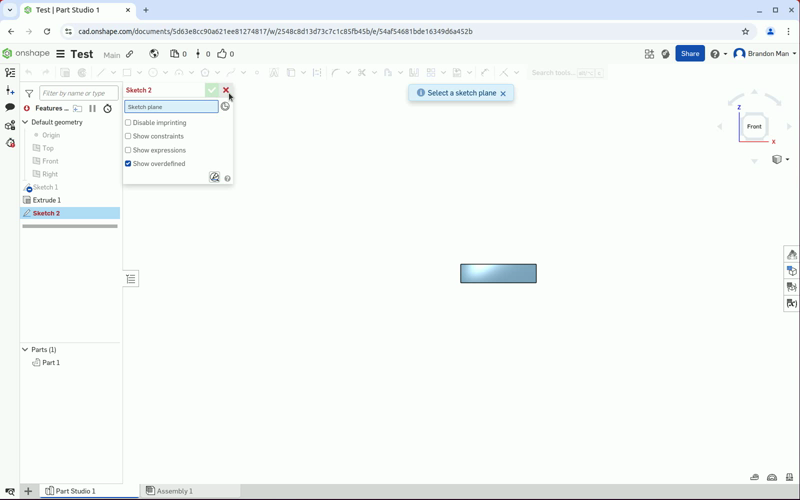
mouse_move(73, 163)
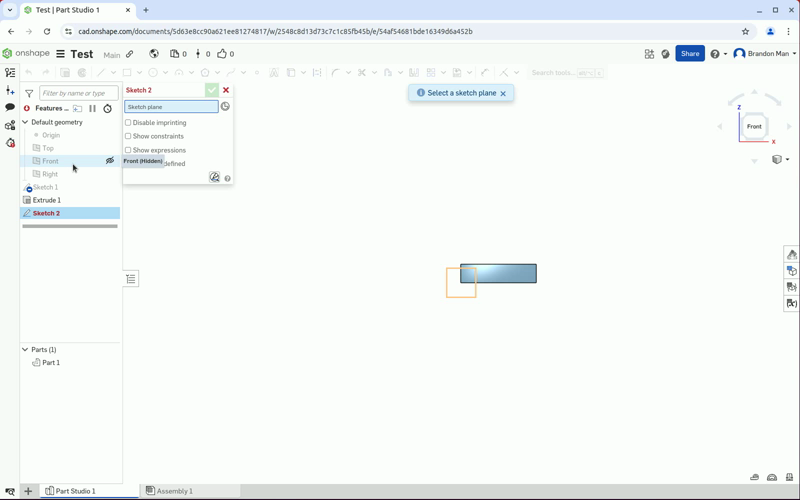
click(73, 163)
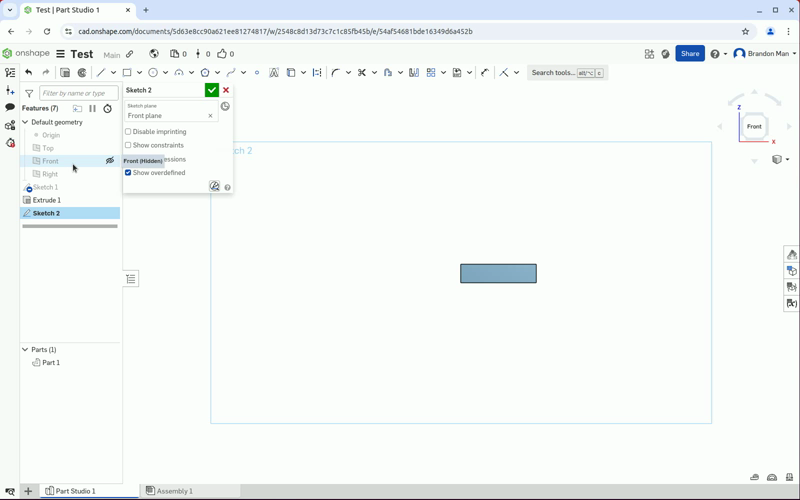
mouse_move(73, 352)
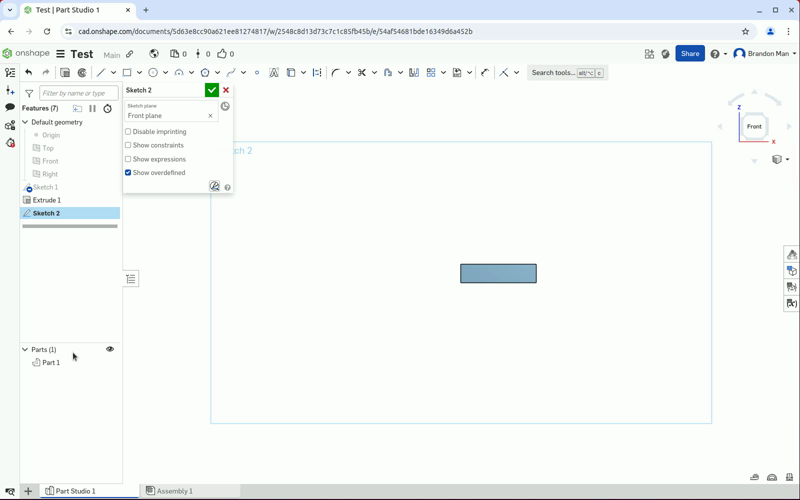
key(y)
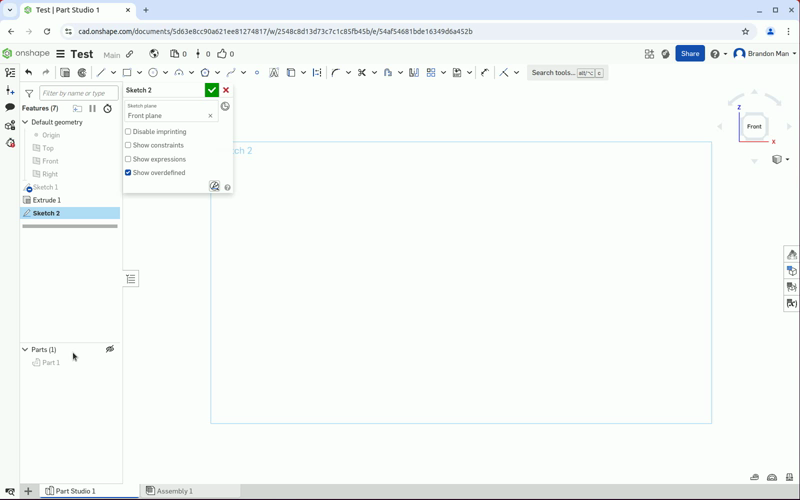
key(l)
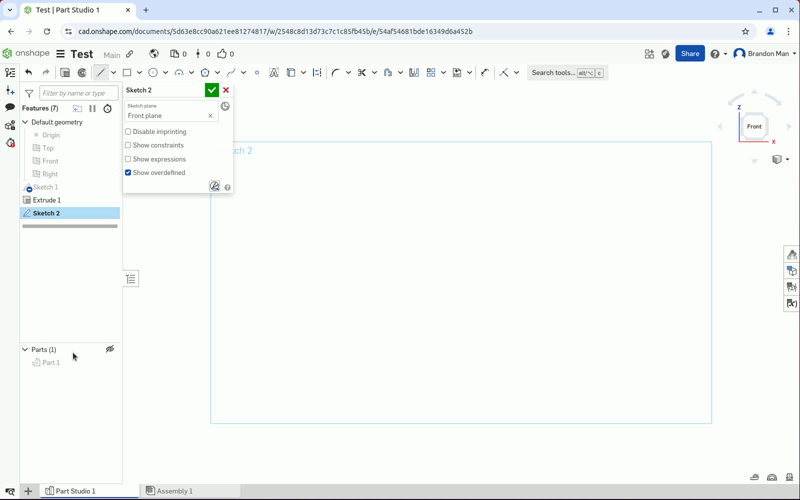
key_down(shift)
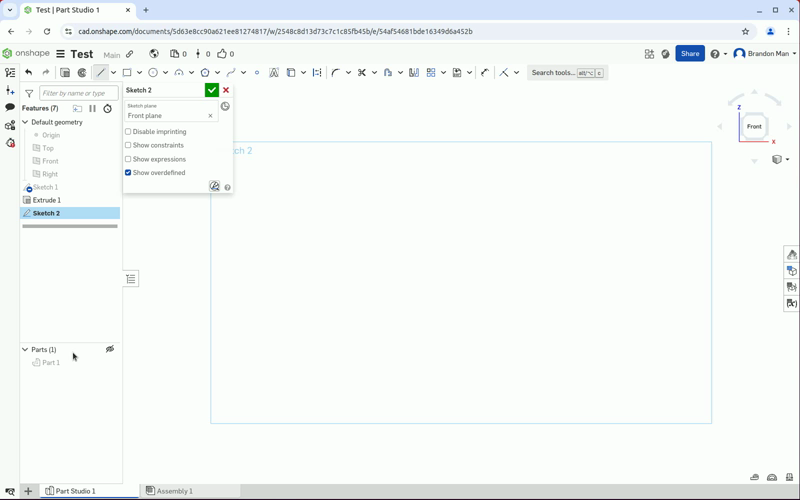
mouse_move(460, 226)
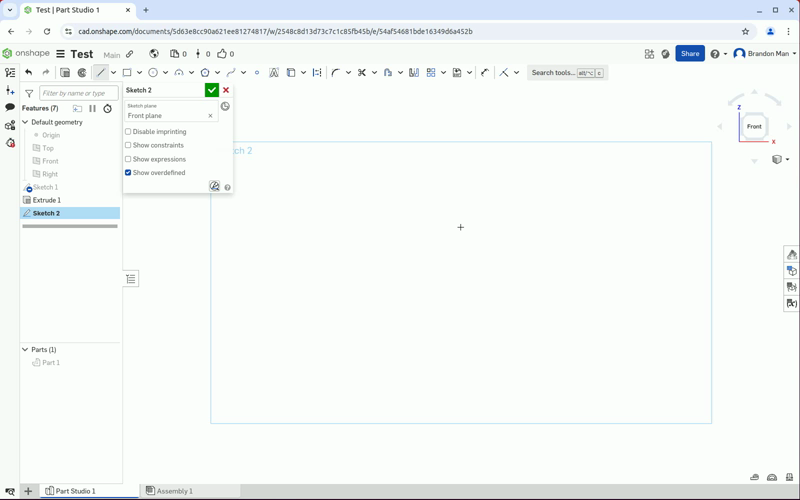
click(460, 226)
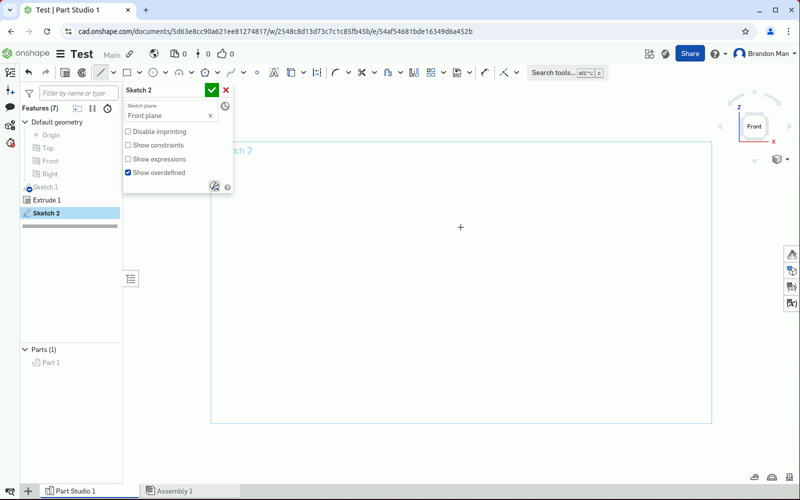
key_up(shift)
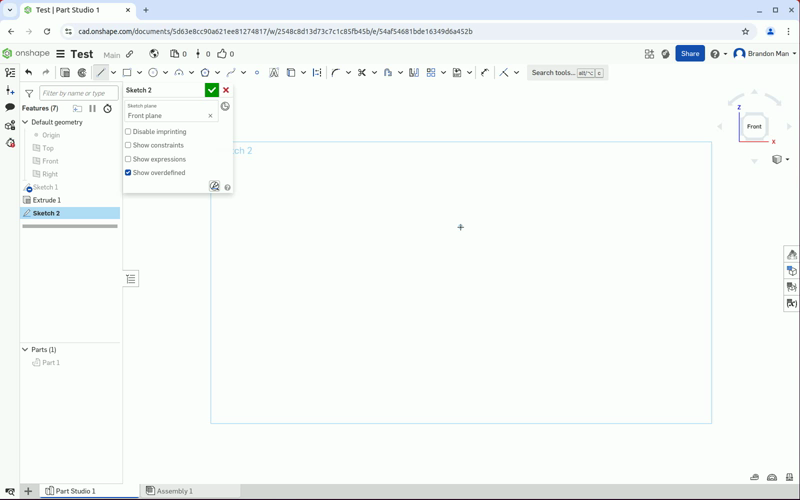
key_down(shift)
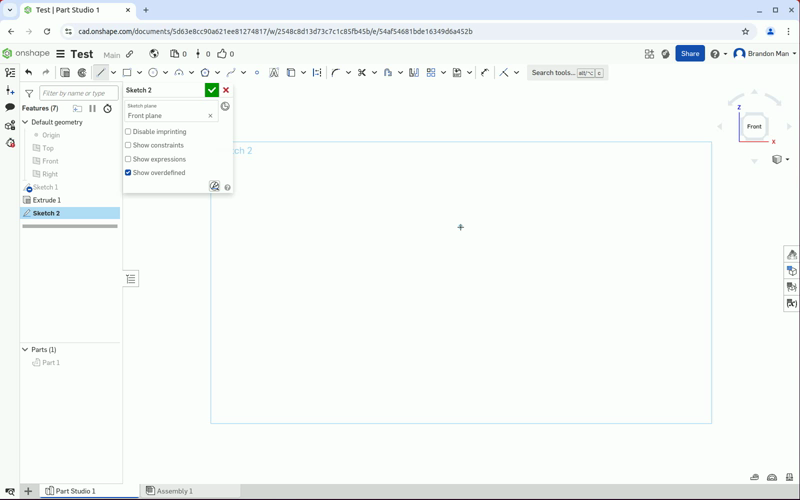
mouse_move(490, 226)
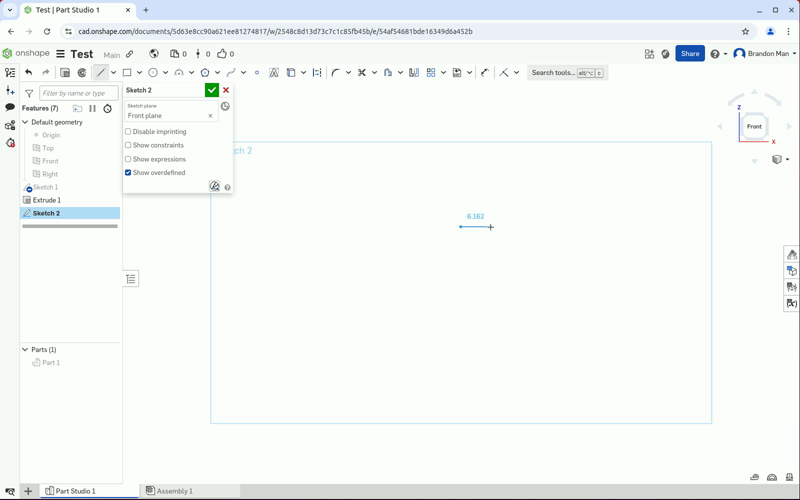
mouse_move(486, 226)
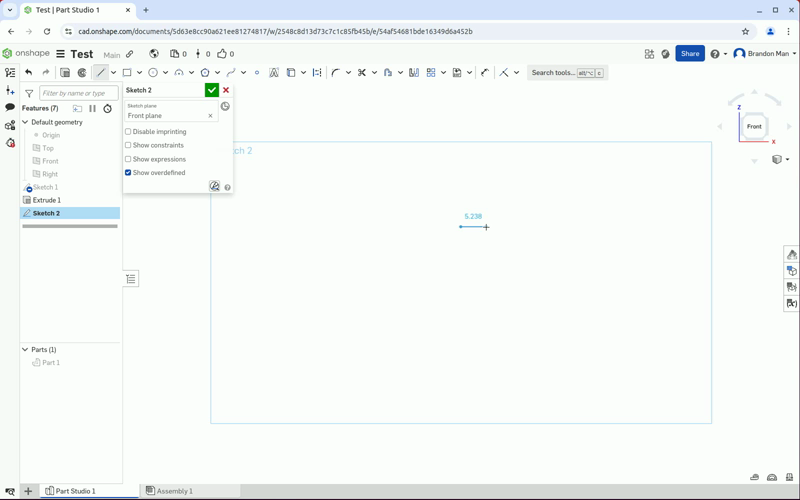
click(486, 226)
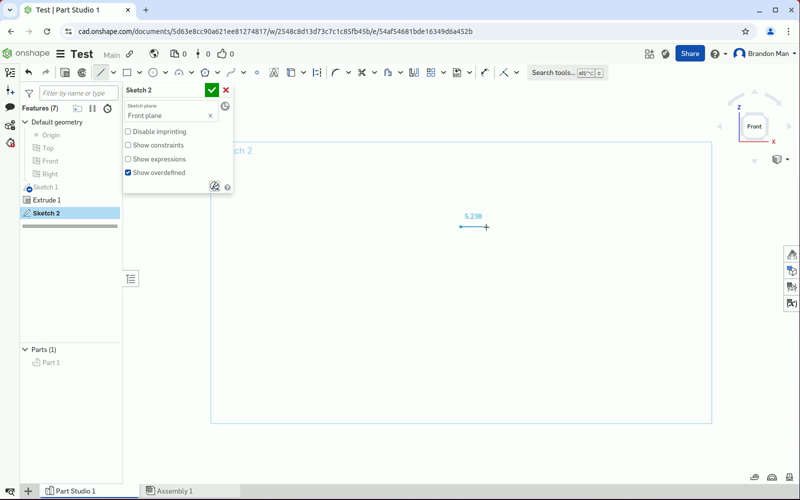
key_up(shift)
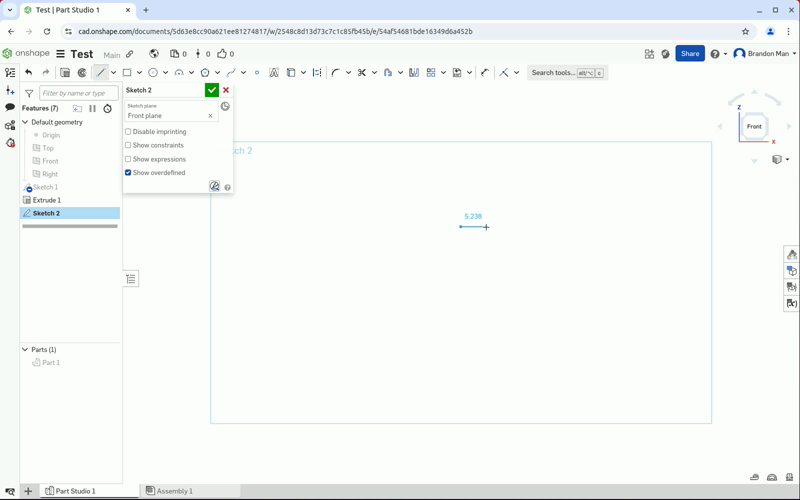
key_down(shift)
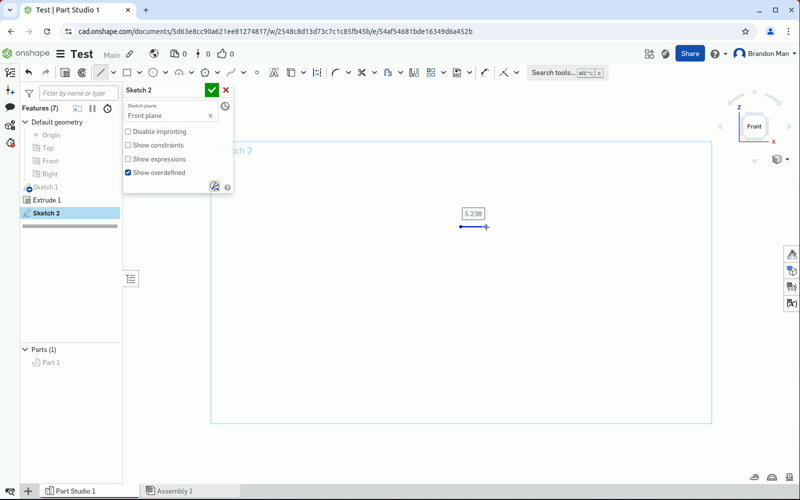
mouse_move(516, 226)
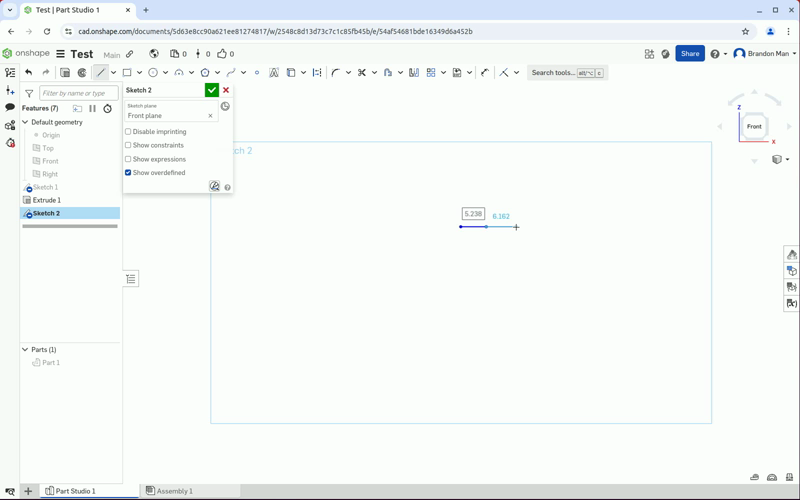
mouse_move(460, 207)
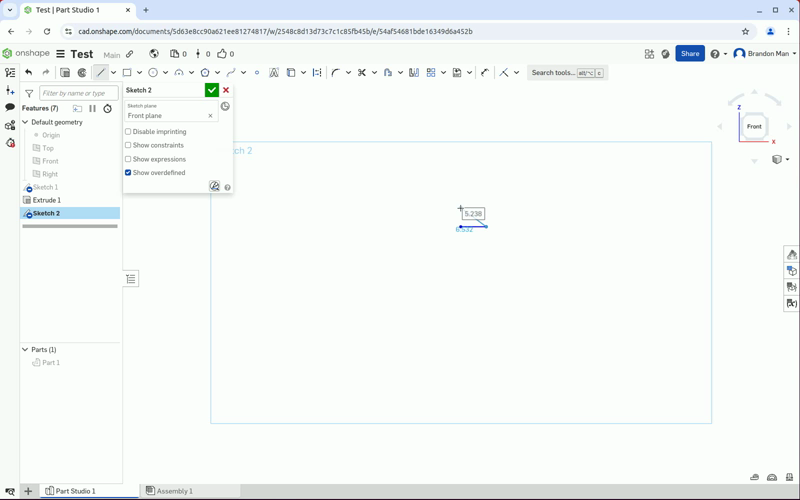
click(460, 207)
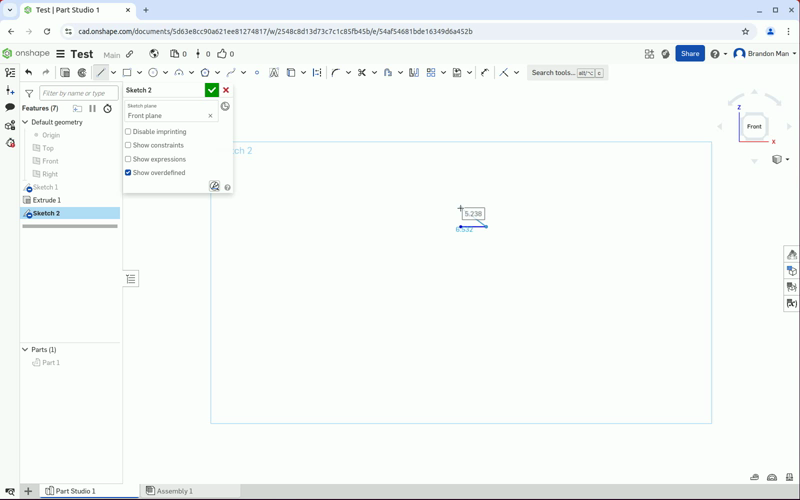
key_up(shift)
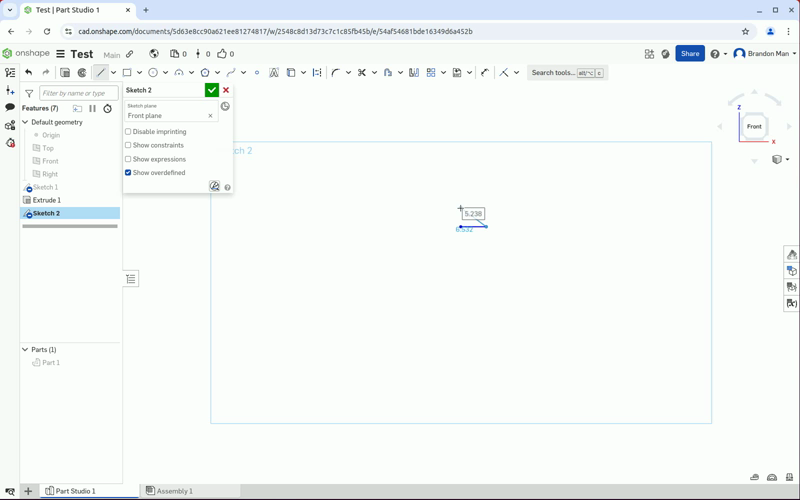
mouse_move(490, 207)
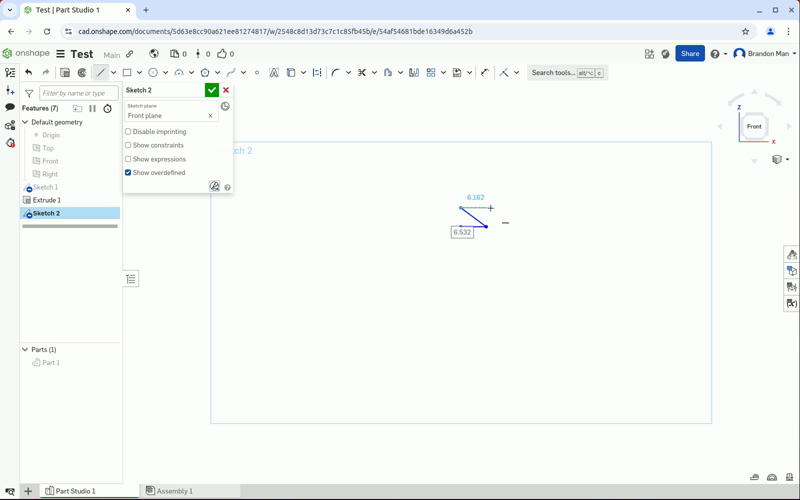
key_down(shift)
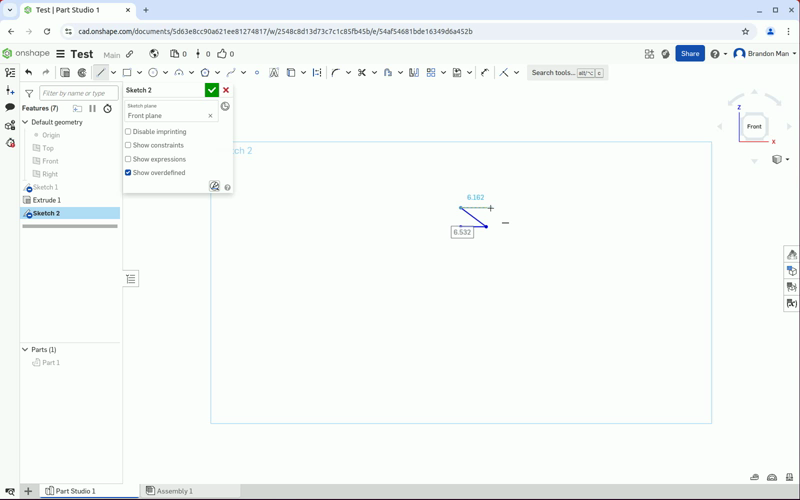
mouse_move(460, 226)
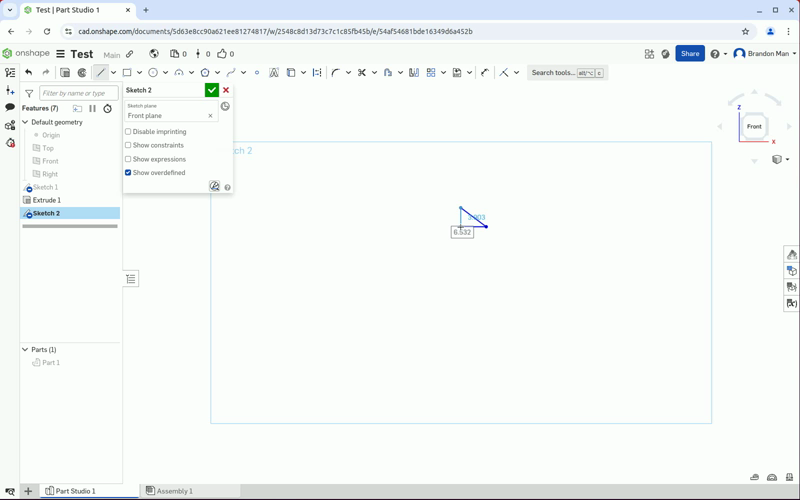
key_up(shift)
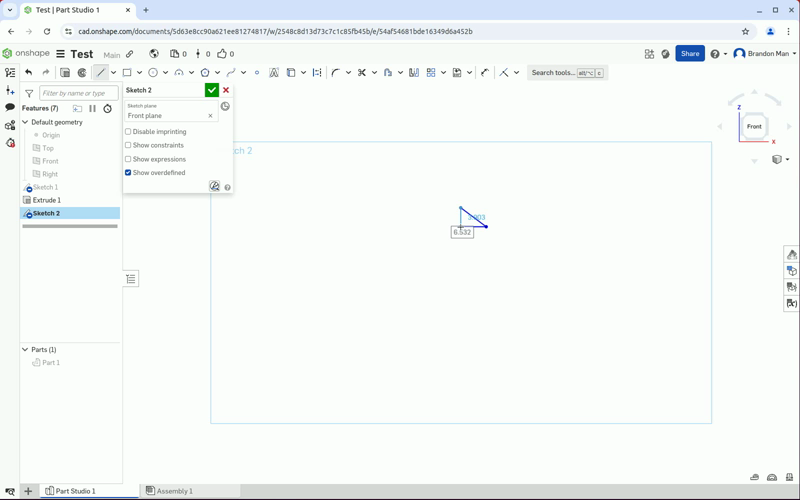
click(460, 226)
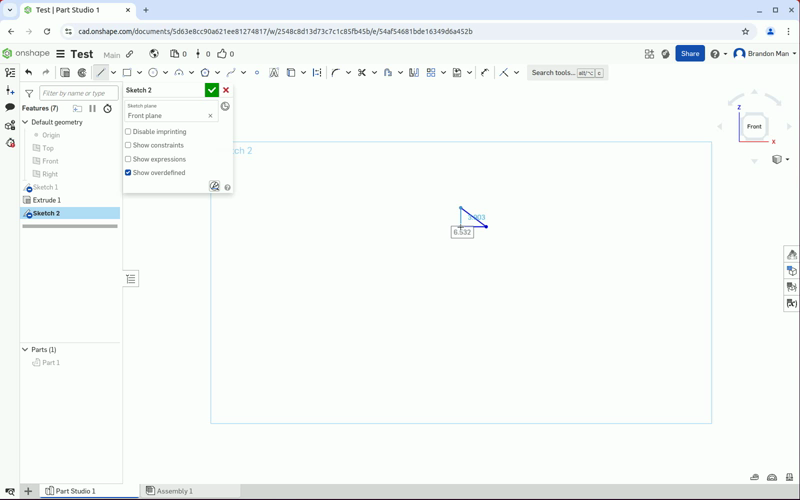
key(esc)
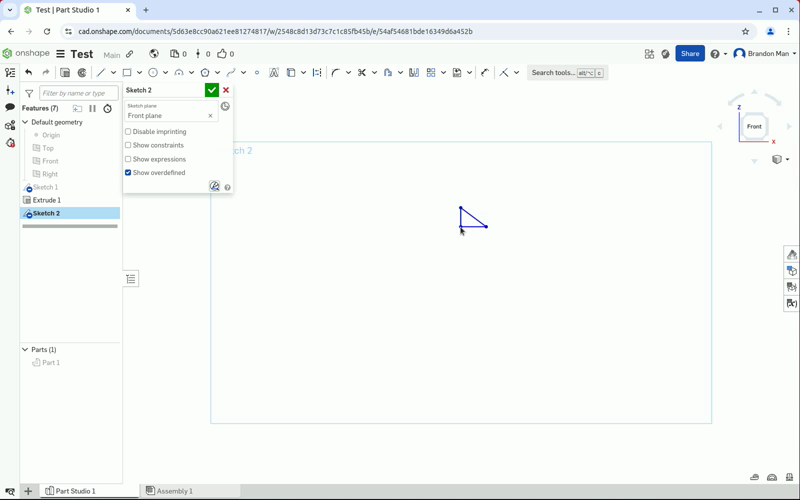
mouse_move(482, 226)
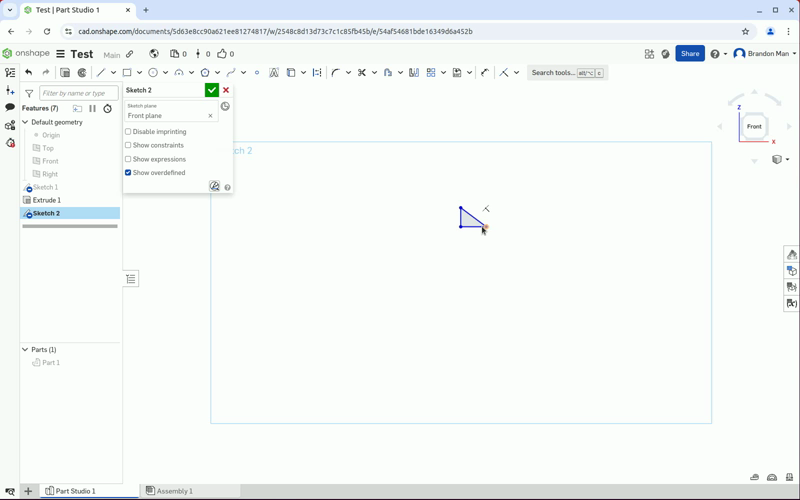
scroll(6)
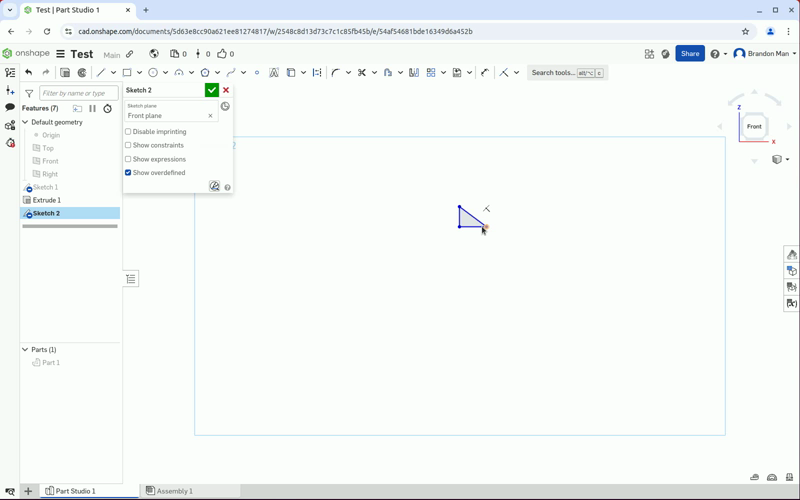
scroll(6)
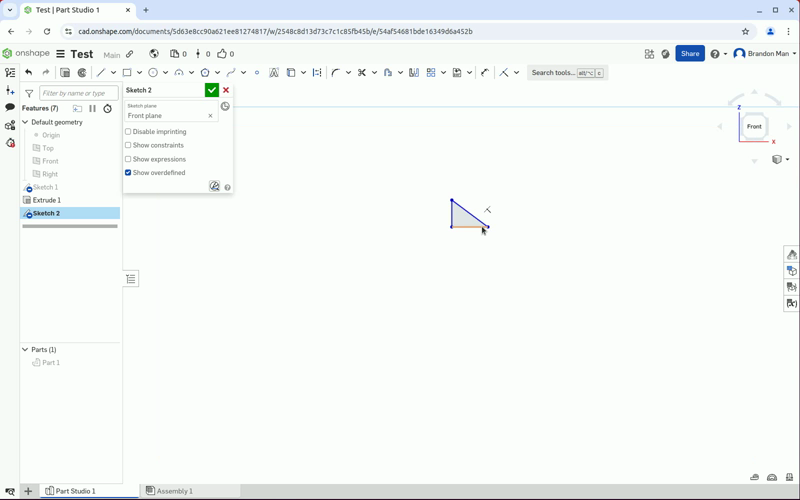
scroll(6)
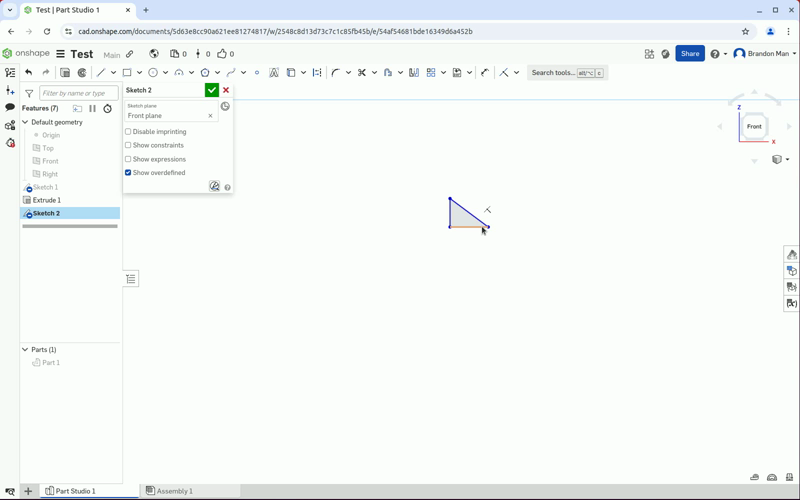
scroll(6)
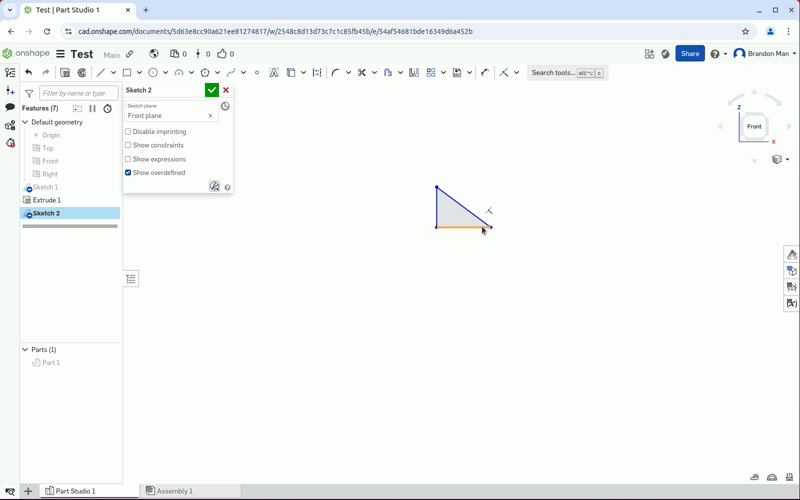
scroll(6)
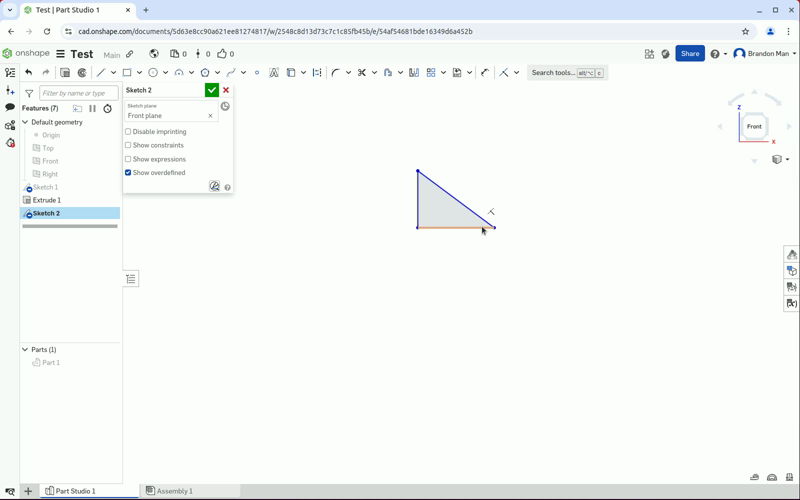
scroll(6)
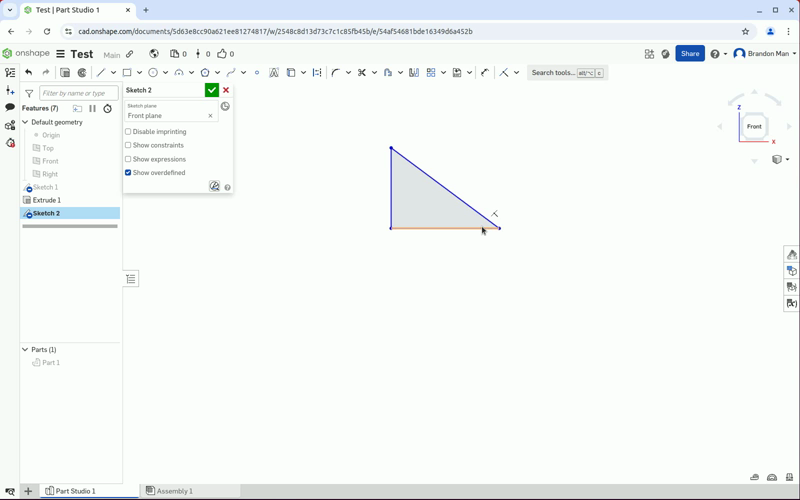
scroll(6)
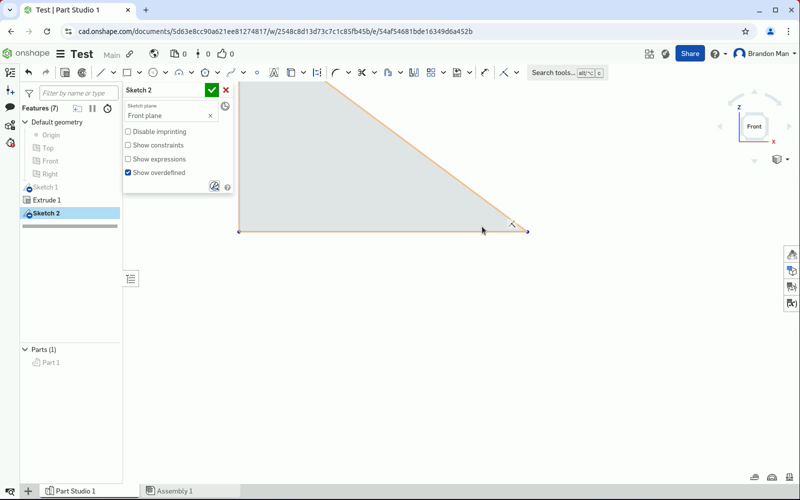
click(482, 226)
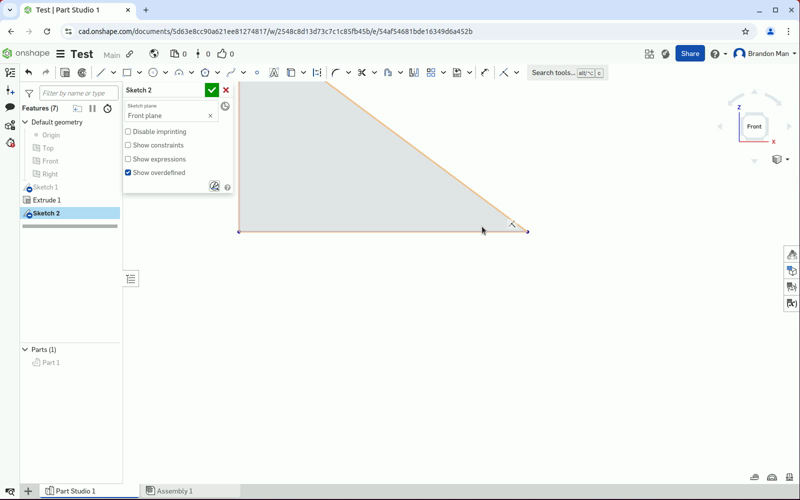
scroll(-6)
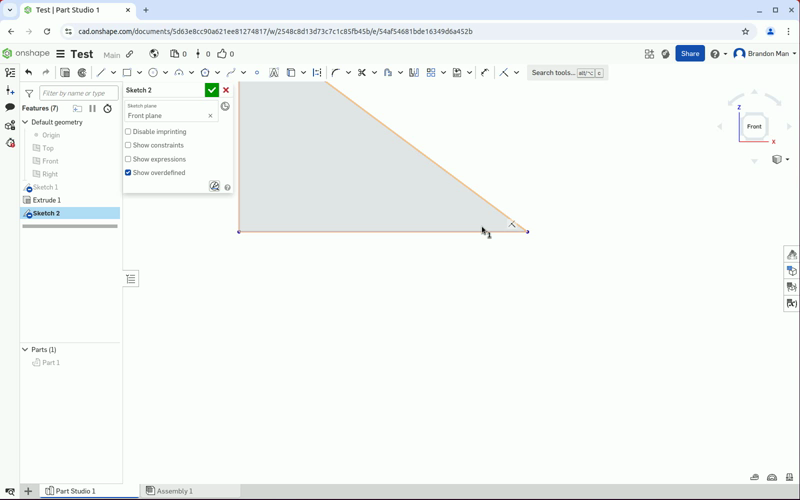
scroll(-6)
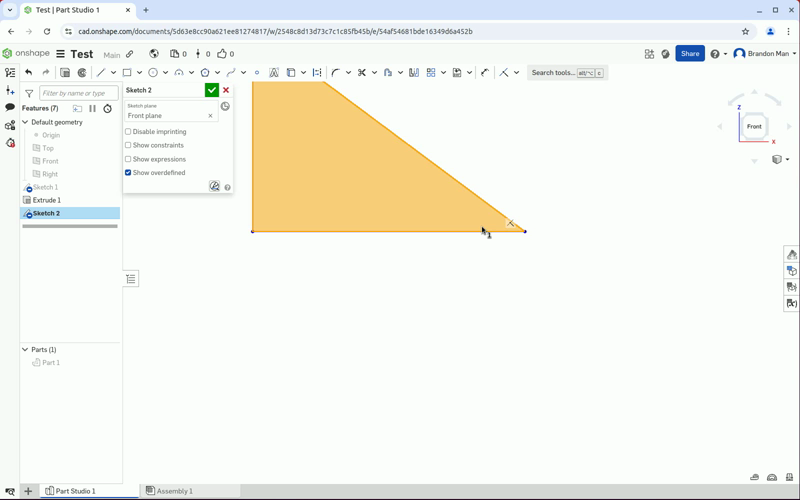
scroll(-6)
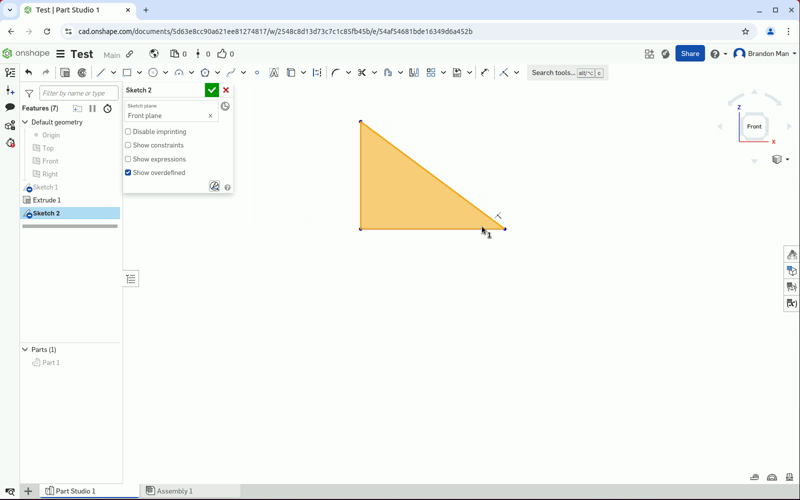
scroll(-6)
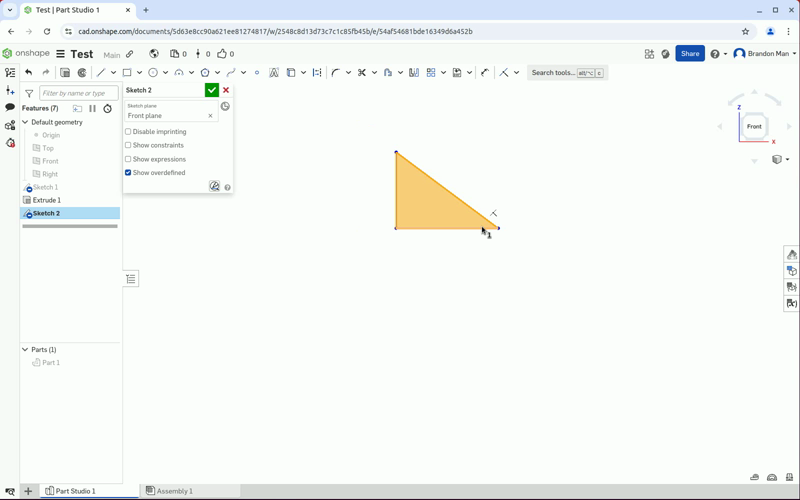
scroll(-6)
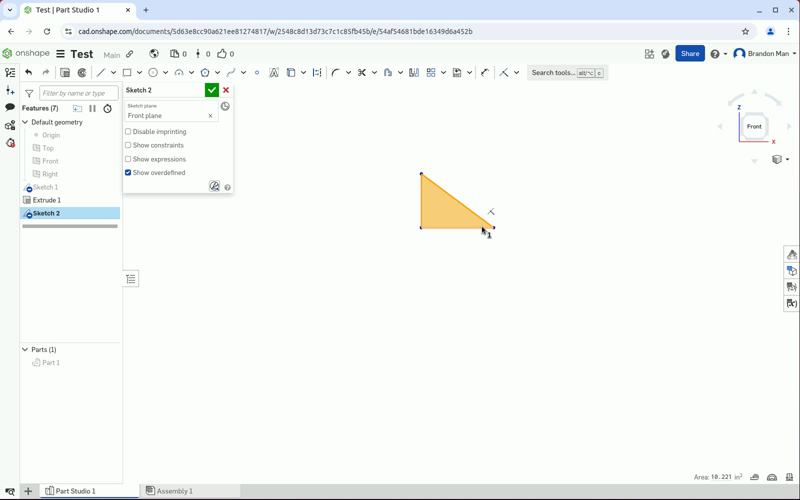
scroll(-6)
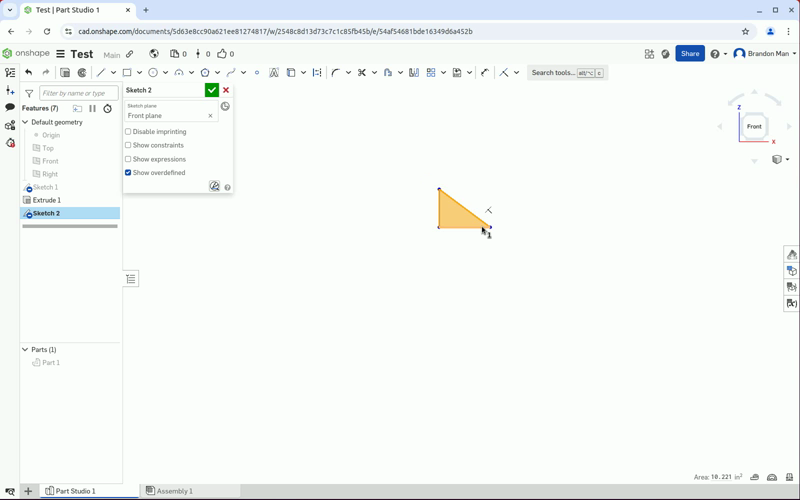
scroll(-6)
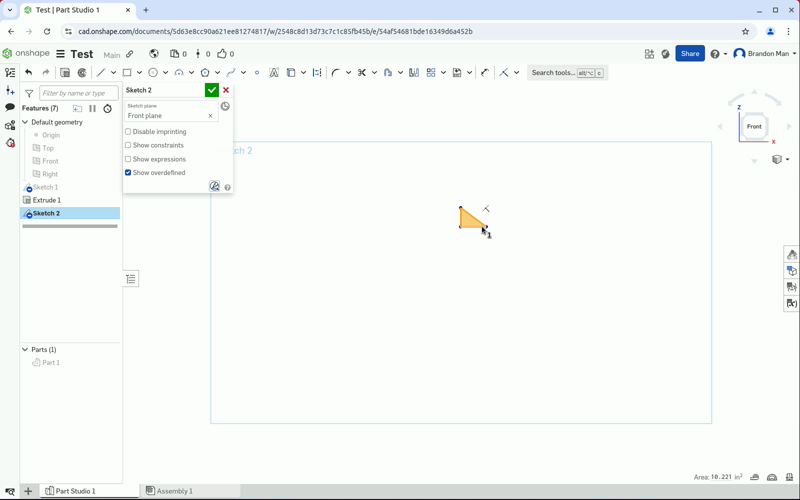
mouse_move(73, 352)
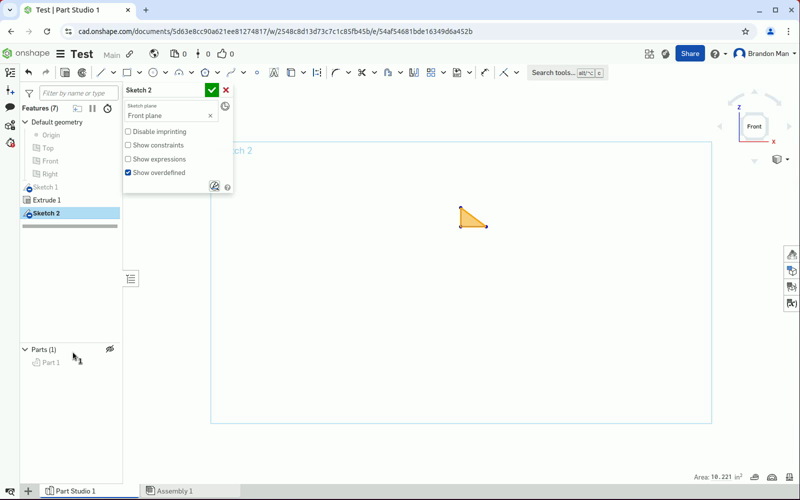
key(shift+y)
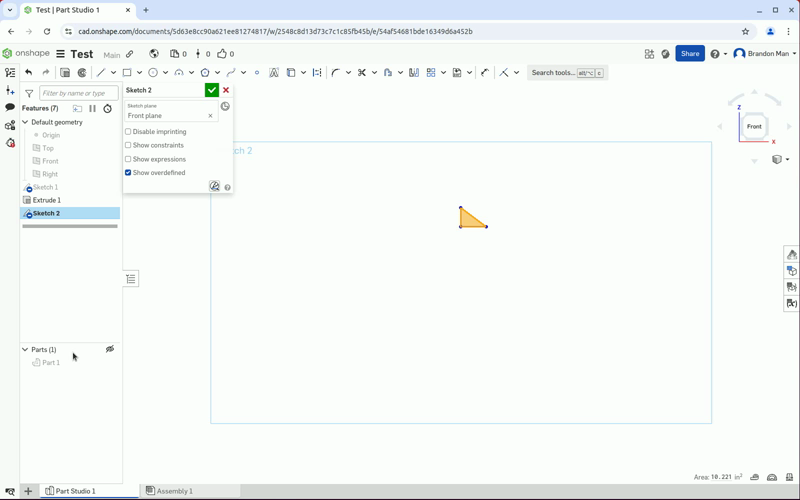
key(shift+e)
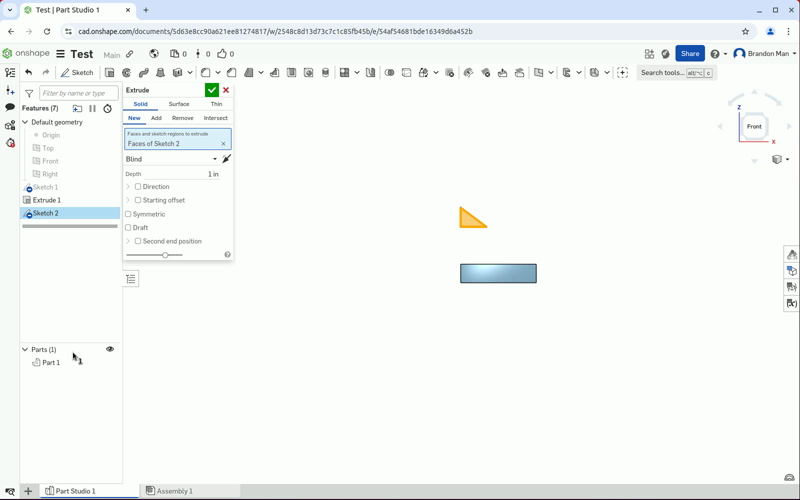
mouse_move(143, 106)
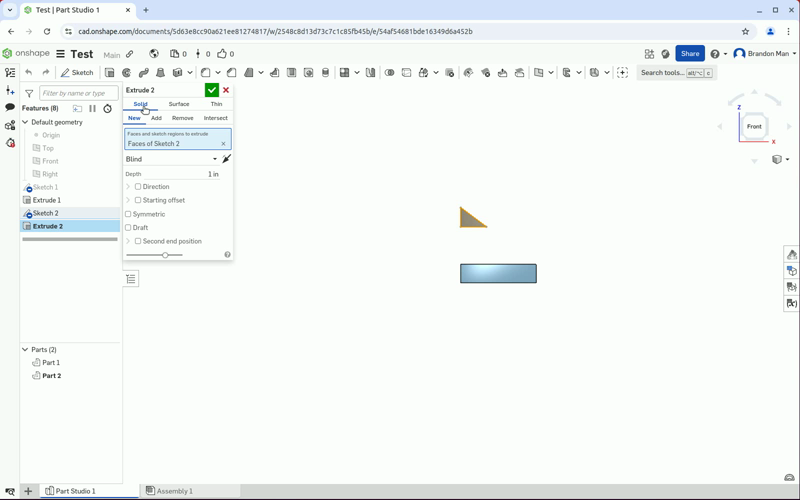
click(143, 106)
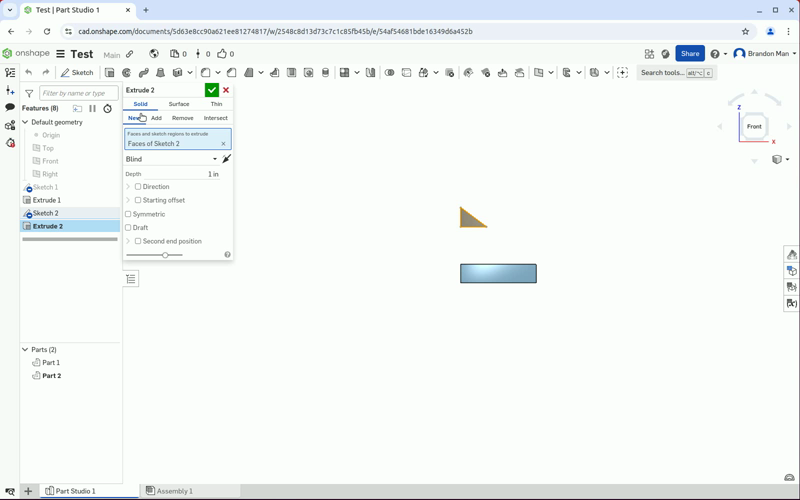
mouse_move(137, 120)
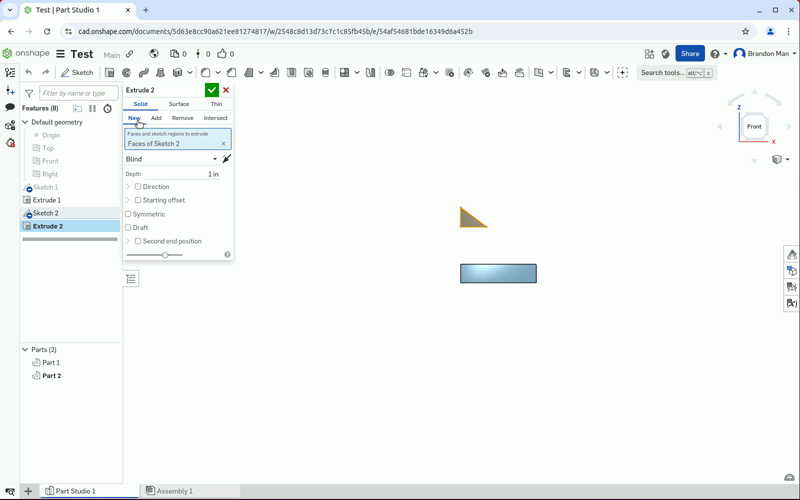
click(137, 120)
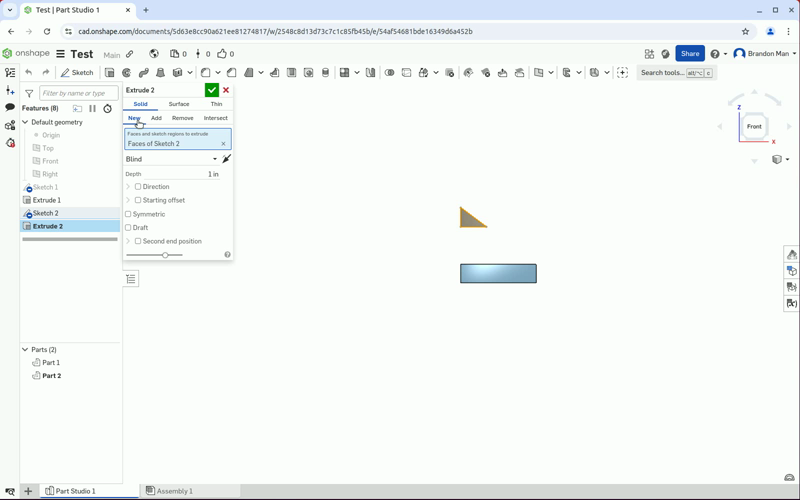
key(tab, 4)
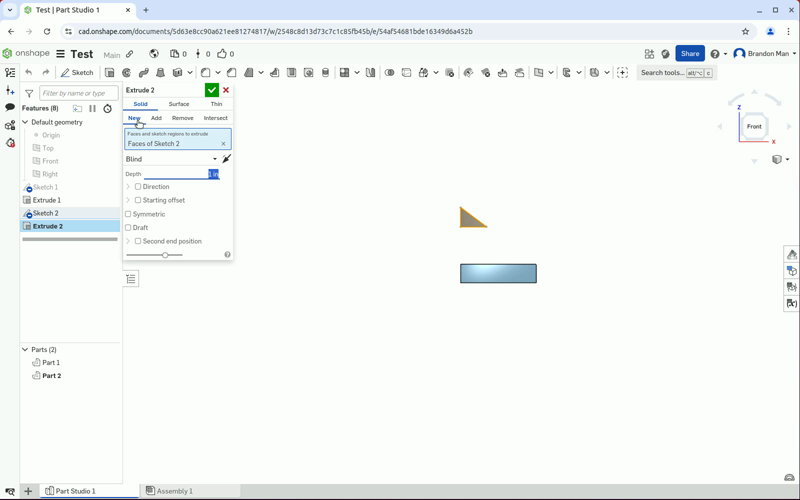
text(7.703)
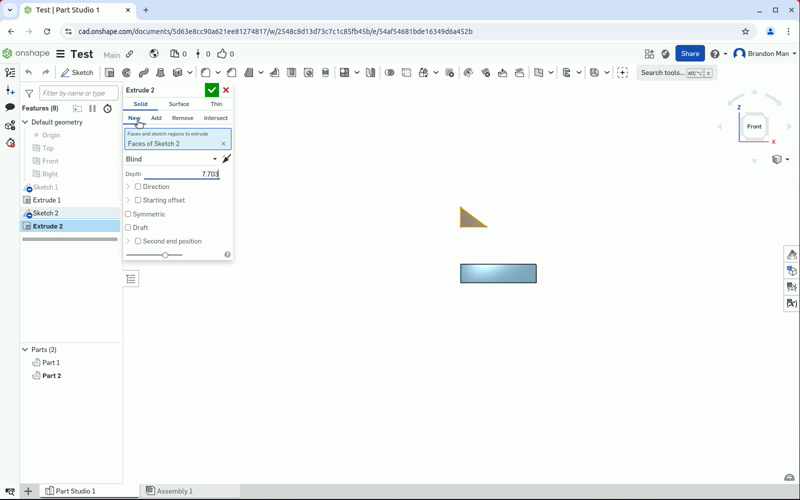
key(enter)
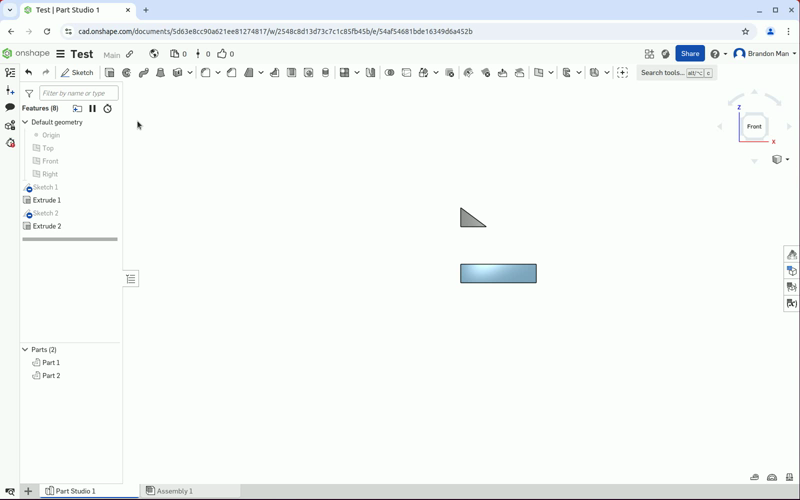
key(shift+h)
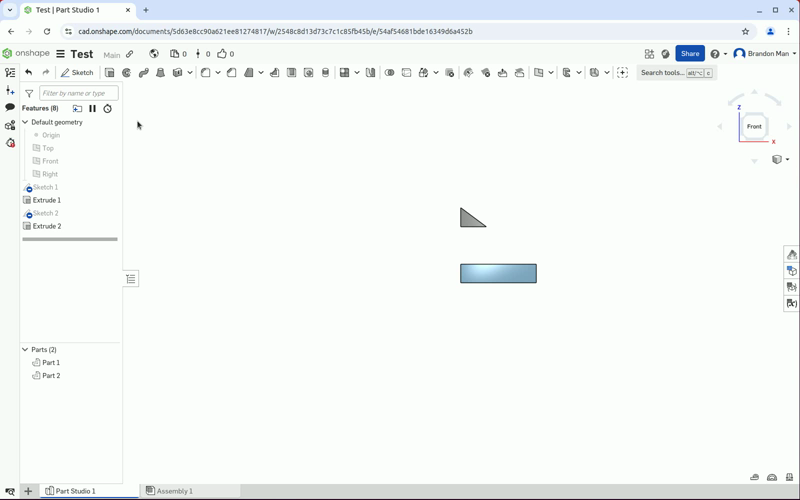
key(shift+h)
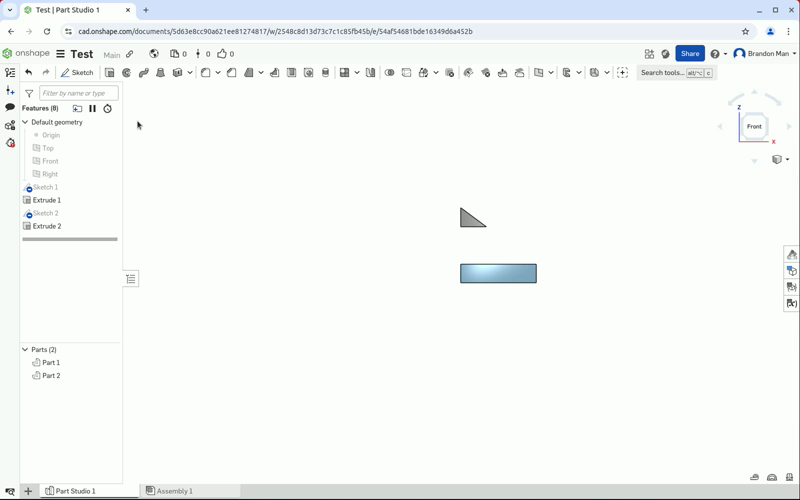
mouse_move(73, 189)
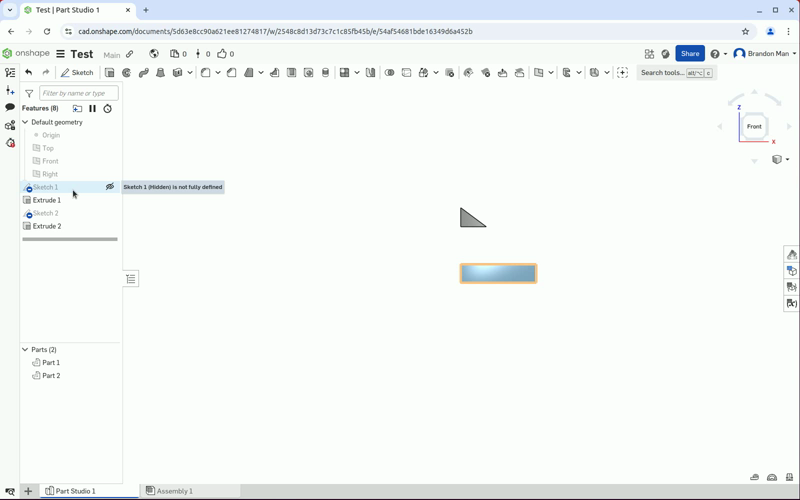
click(73, 189)
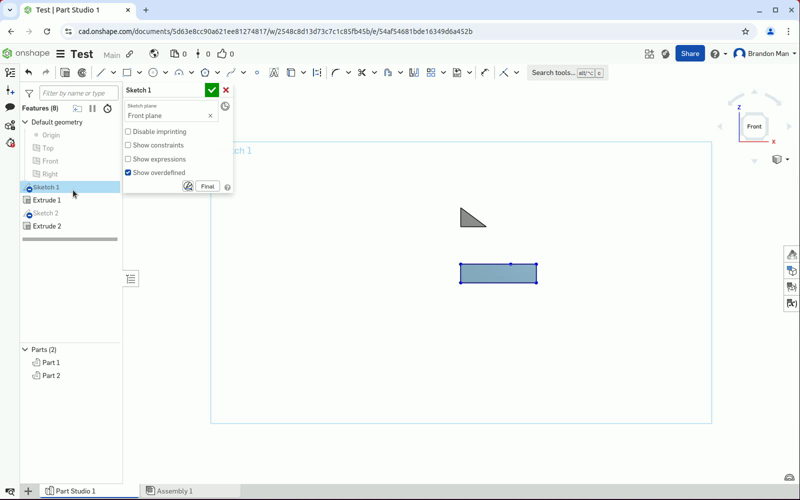
mouse_move(229, 92)
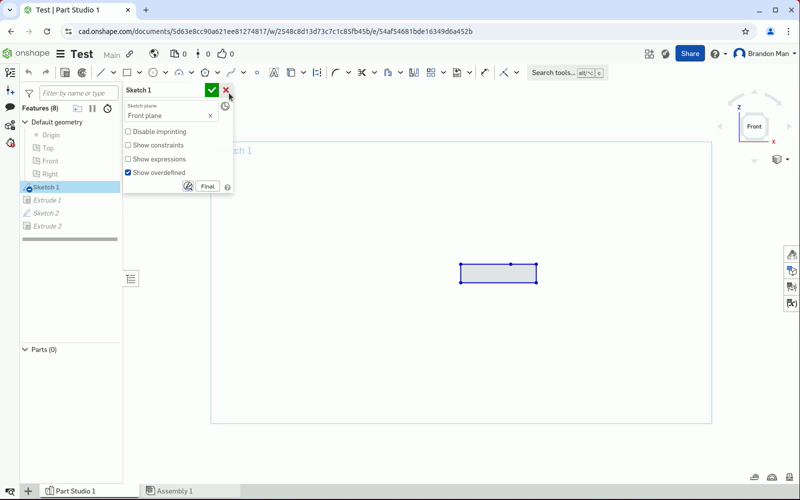
click(229, 92)
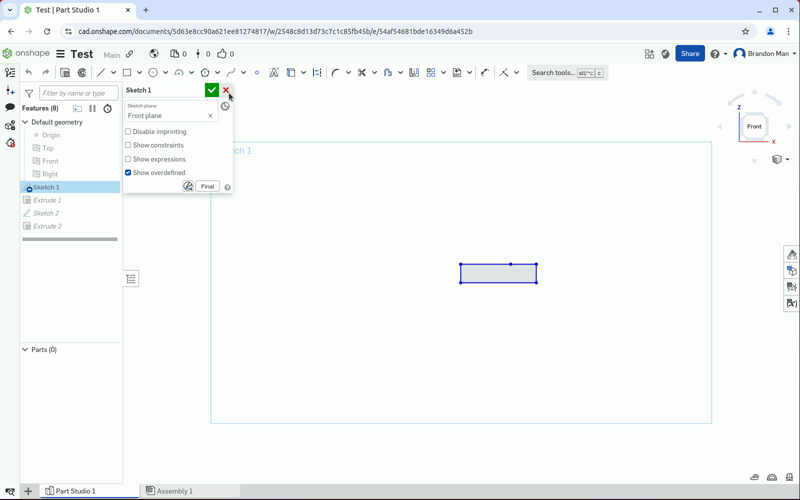
key(shift+s)
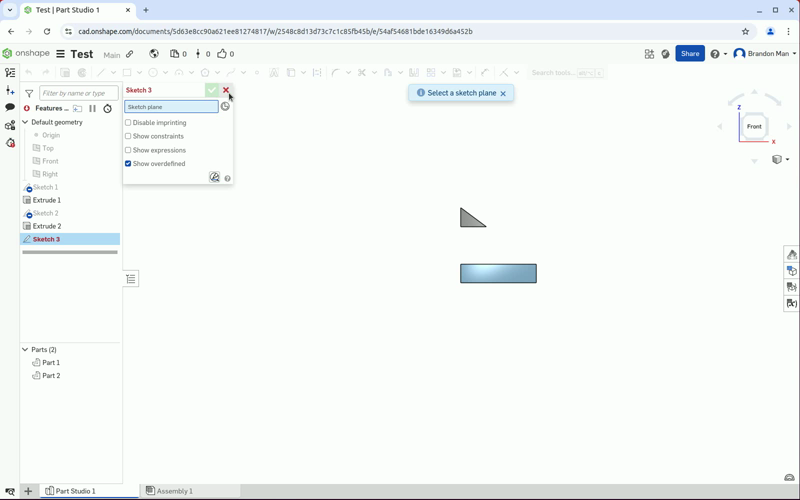
mouse_move(73, 163)
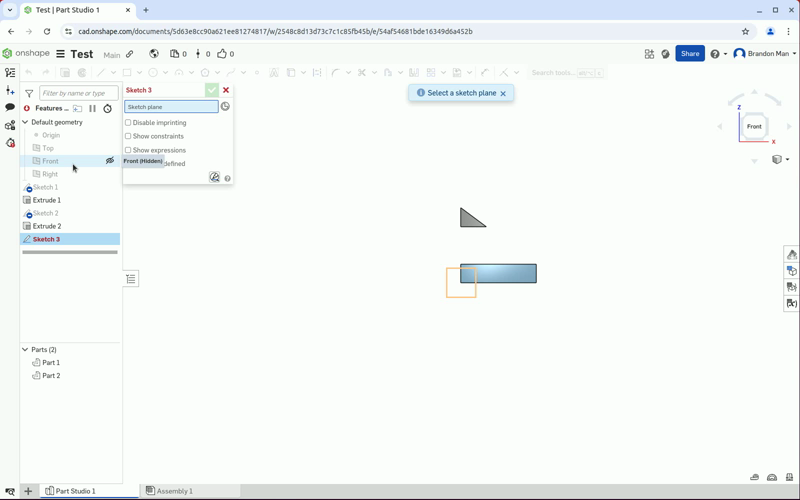
click(73, 163)
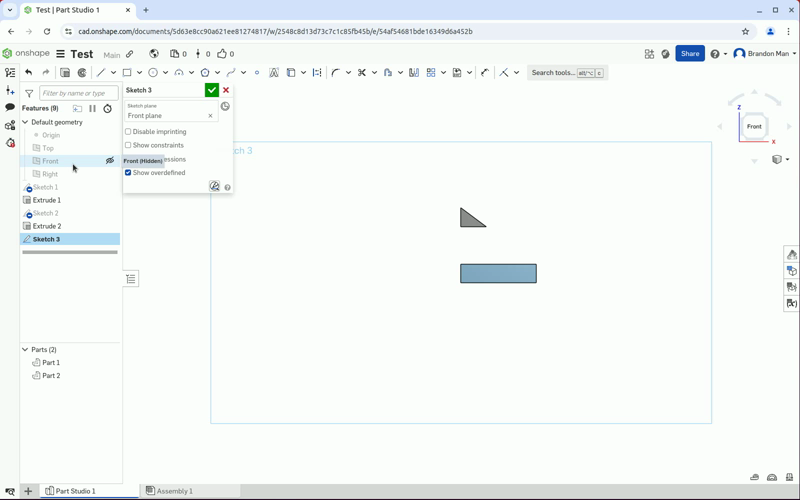
mouse_move(73, 352)
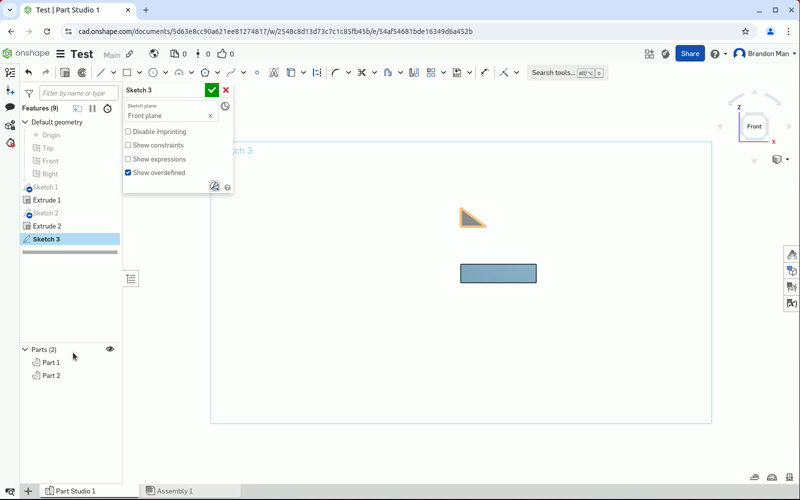
key(y)
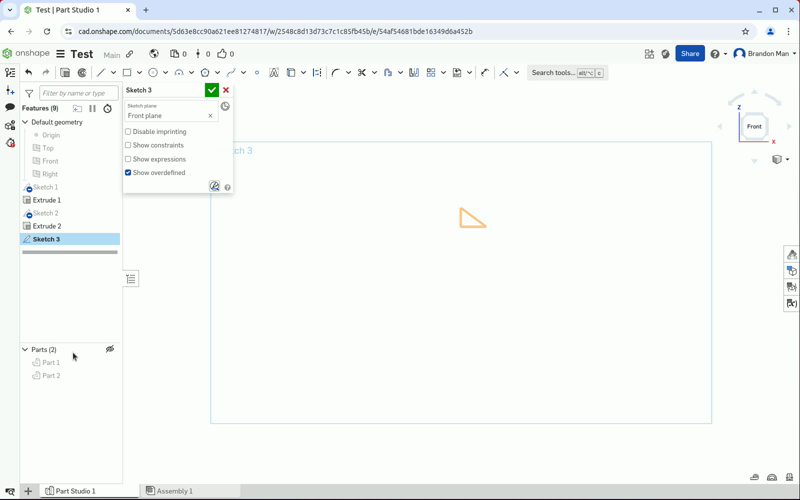
key(l)
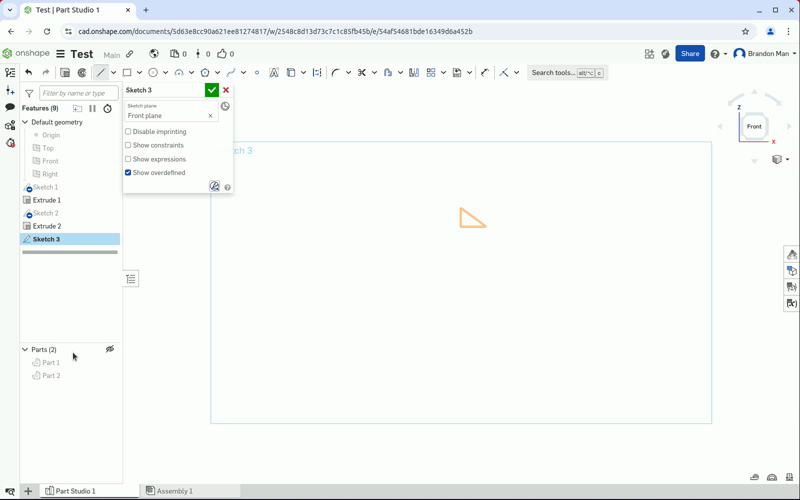
key_down(shift)
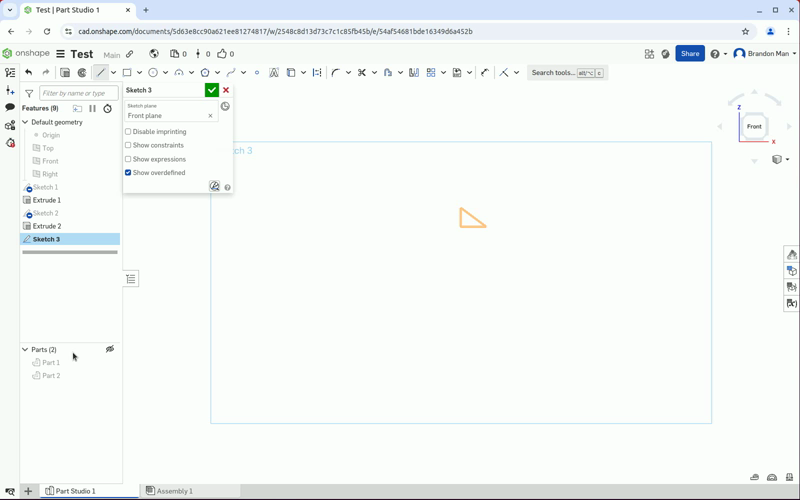
mouse_move(460, 264)
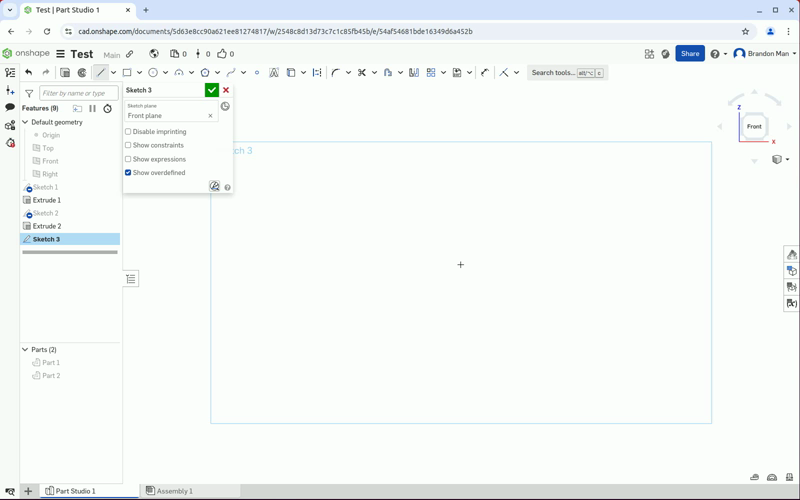
click(460, 264)
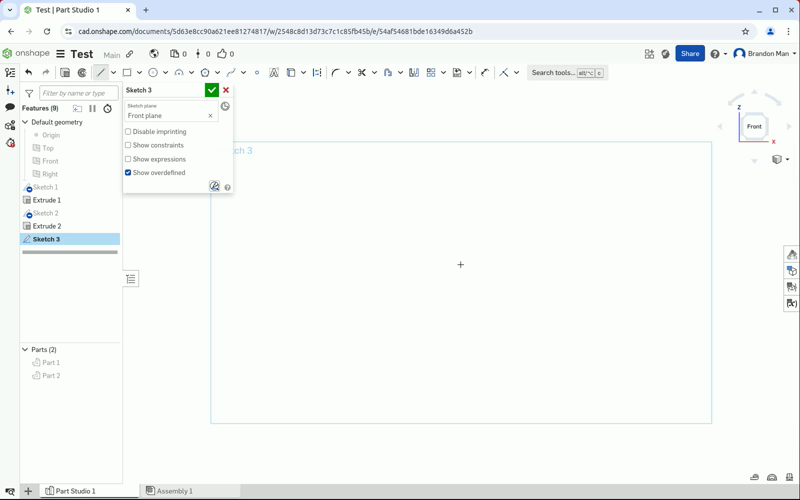
key_up(shift)
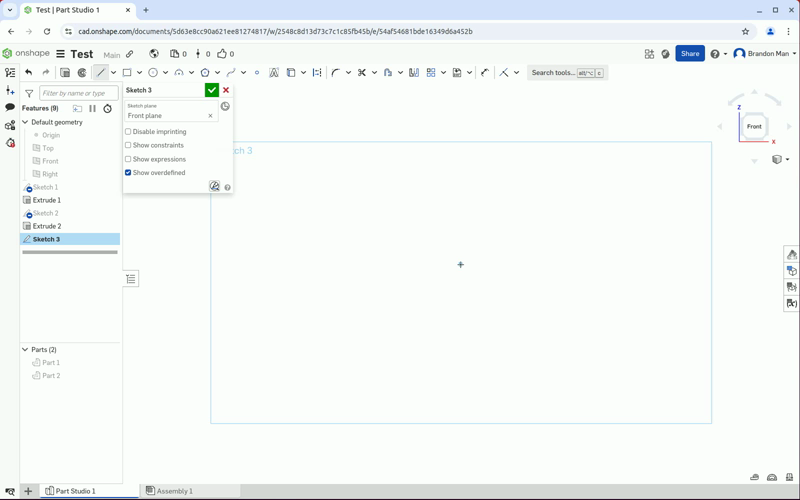
key_down(shift)
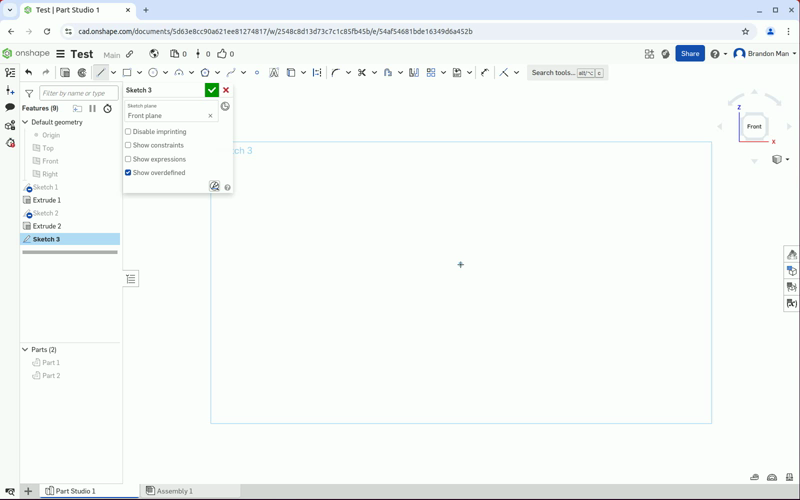
mouse_move(490, 264)
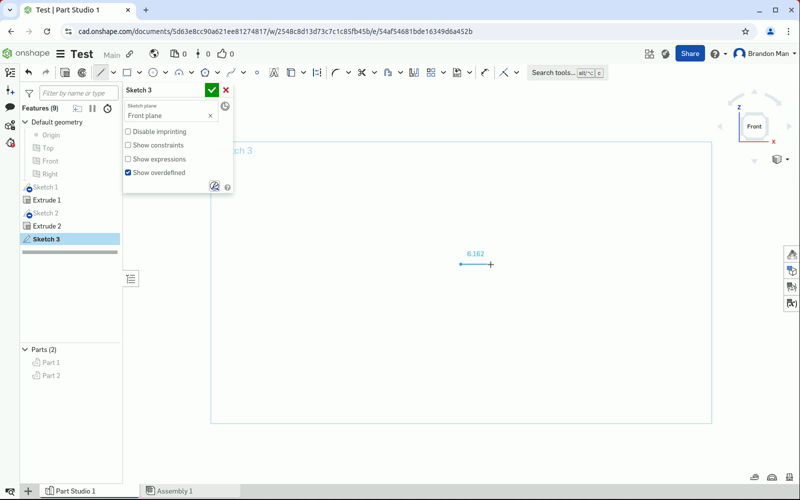
mouse_move(511, 264)
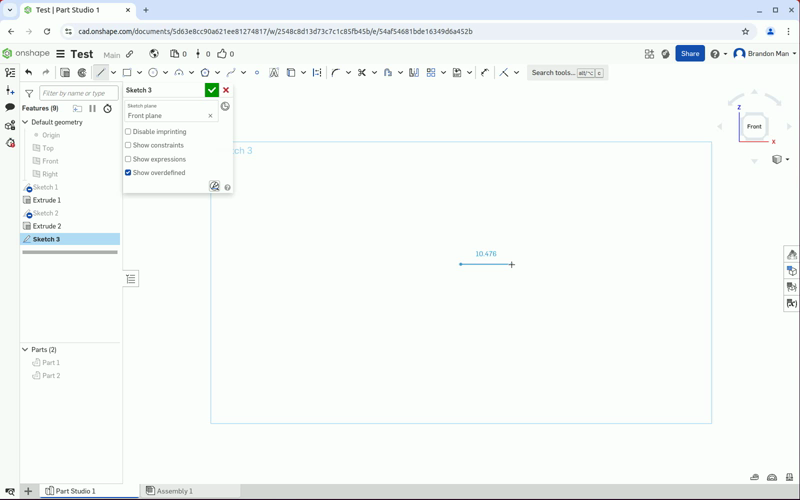
click(511, 264)
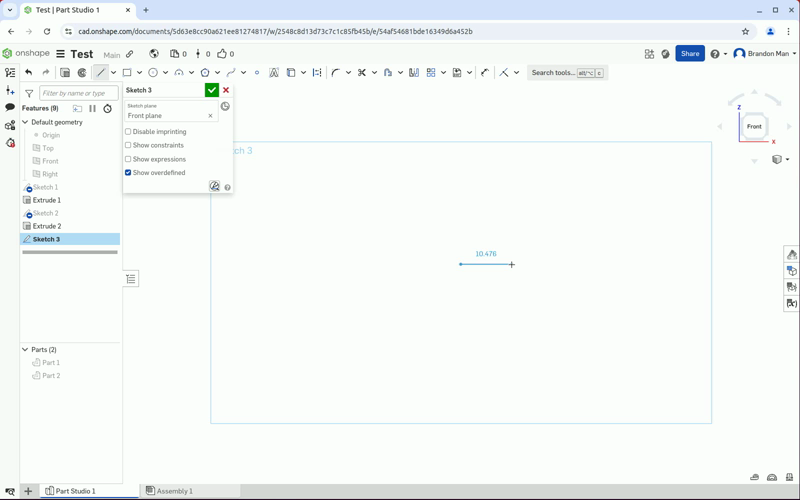
key_up(shift)
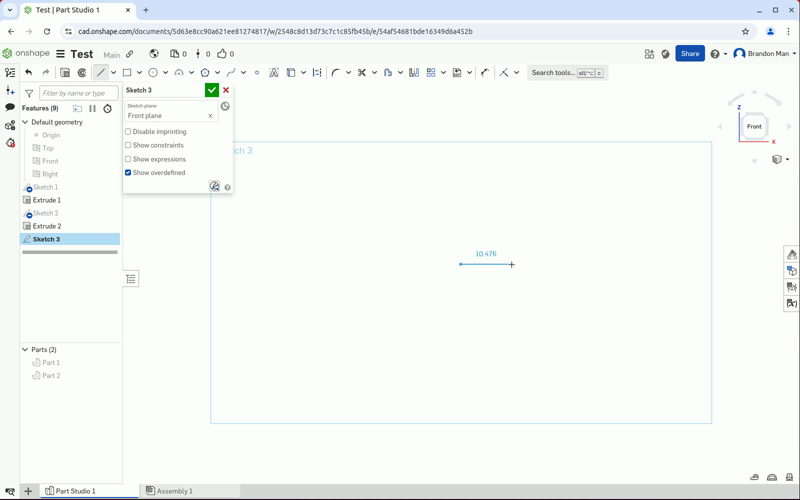
key_down(shift)
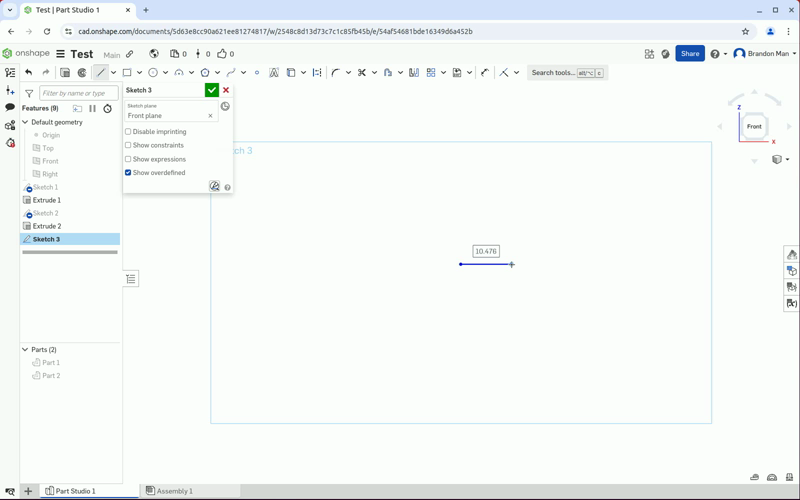
mouse_move(541, 264)
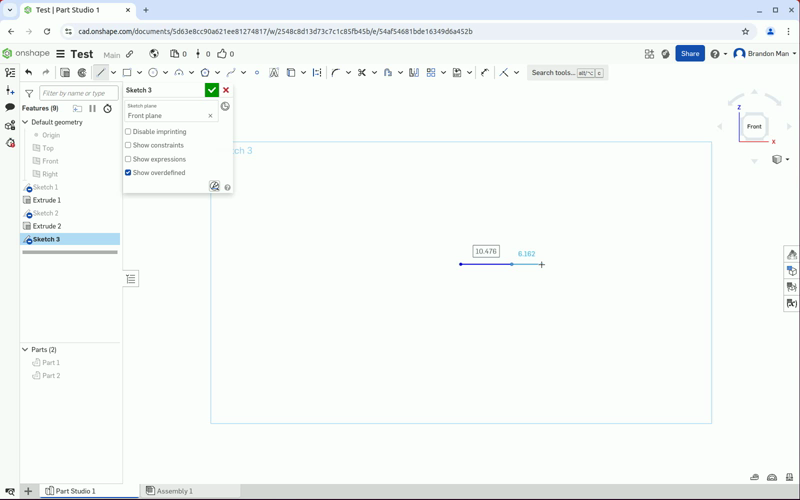
mouse_move(511, 244)
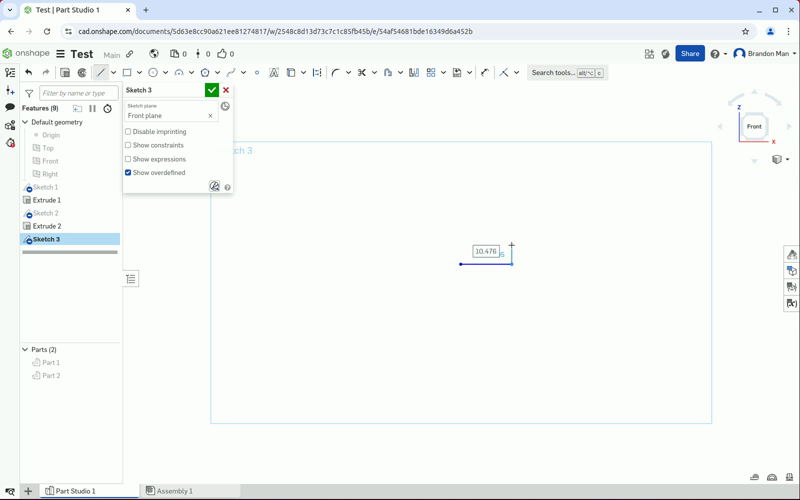
click(511, 244)
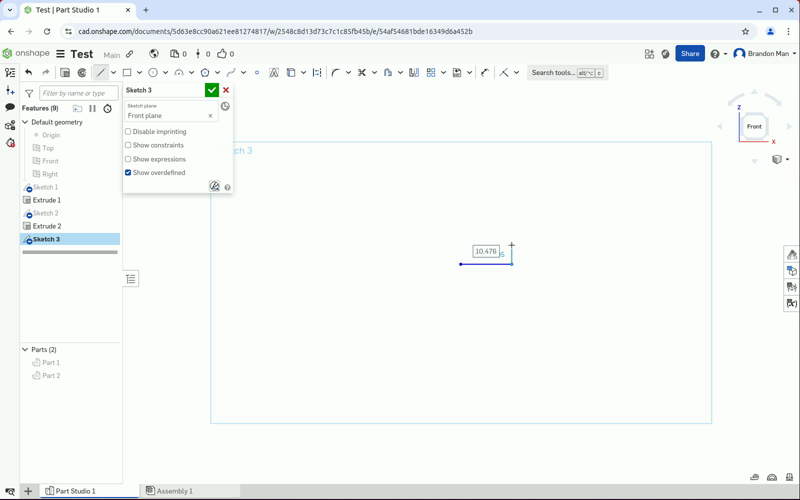
key_up(shift)
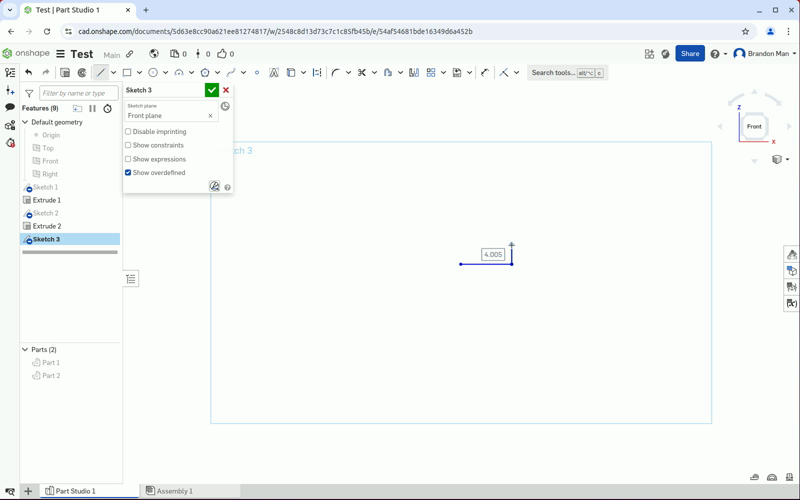
key_down(shift)
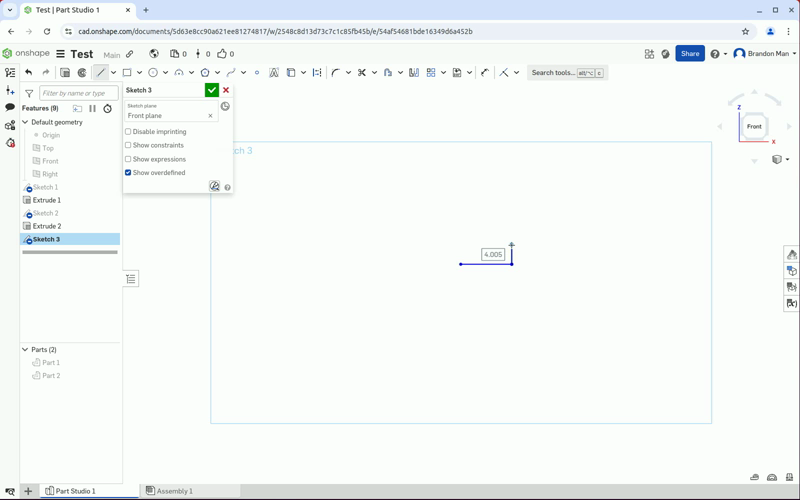
mouse_move(541, 244)
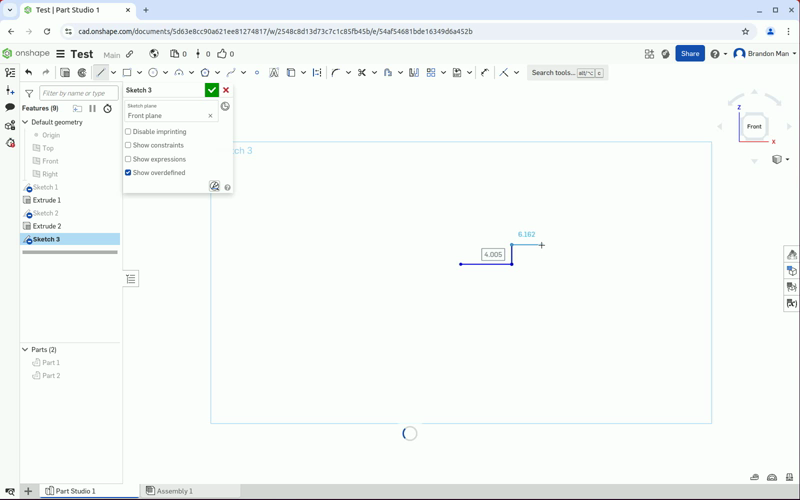
mouse_move(486, 225)
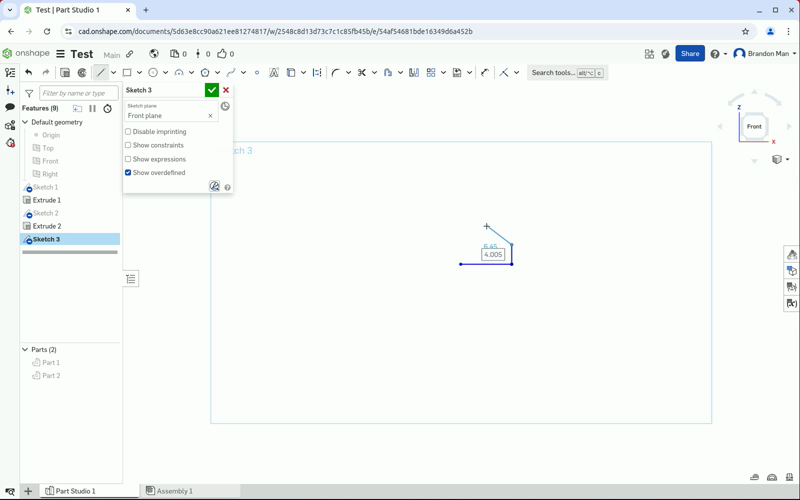
click(486, 225)
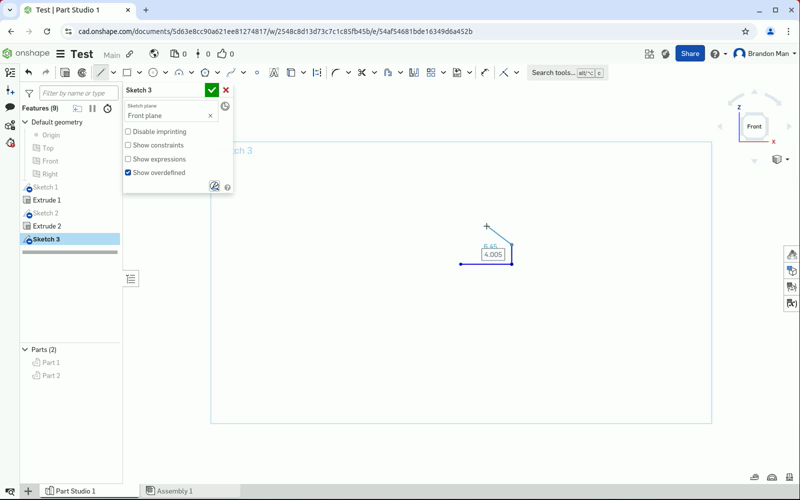
key_up(shift)
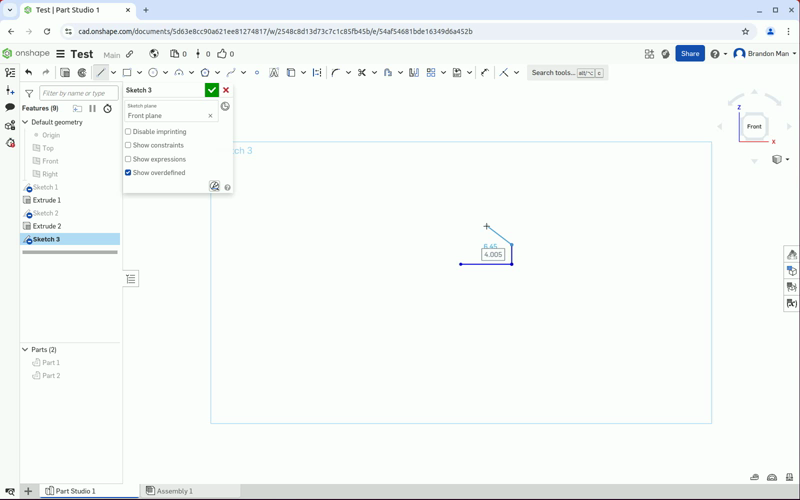
key_down(shift)
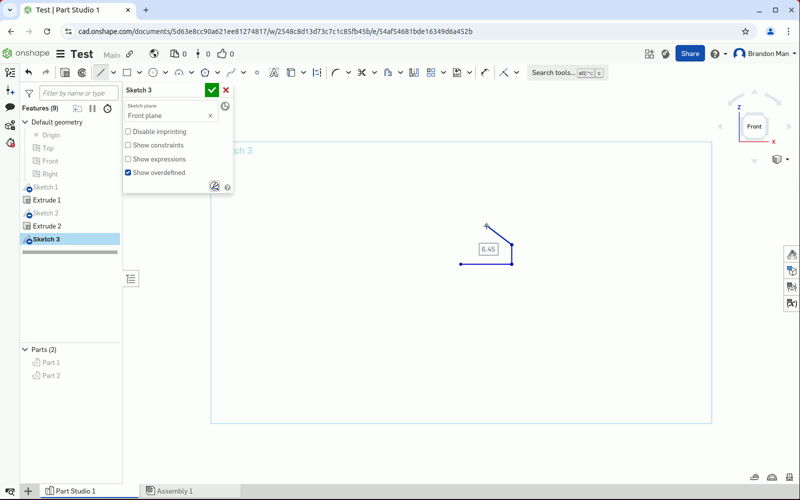
mouse_move(516, 225)
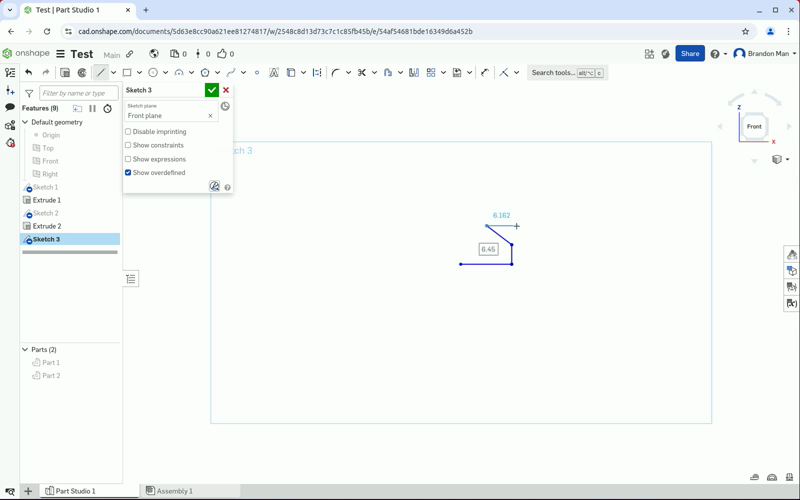
mouse_move(460, 225)
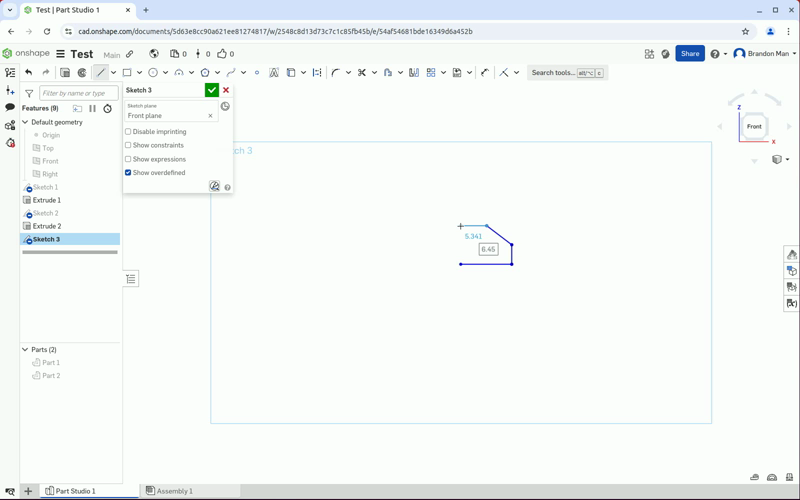
click(460, 225)
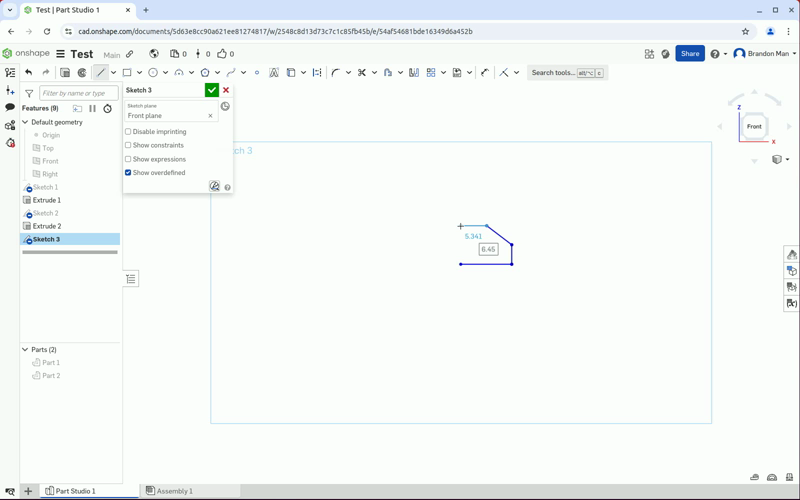
key_up(shift)
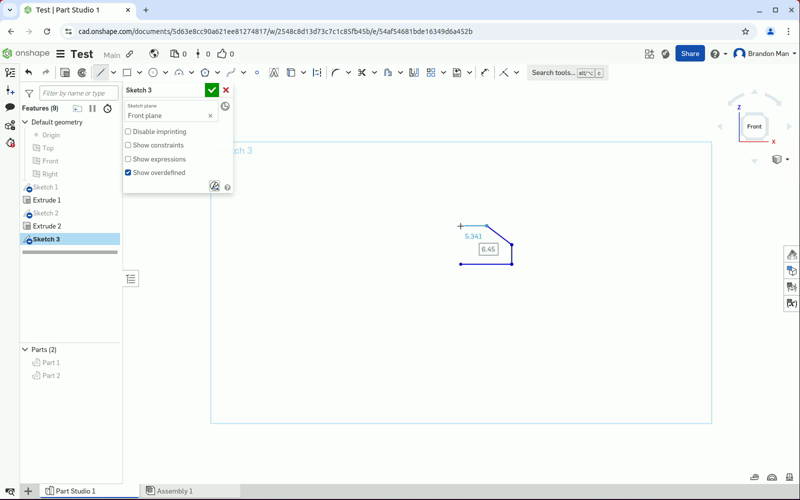
mouse_move(490, 225)
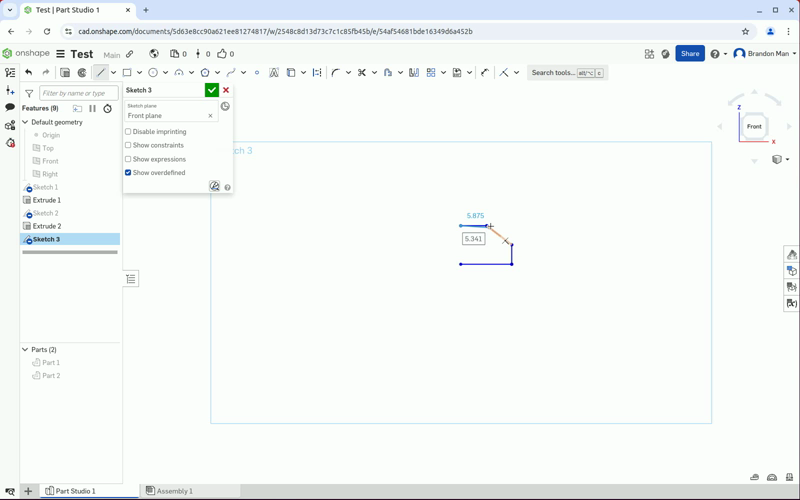
key_down(shift)
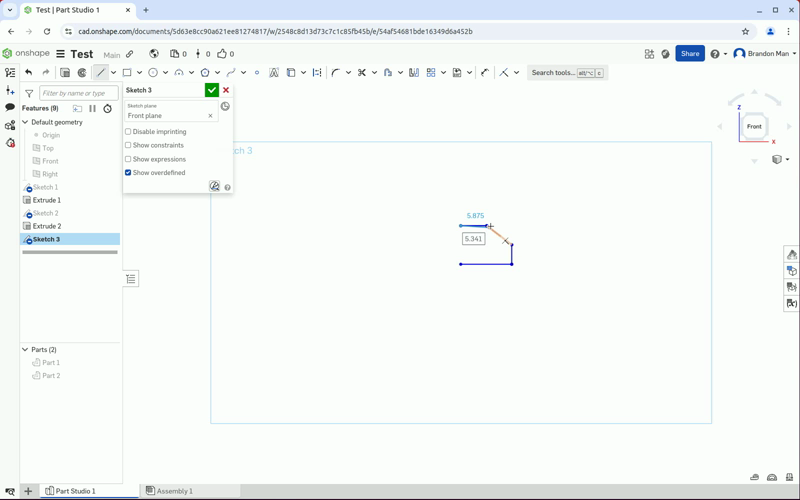
mouse_move(460, 264)
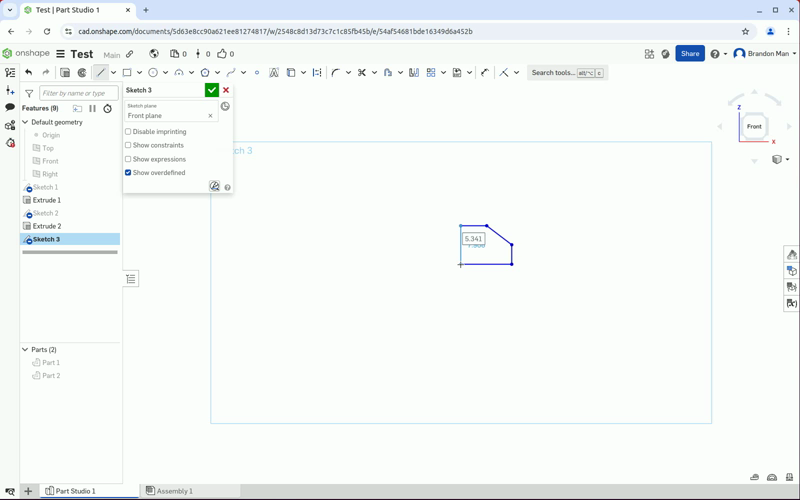
key_up(shift)
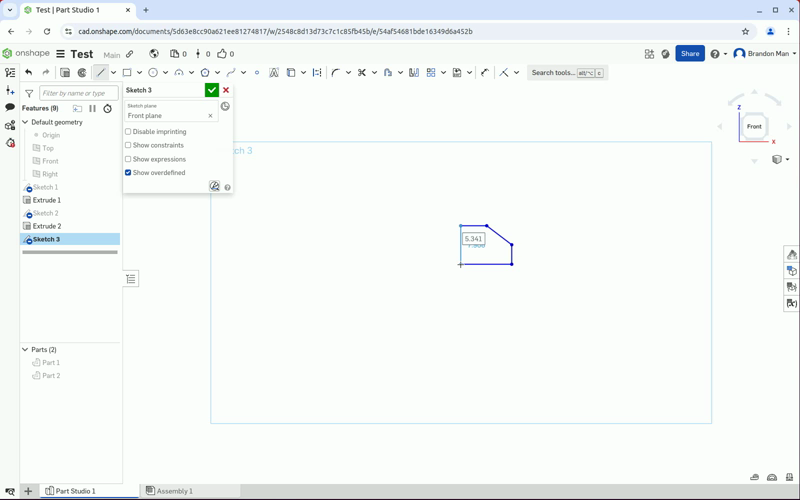
click(460, 264)
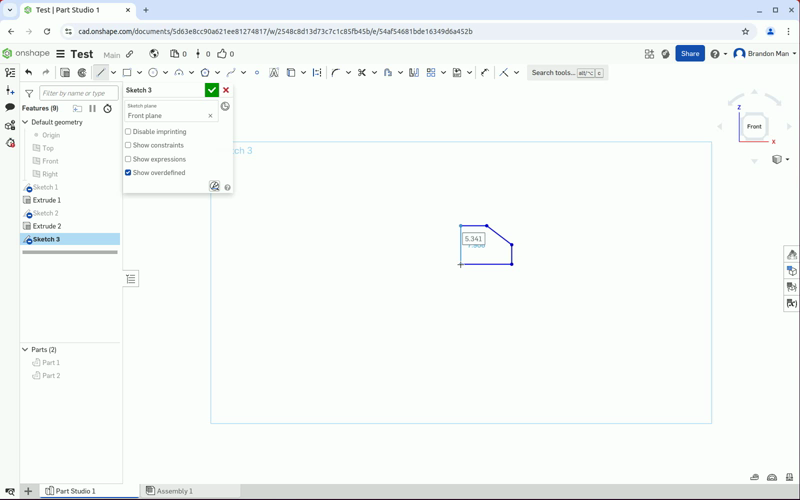
key(esc)
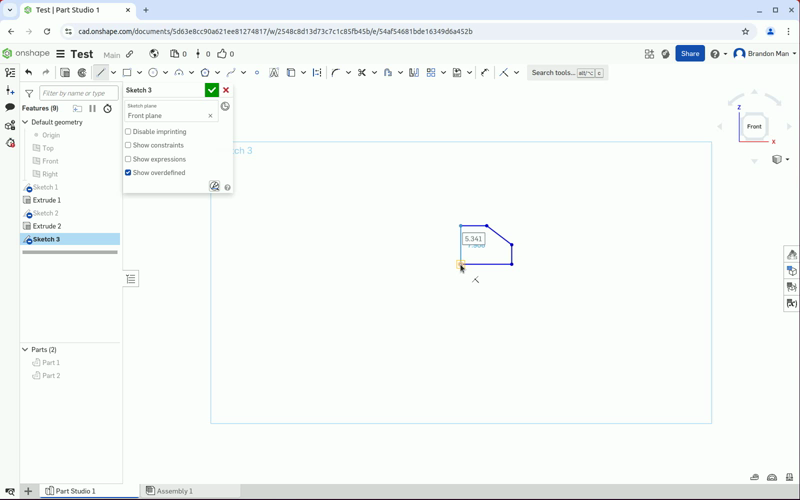
mouse_move(475, 227)
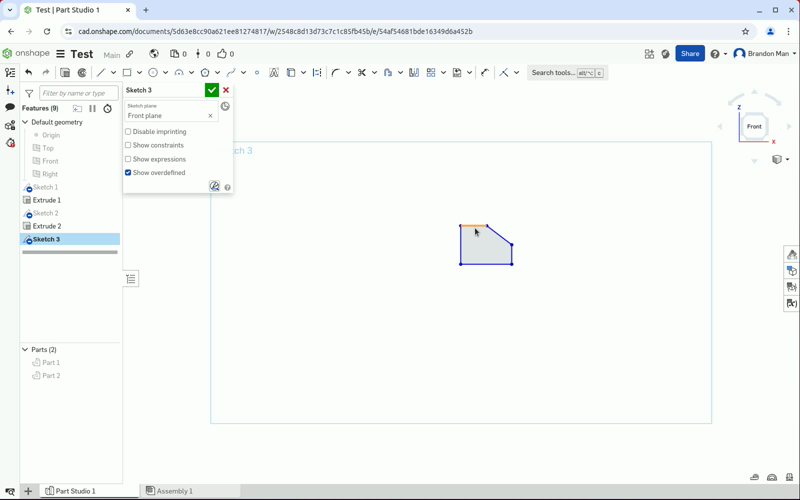
scroll(6)
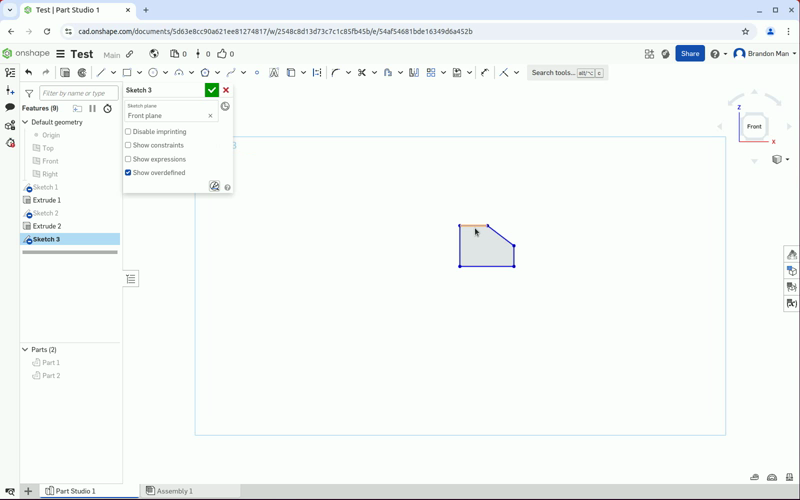
scroll(6)
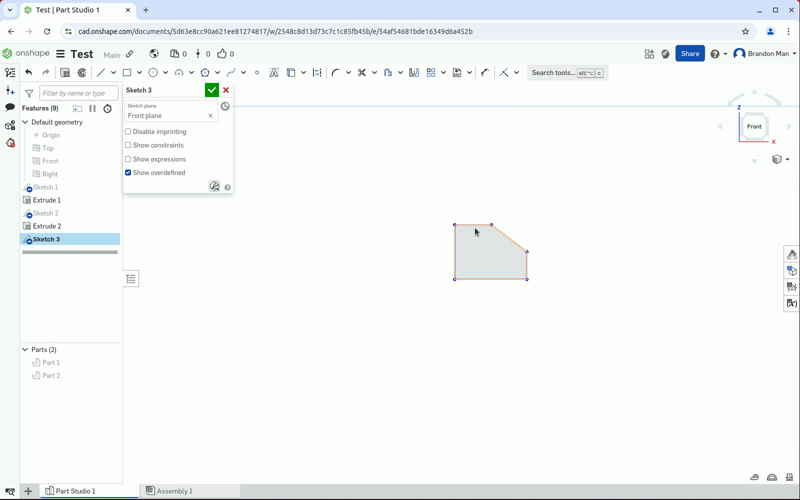
scroll(6)
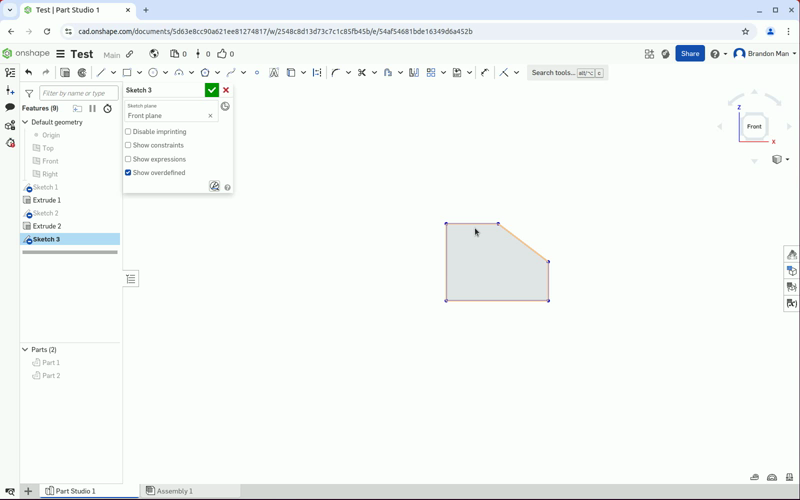
scroll(6)
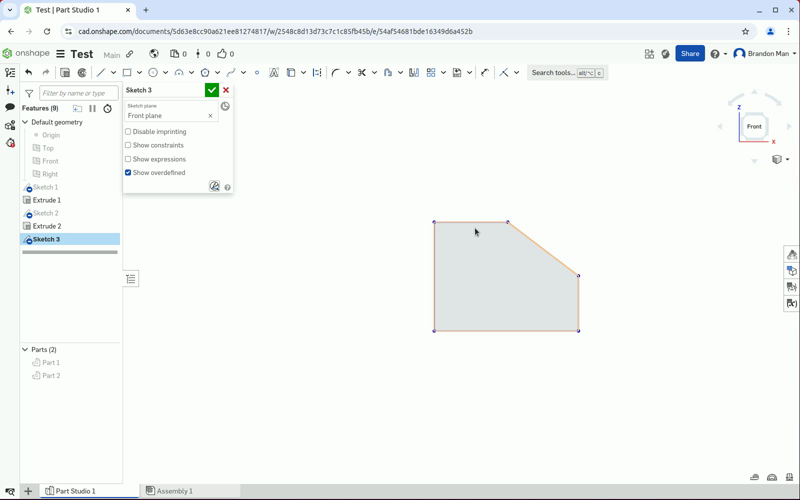
scroll(6)
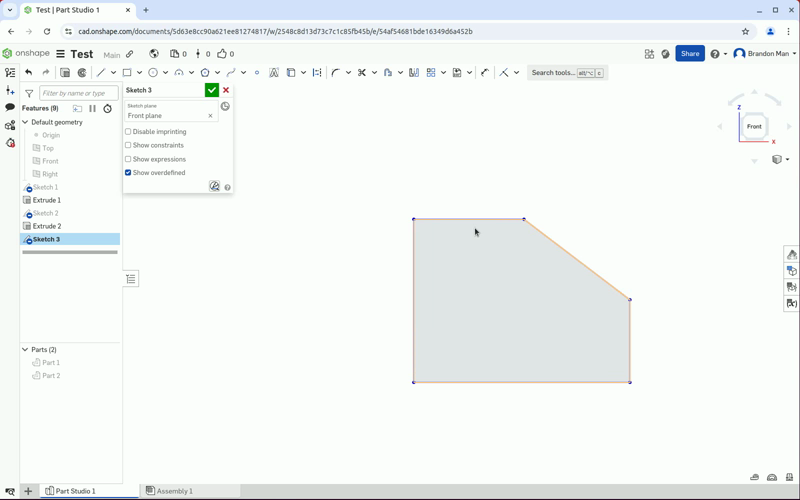
scroll(6)
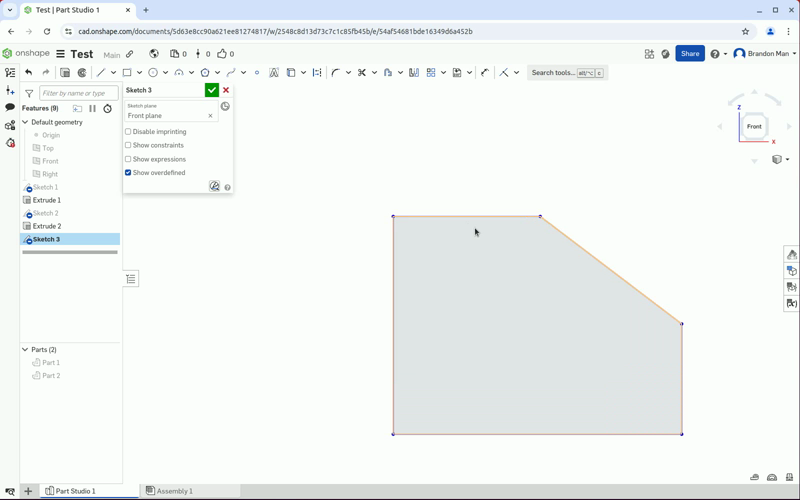
scroll(6)
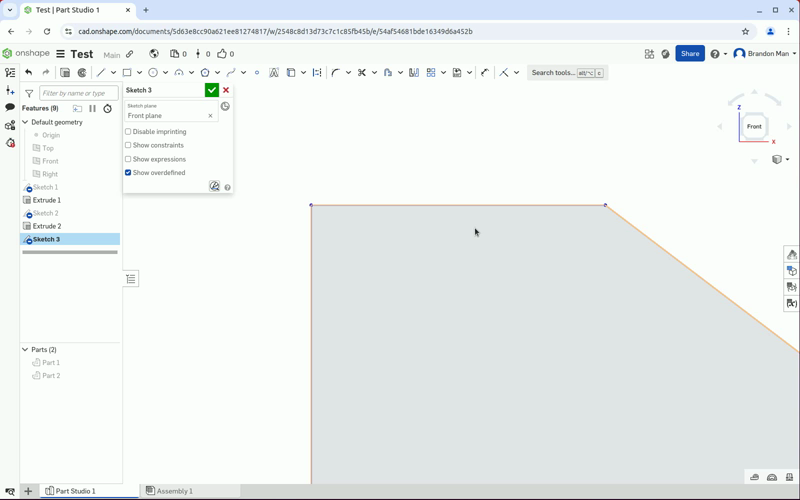
click(475, 227)
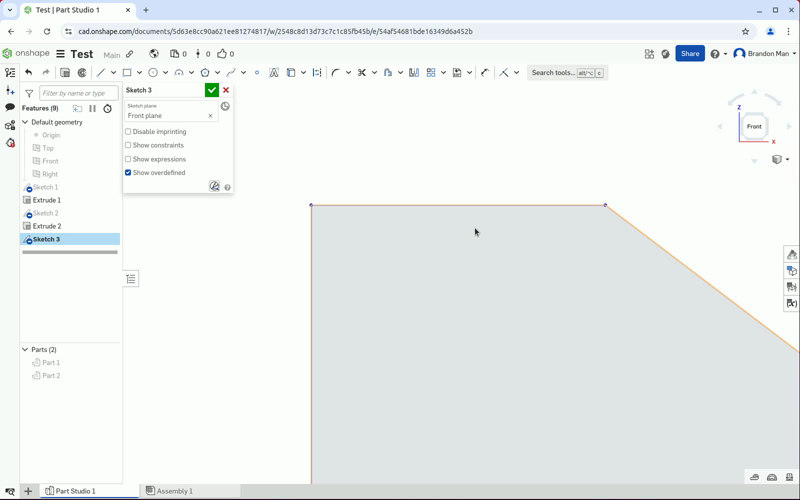
scroll(-6)
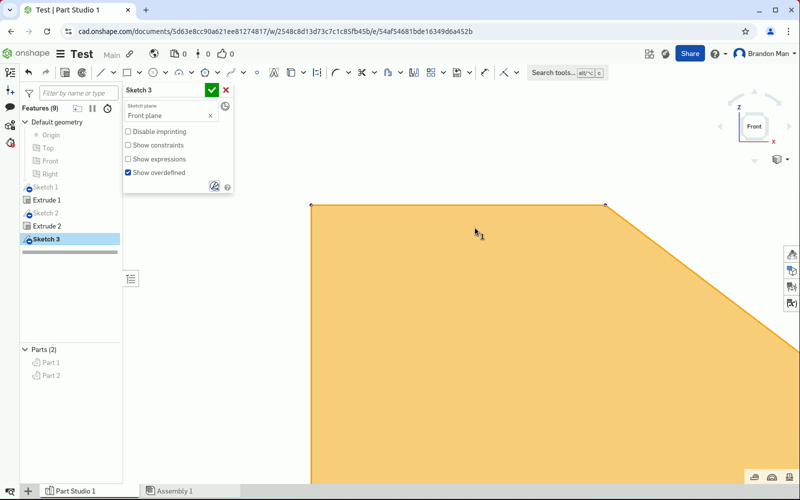
scroll(-6)
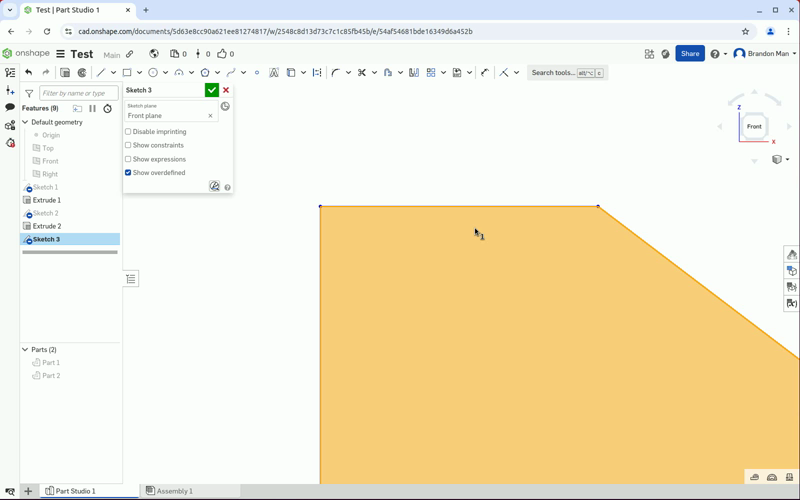
scroll(-6)
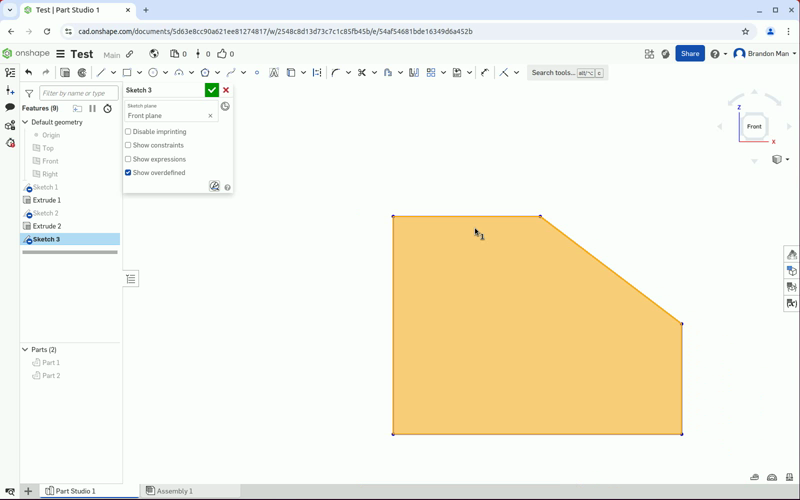
scroll(-6)
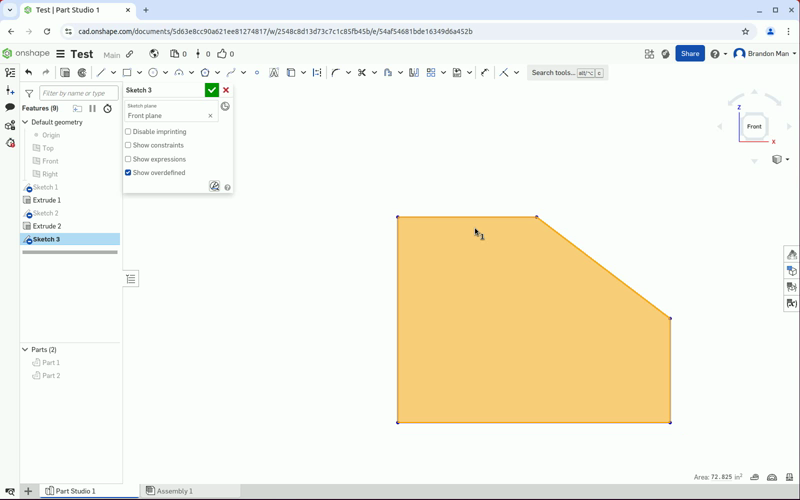
scroll(-6)
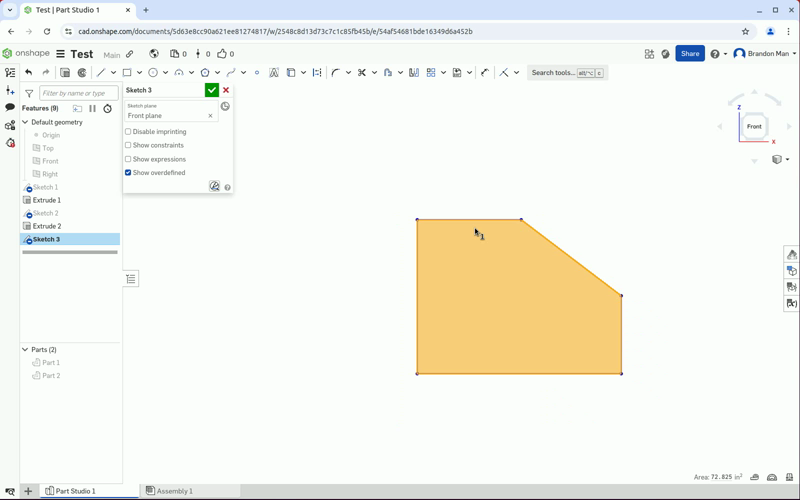
scroll(-6)
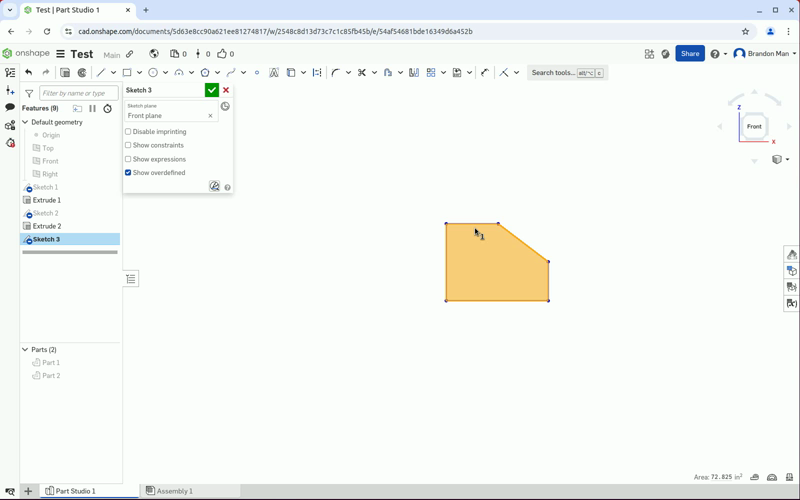
scroll(-6)
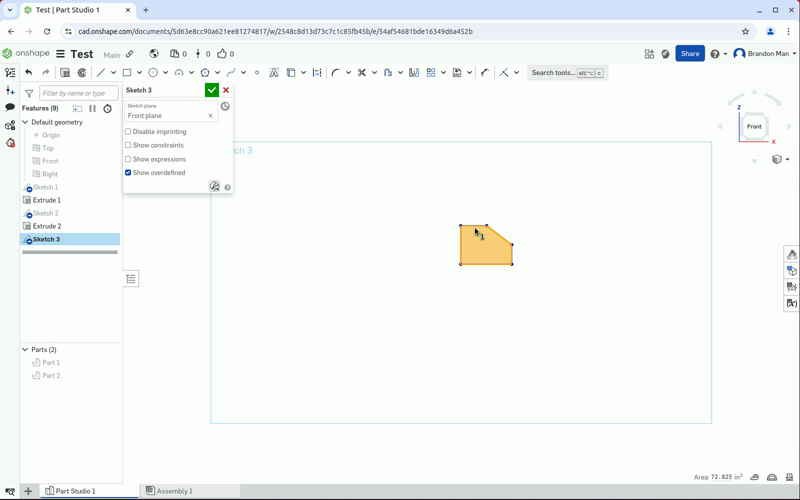
mouse_move(73, 352)
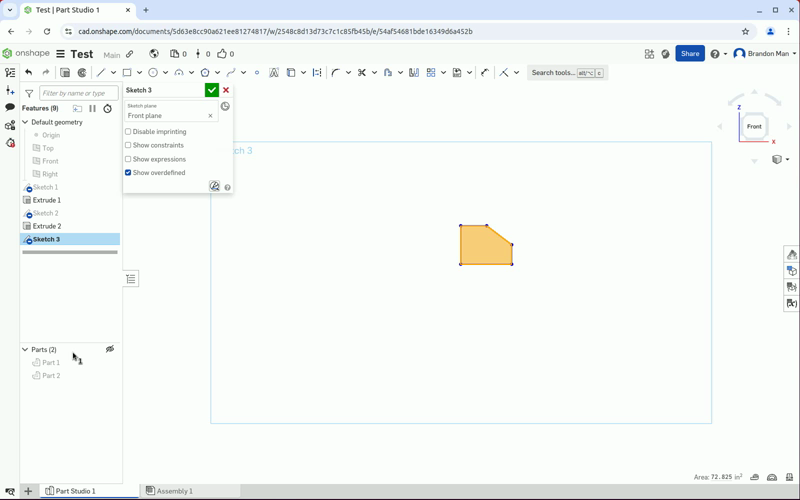
key(shift+y)
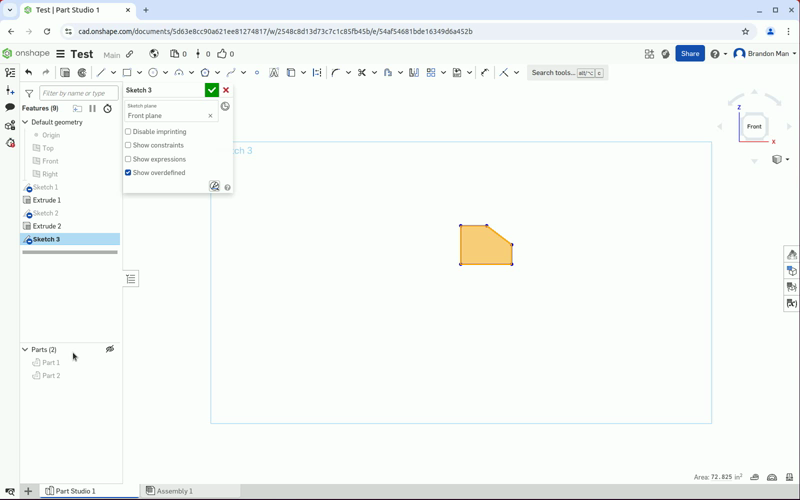
key(shift+e)
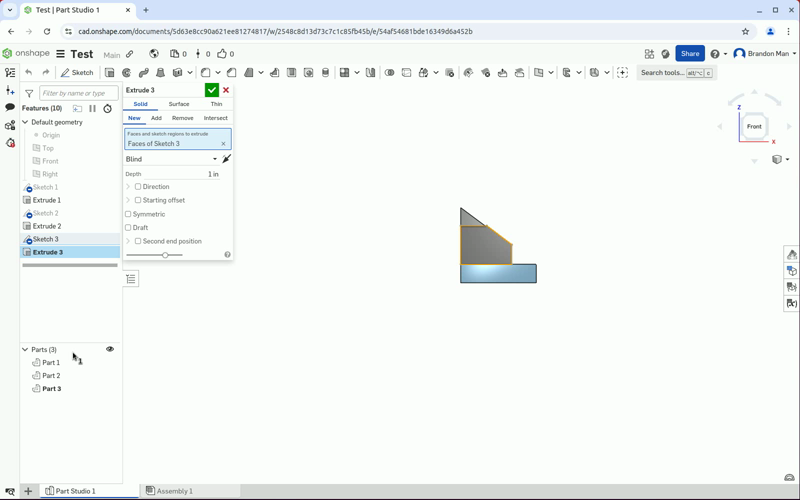
mouse_move(143, 106)
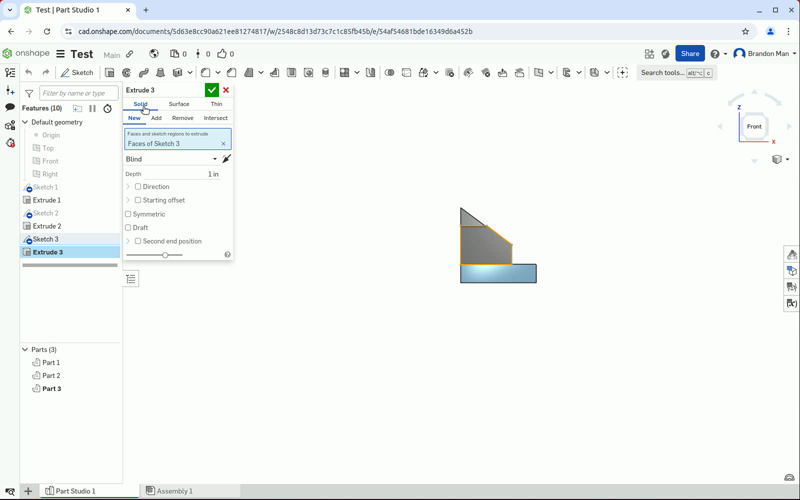
click(143, 106)
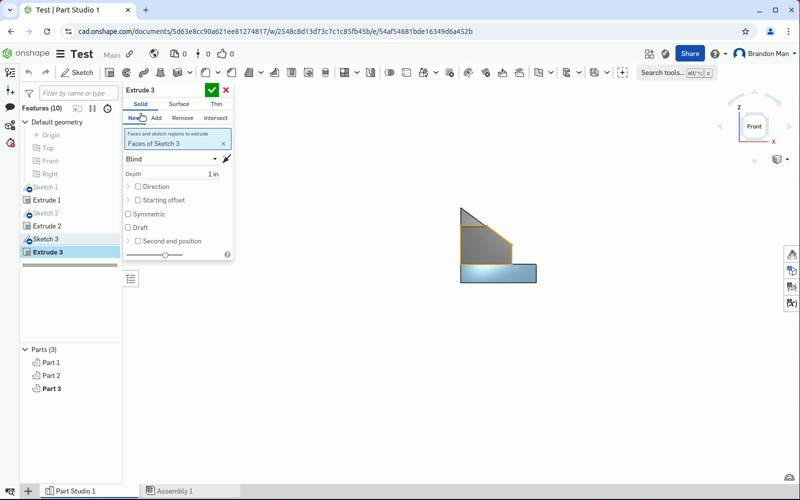
mouse_move(137, 120)
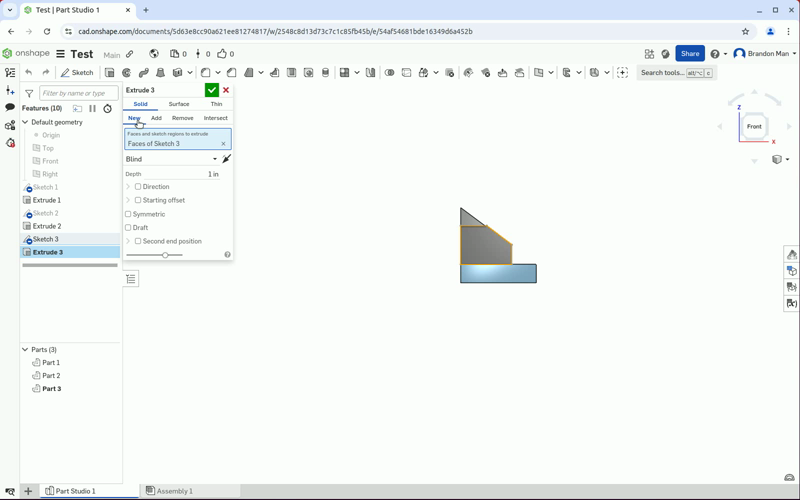
click(137, 120)
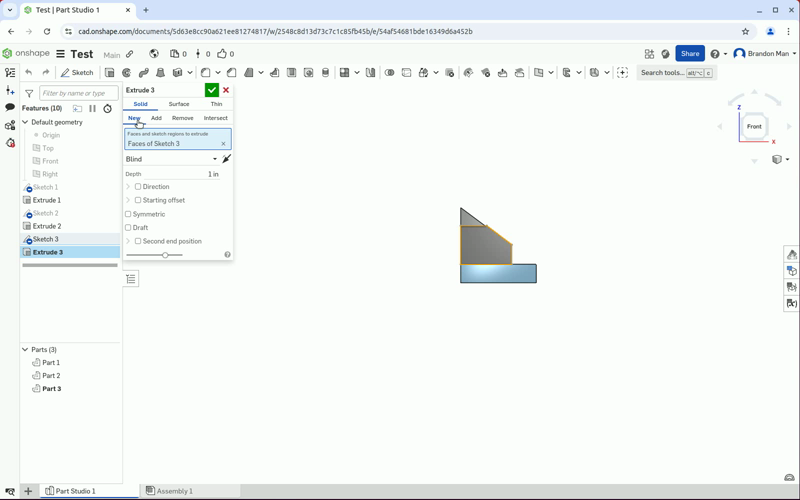
key(tab, 4)
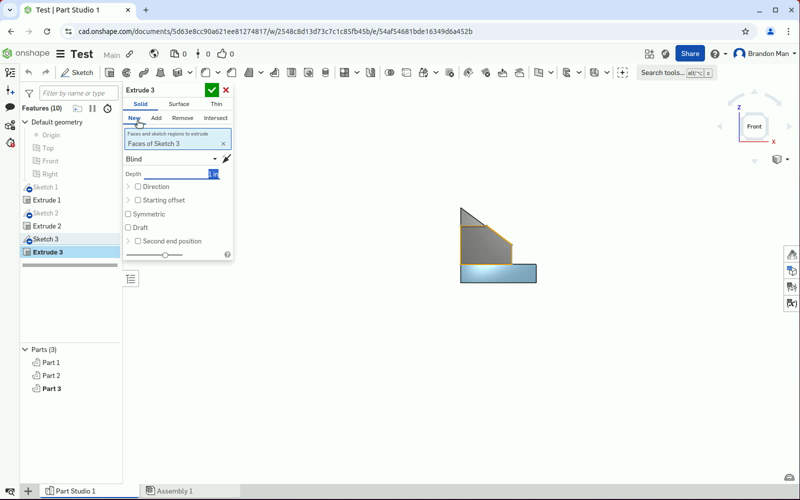
text(15.405)
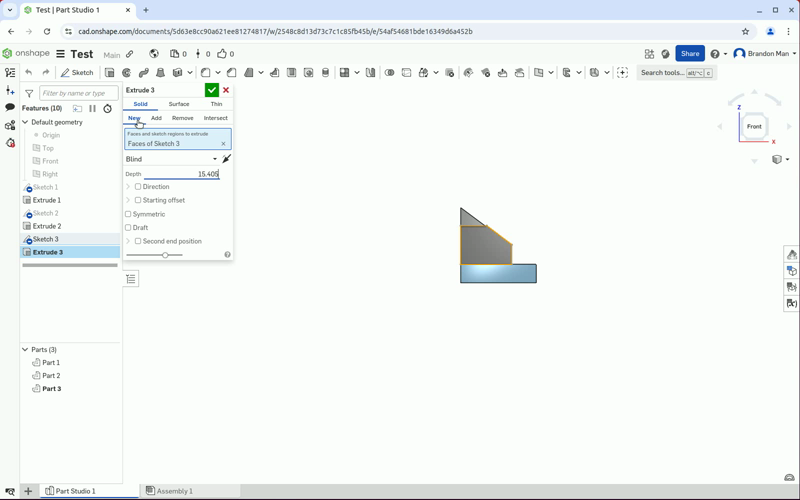
key(enter)
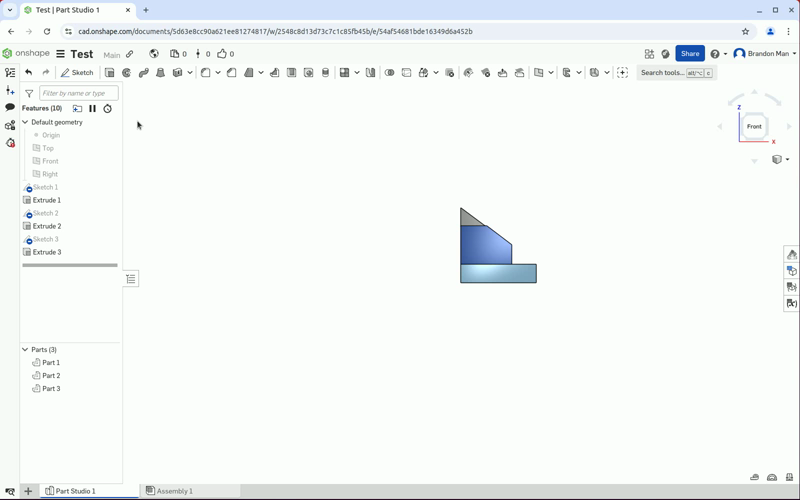
key(shift+h)
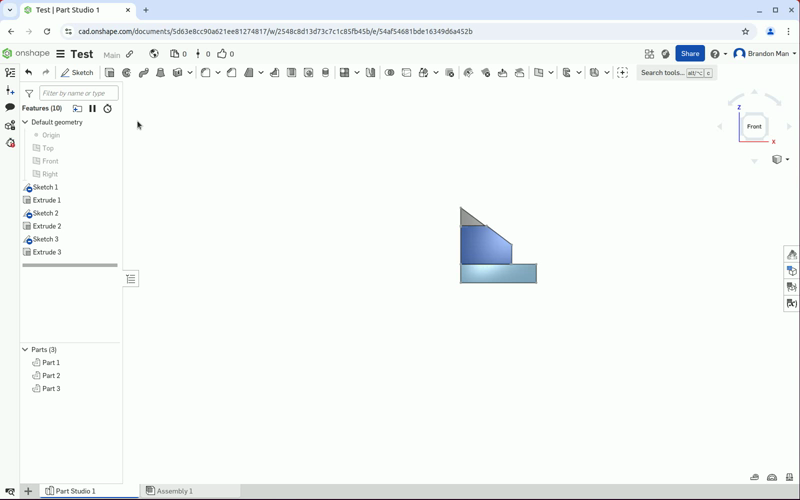
key(shift+h)
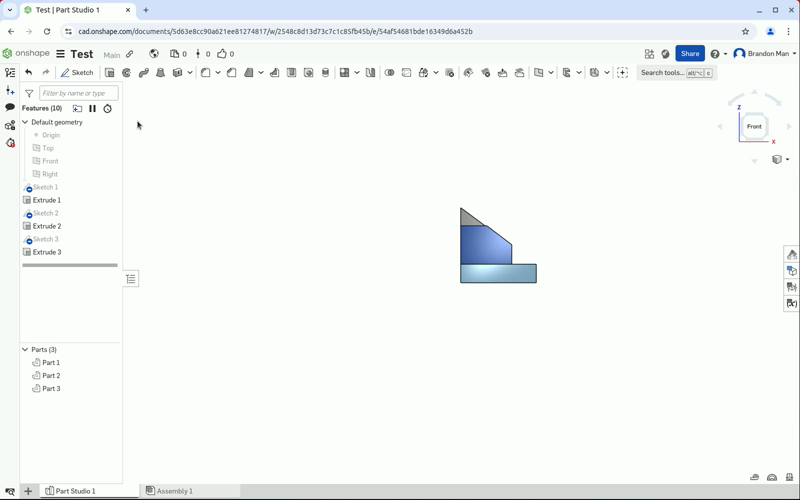
mouse_move(73, 189)
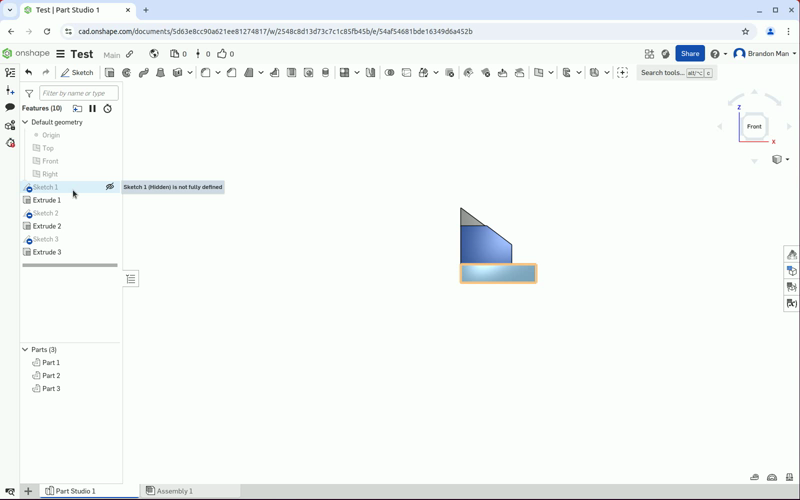
click(73, 189)
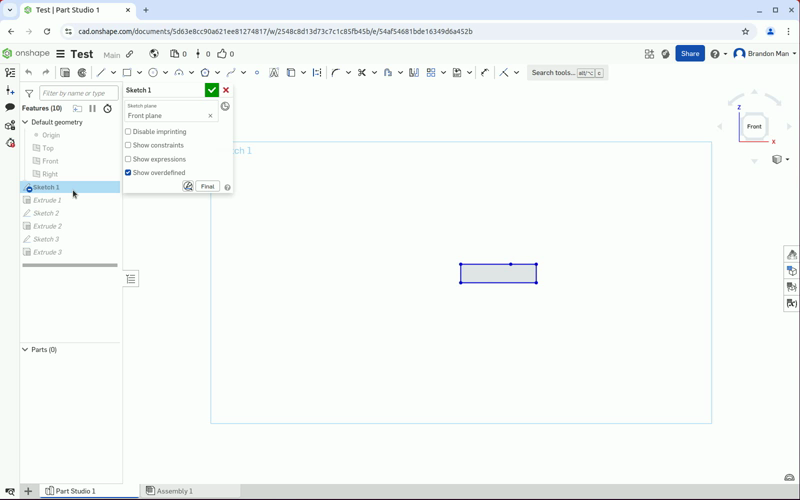
mouse_move(229, 92)
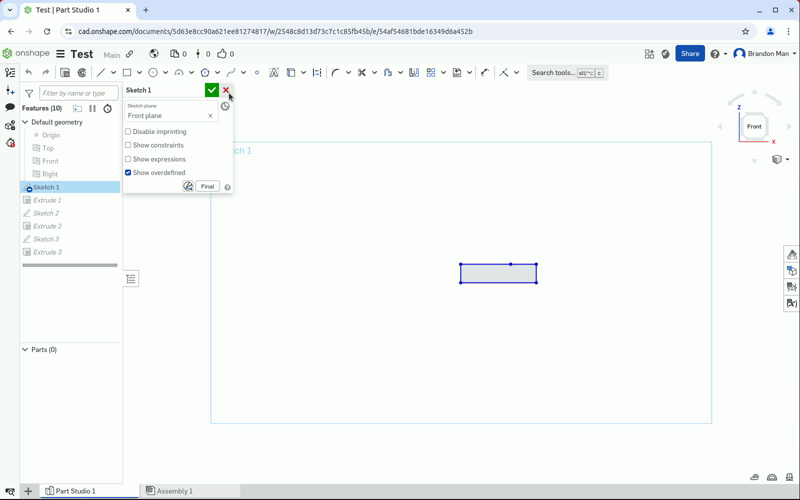
click(229, 92)
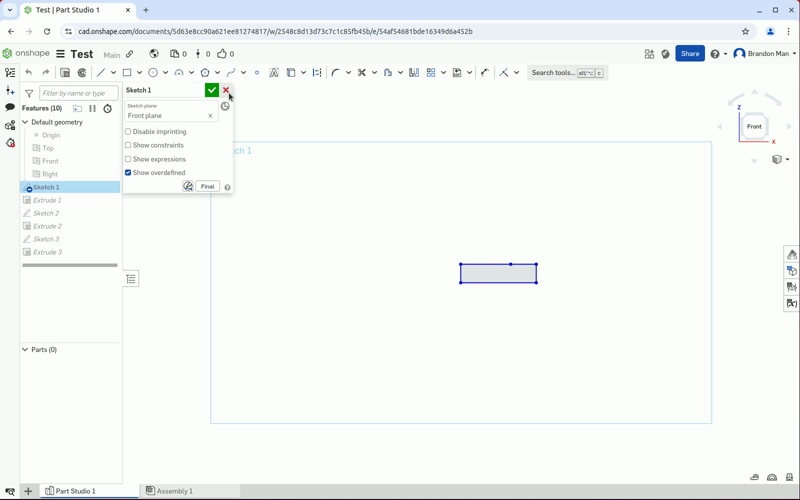
key(shift+s)
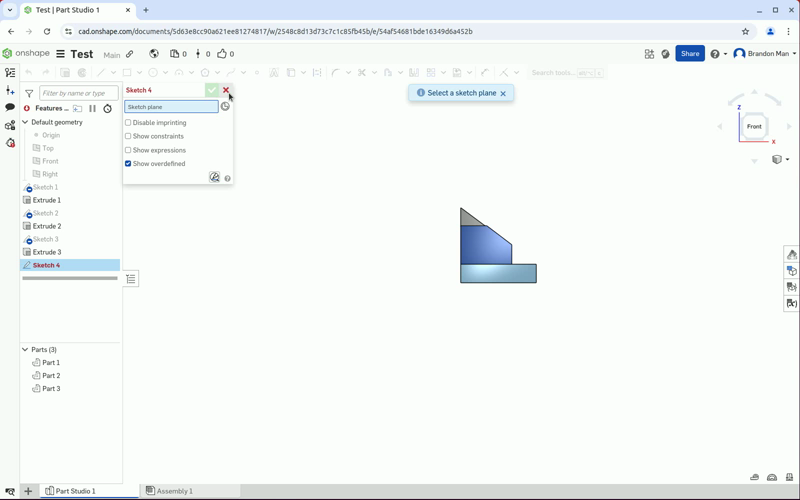
mouse_move(73, 163)
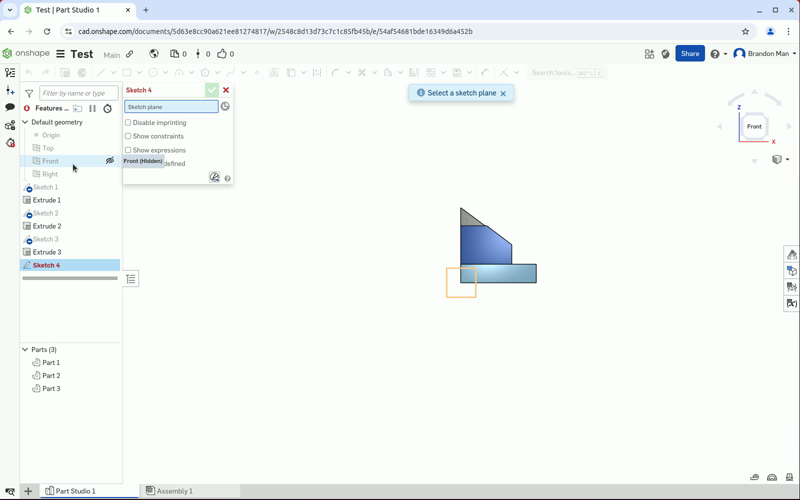
click(73, 163)
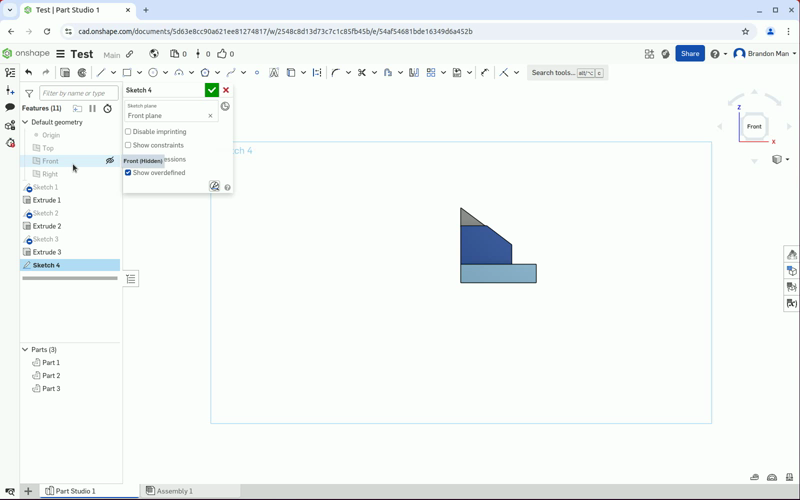
mouse_move(73, 352)
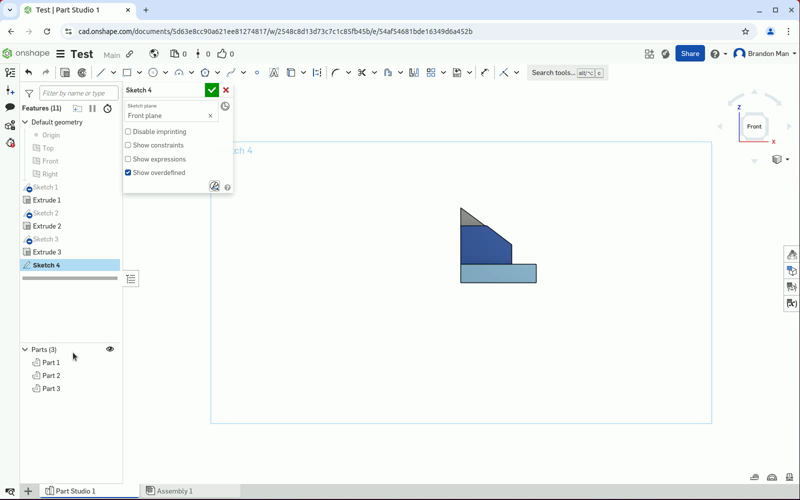
key(y)
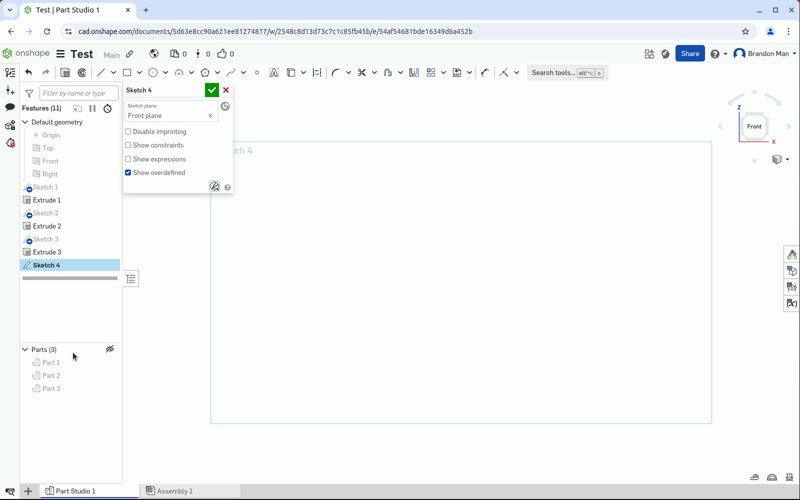
key(l)
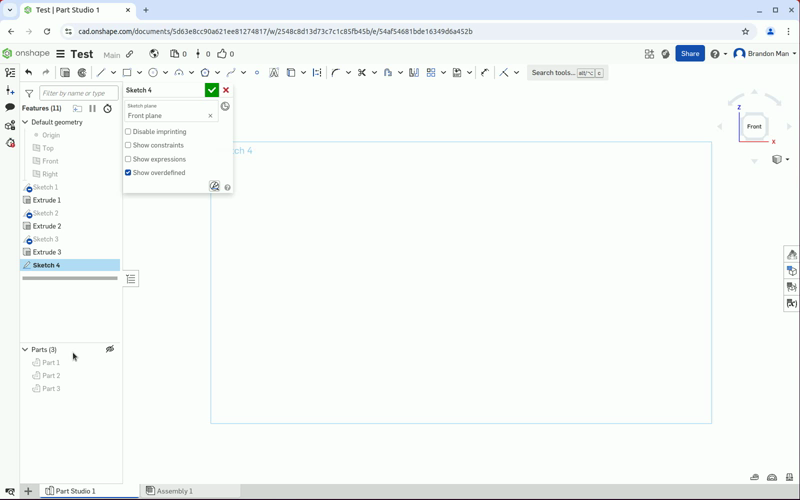
key_down(shift)
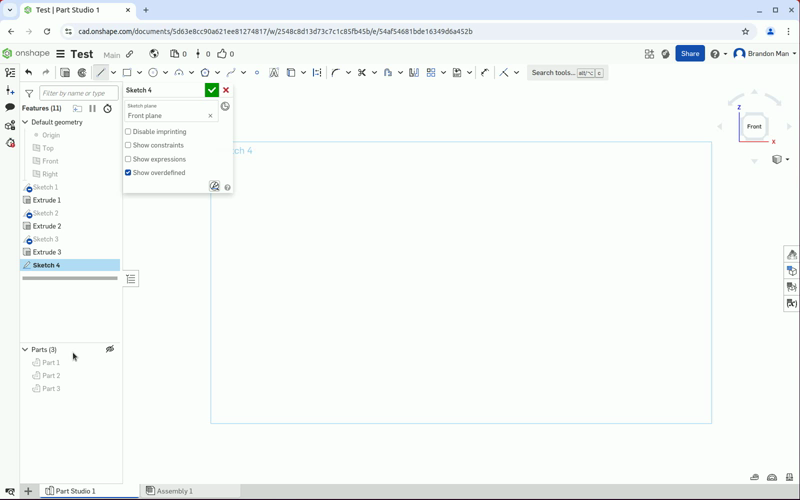
mouse_move(511, 264)
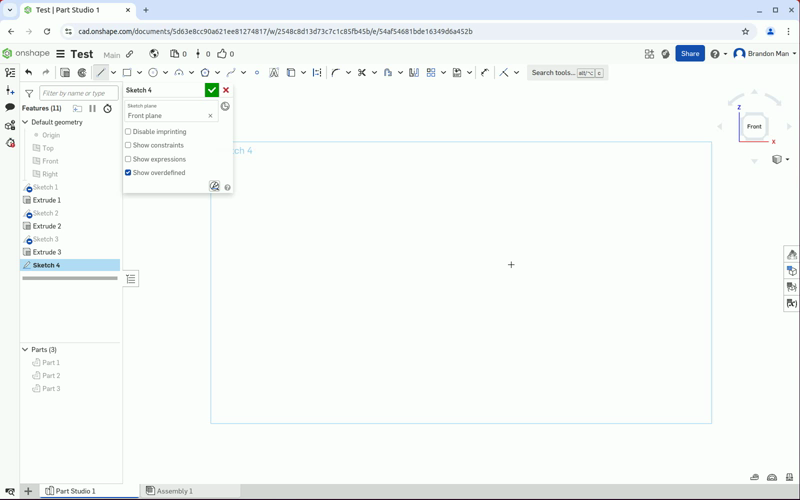
click(511, 264)
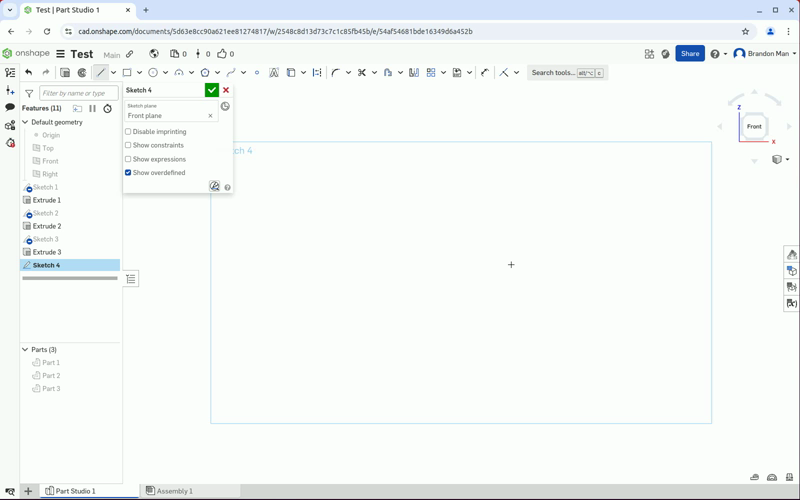
key_up(shift)
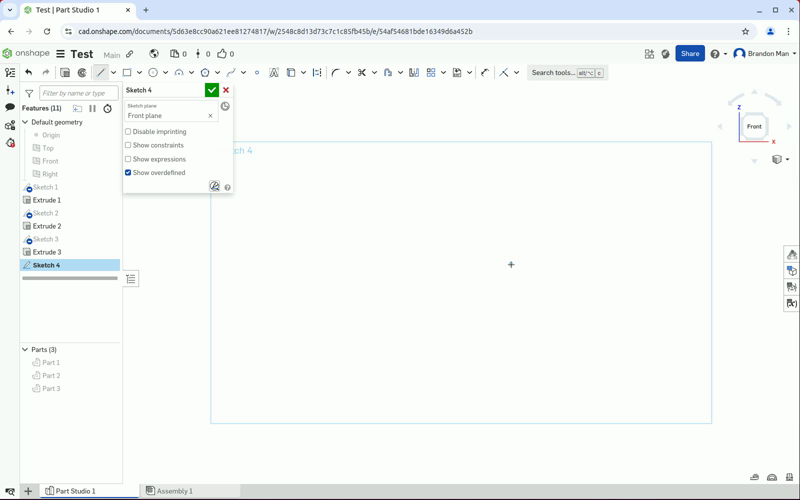
key_down(shift)
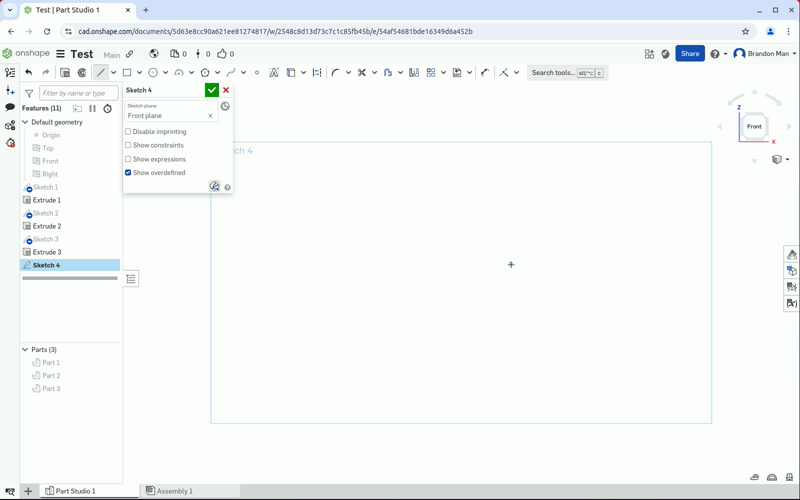
mouse_move(541, 264)
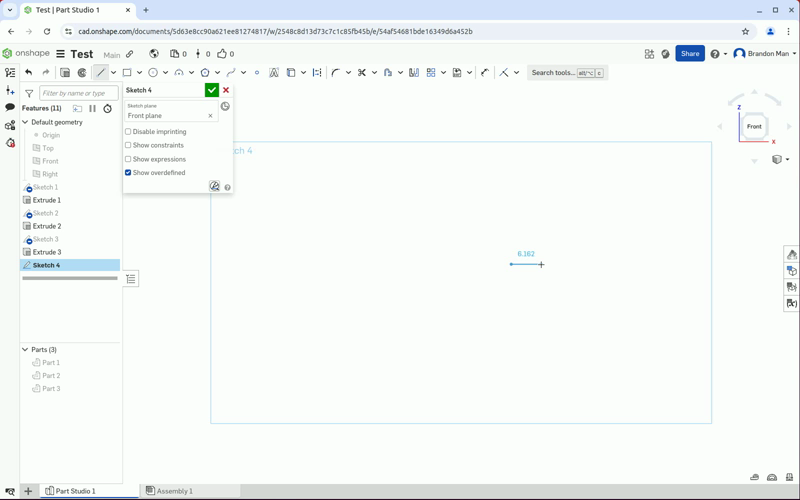
mouse_move(536, 264)
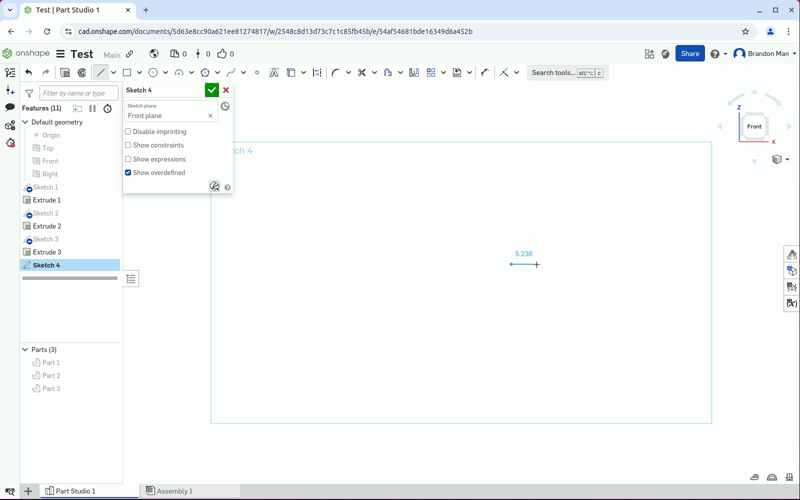
click(536, 264)
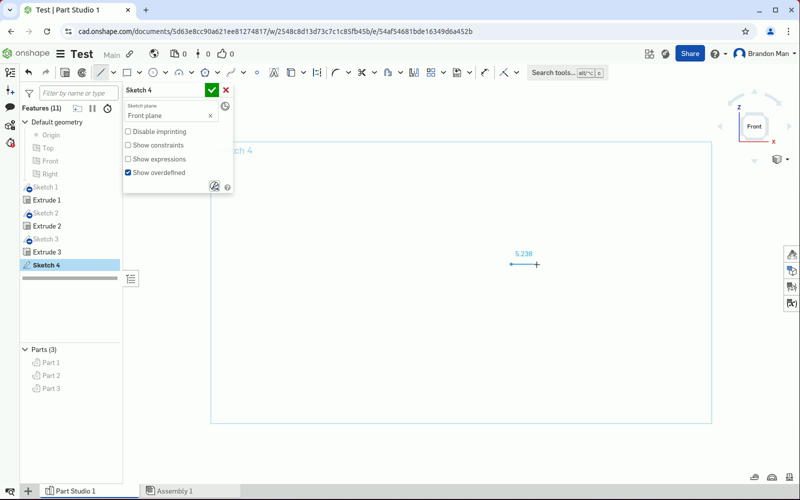
key_up(shift)
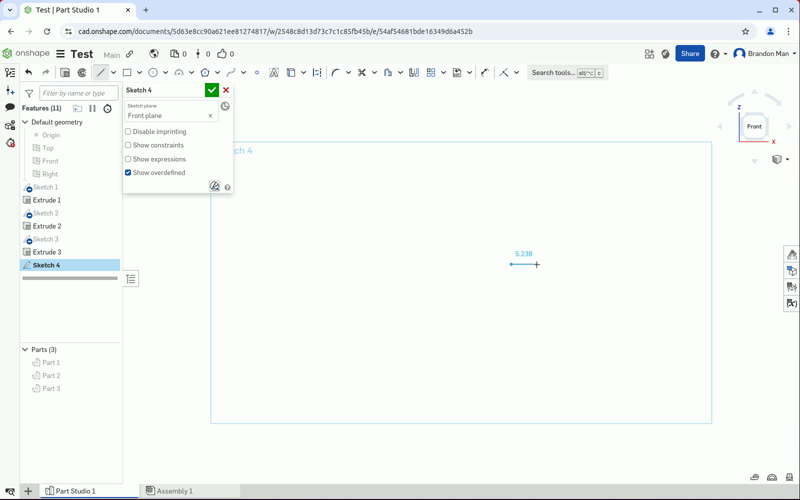
key_down(shift)
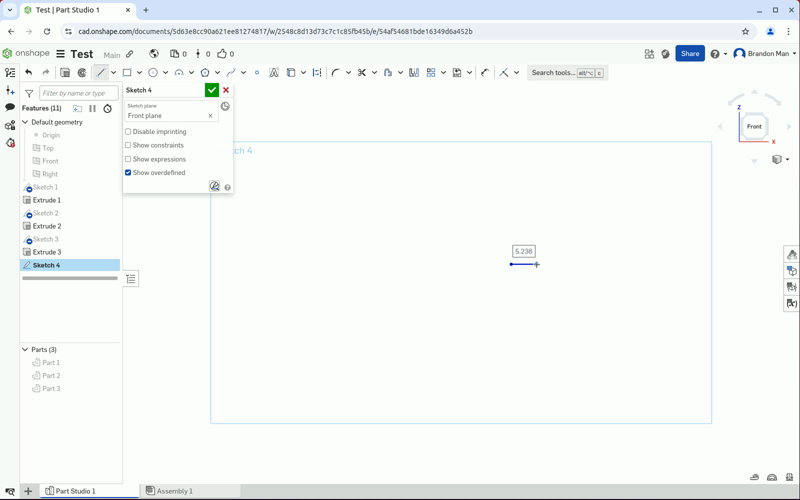
mouse_move(566, 264)
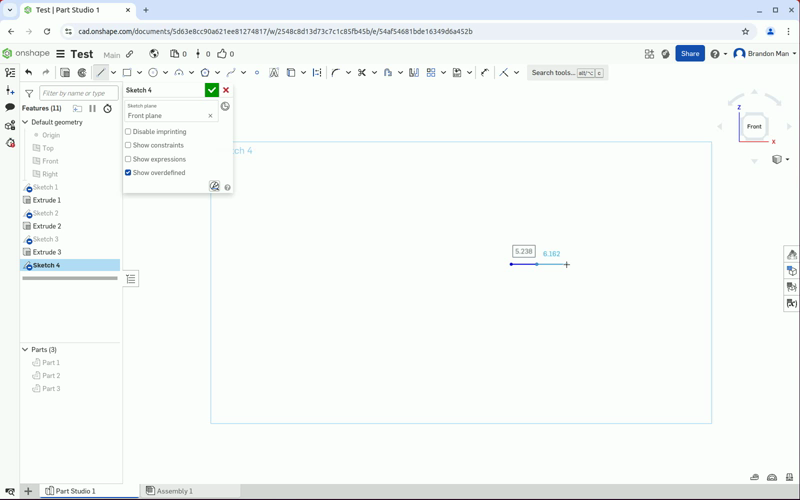
mouse_move(511, 245)
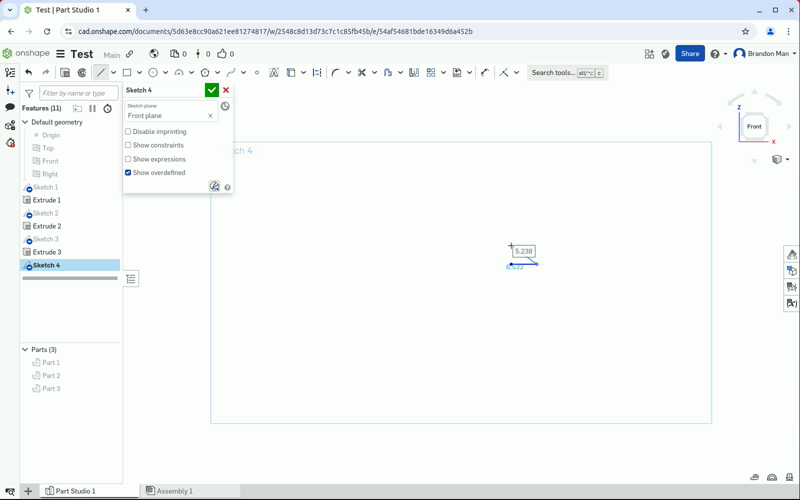
click(511, 245)
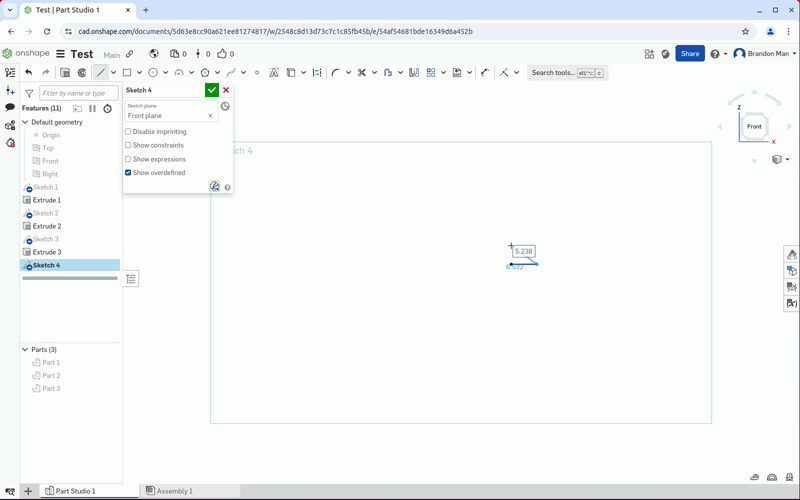
key_up(shift)
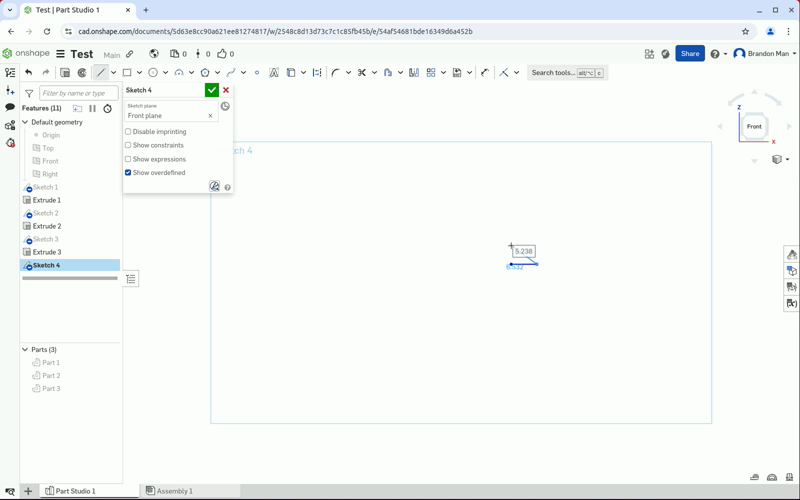
mouse_move(541, 245)
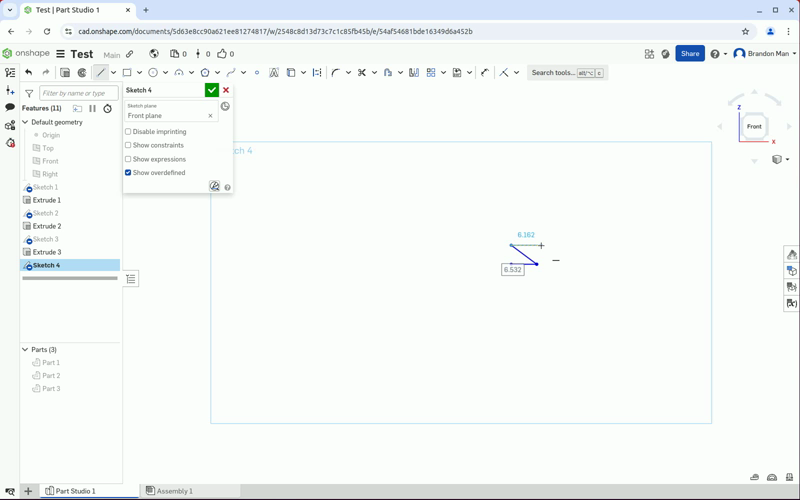
key_down(shift)
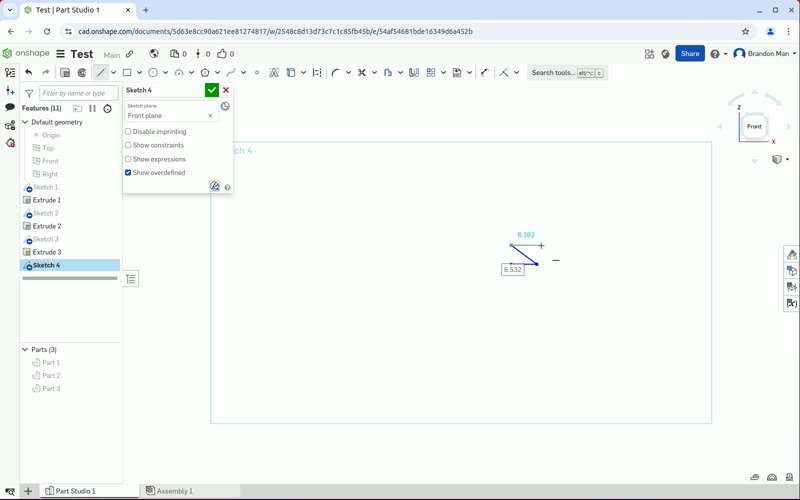
mouse_move(511, 264)
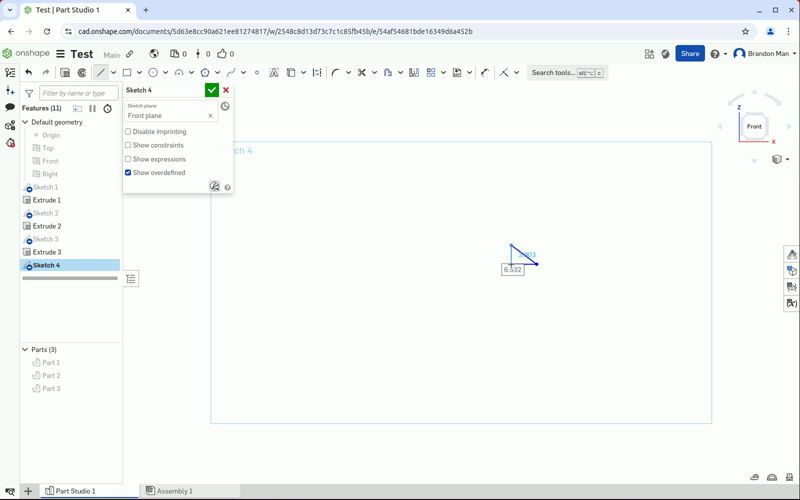
key_up(shift)
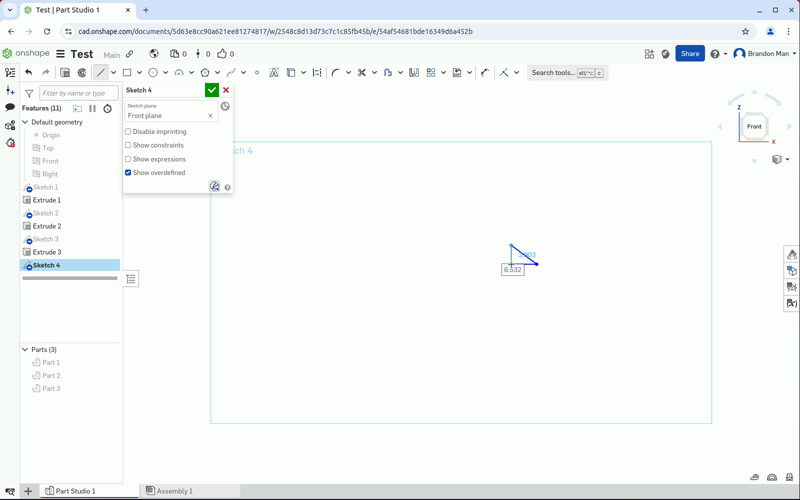
click(511, 264)
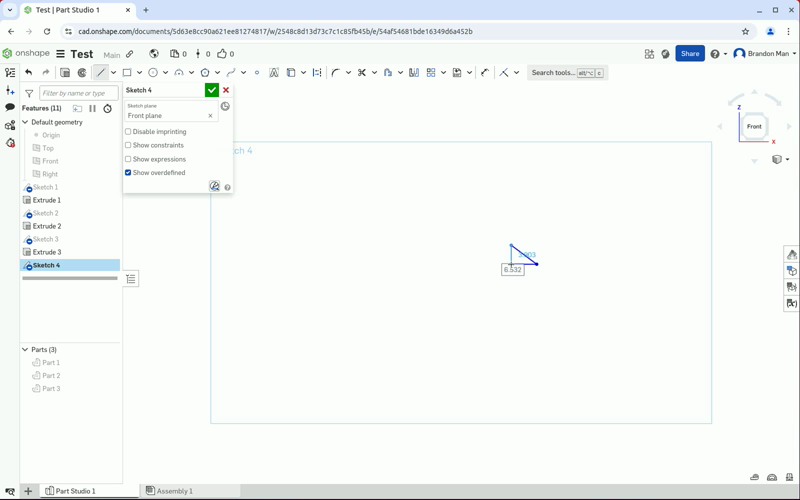
key(esc)
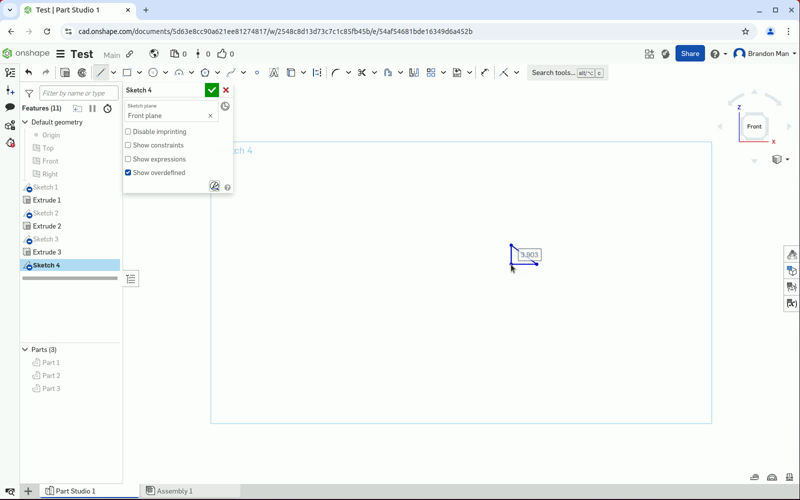
mouse_move(525, 262)
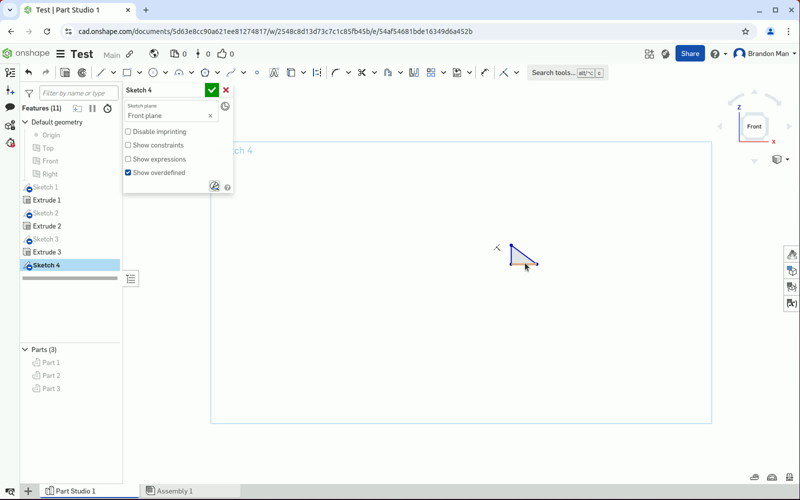
scroll(6)
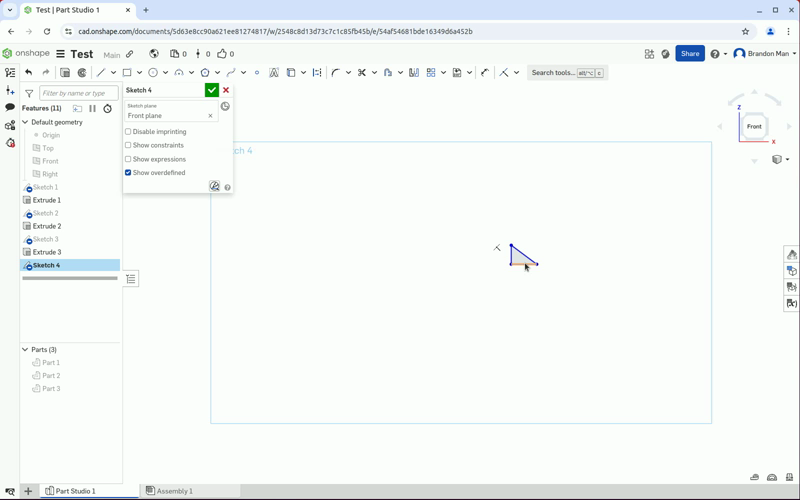
scroll(6)
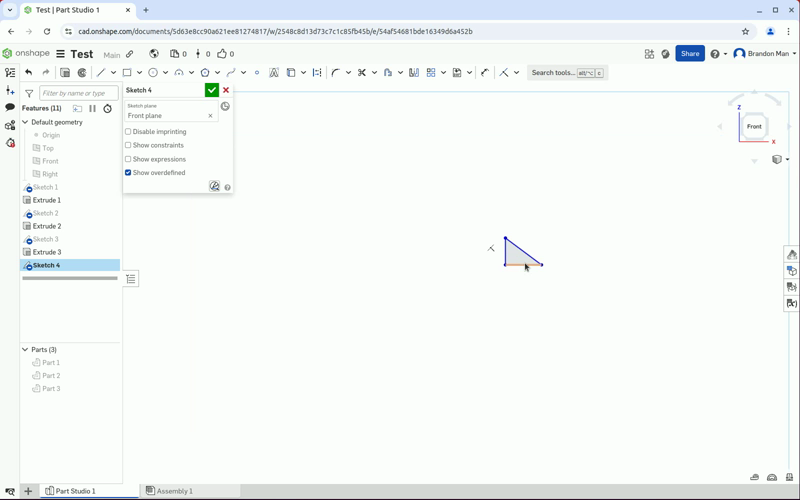
scroll(6)
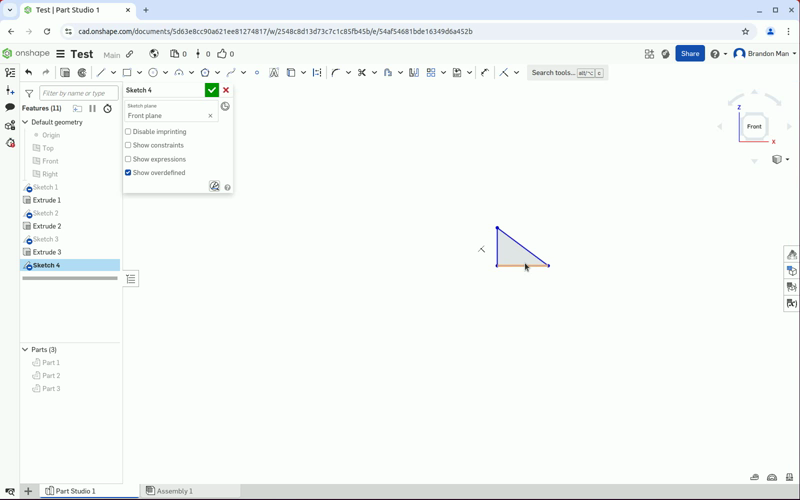
scroll(6)
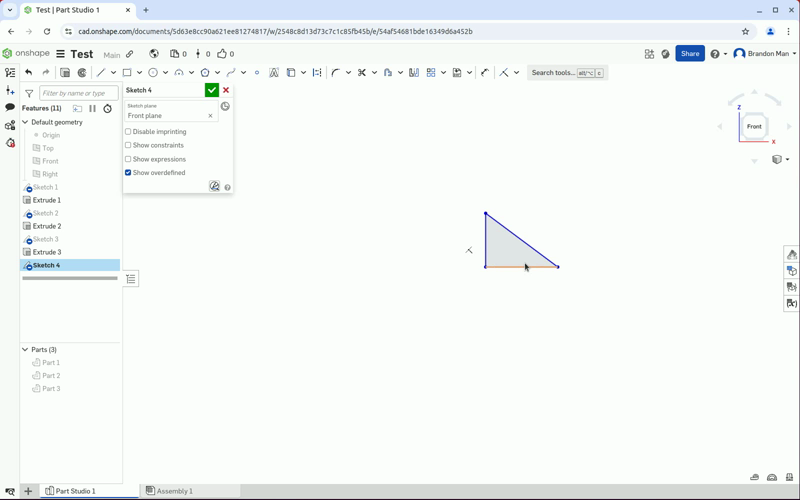
scroll(6)
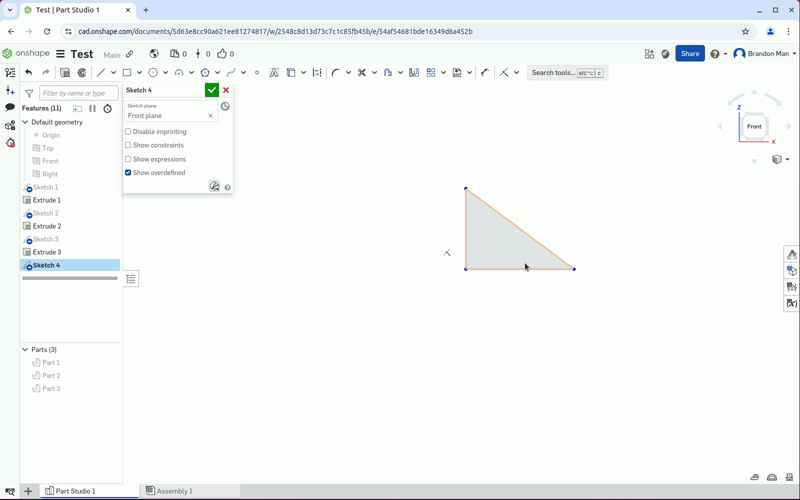
scroll(6)
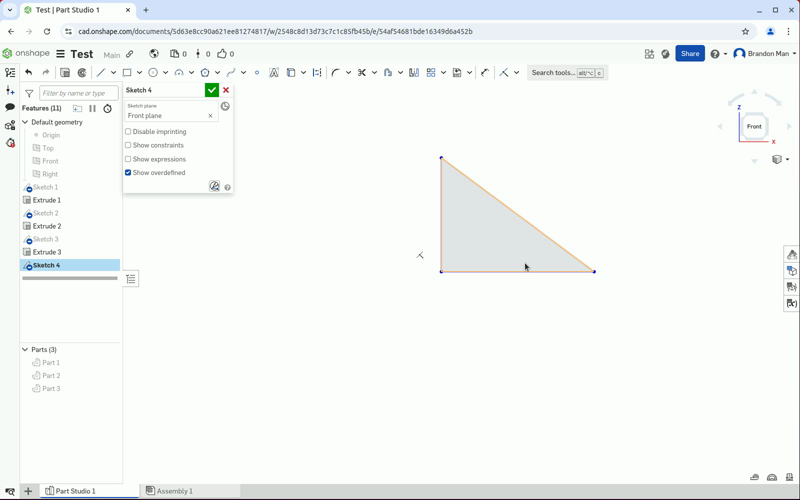
scroll(6)
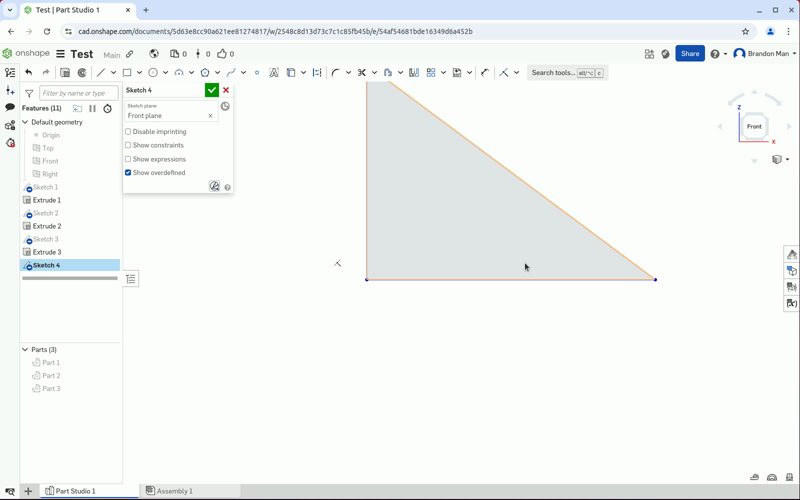
click(525, 262)
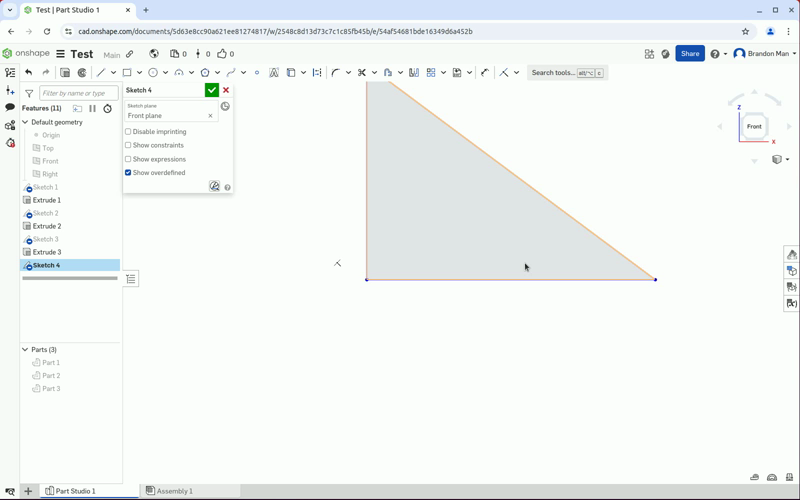
scroll(-6)
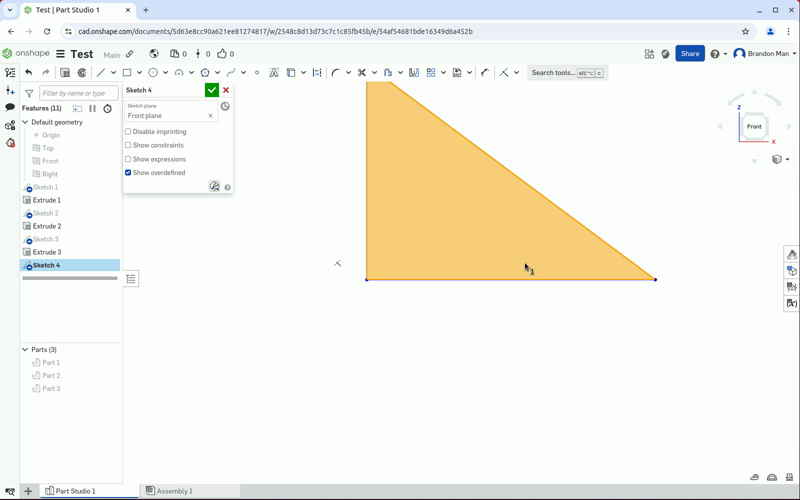
scroll(-6)
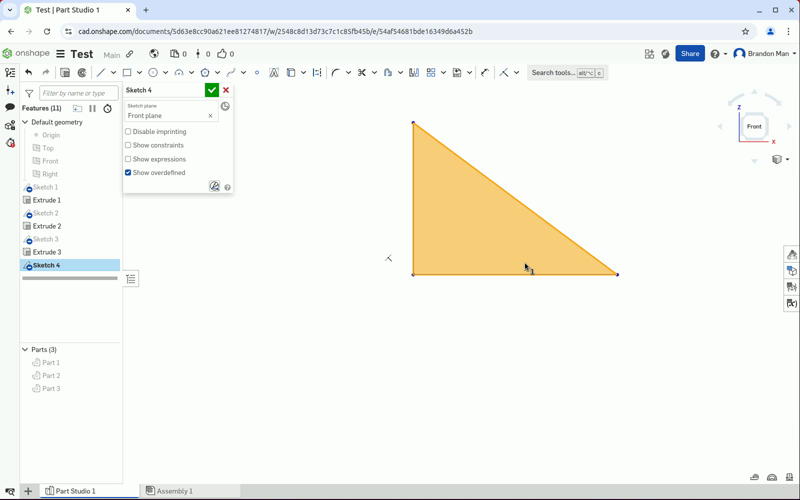
scroll(-6)
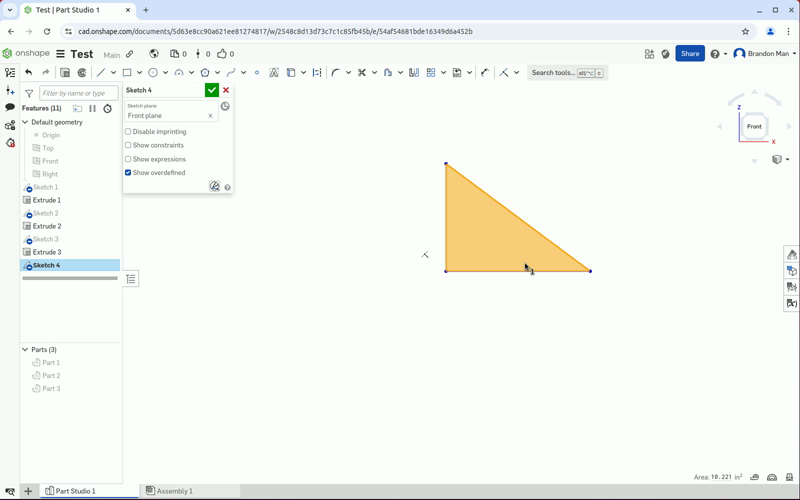
scroll(-6)
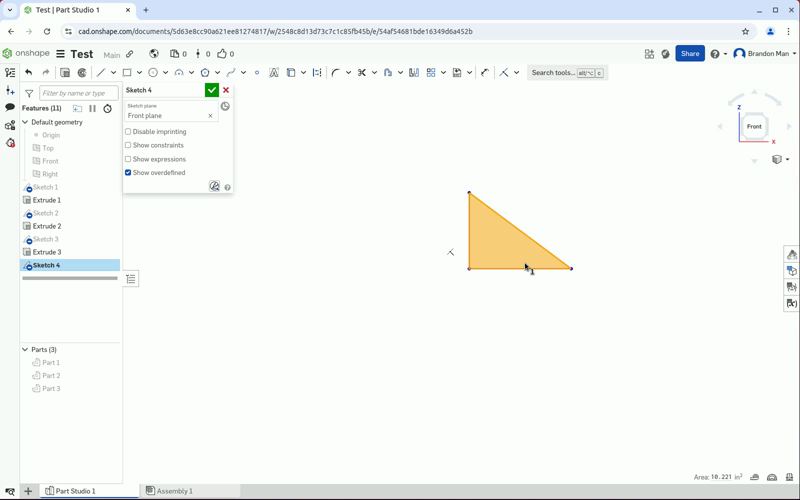
scroll(-6)
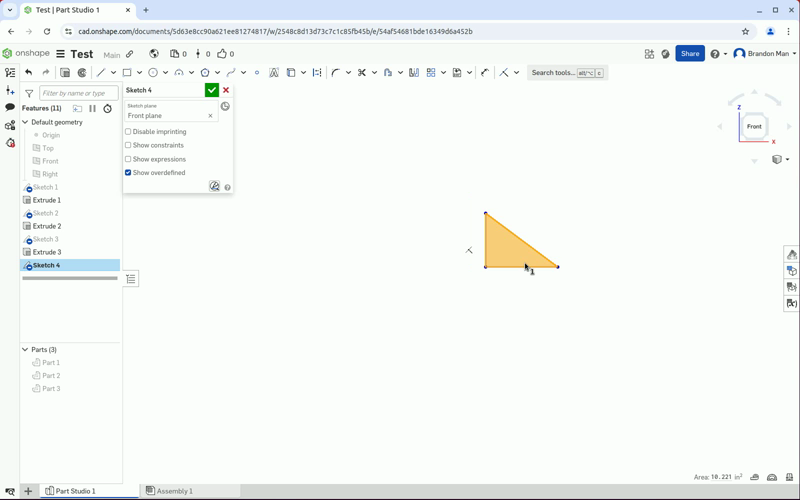
scroll(-6)
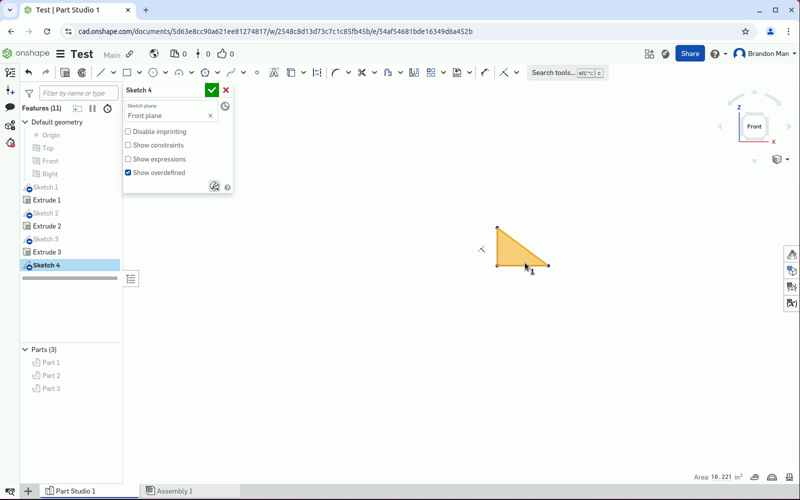
scroll(-6)
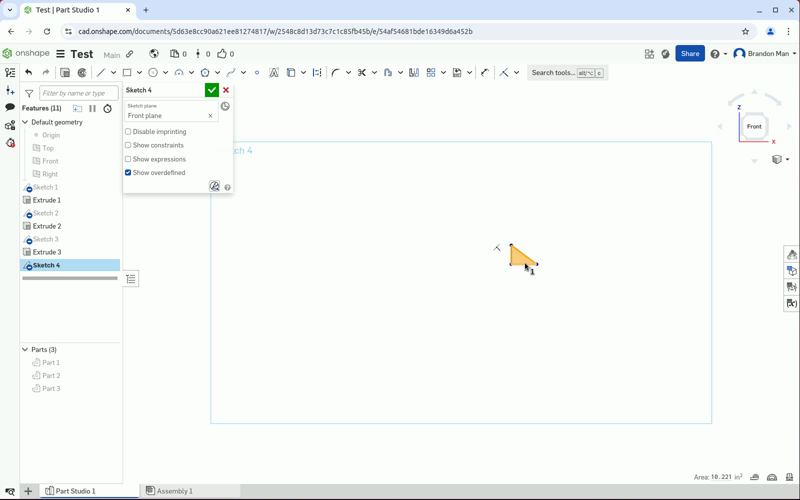
mouse_move(73, 352)
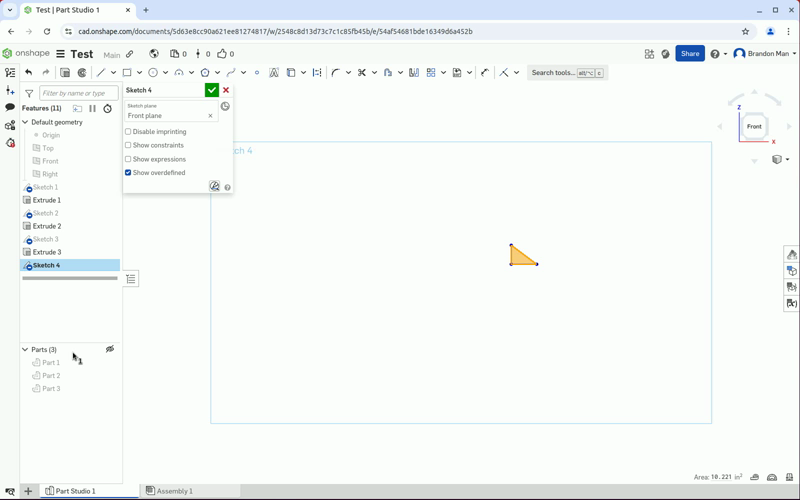
key(shift+y)
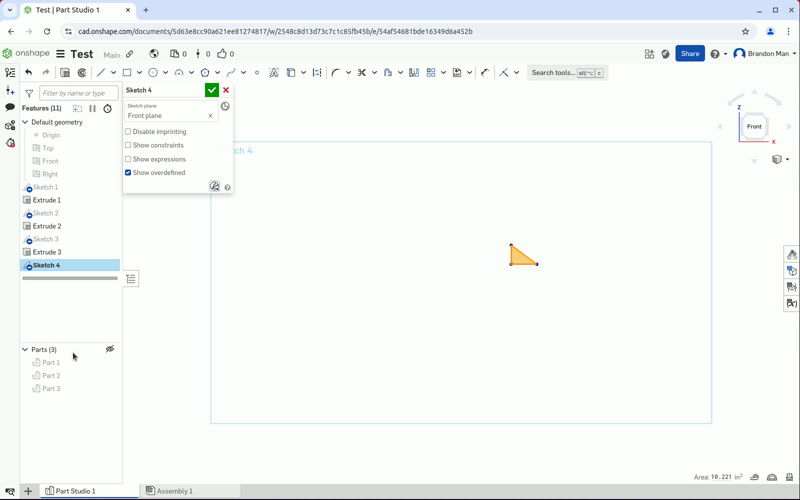
key(shift+e)
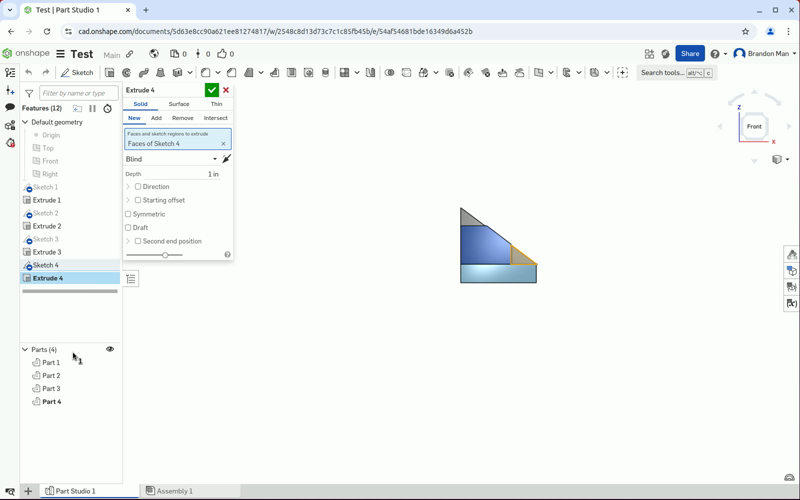
mouse_move(143, 106)
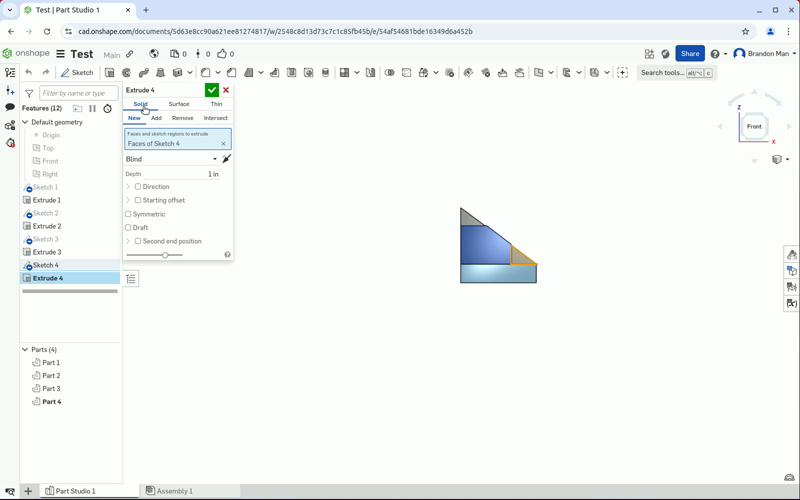
click(143, 106)
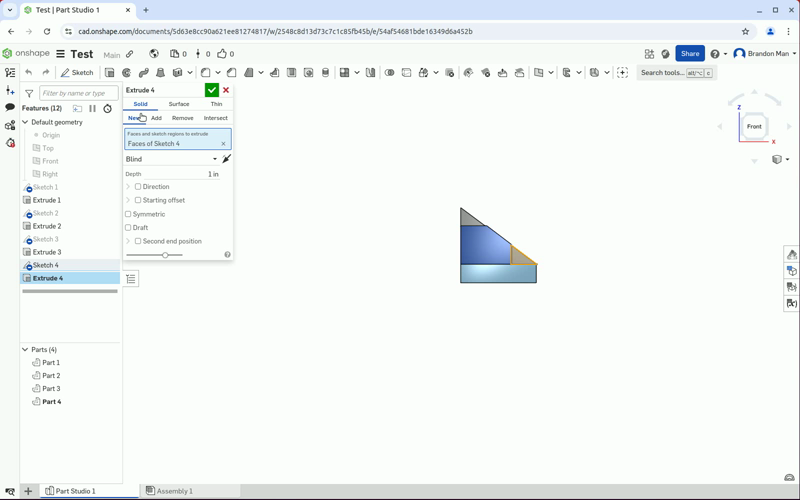
mouse_move(137, 120)
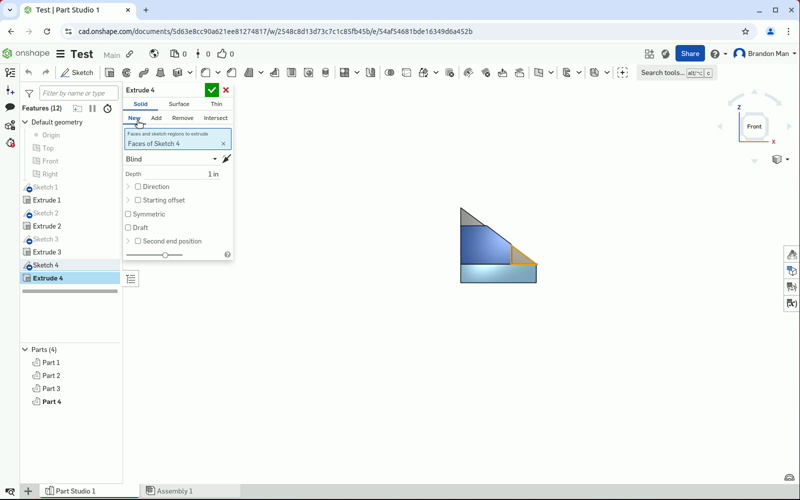
click(137, 120)
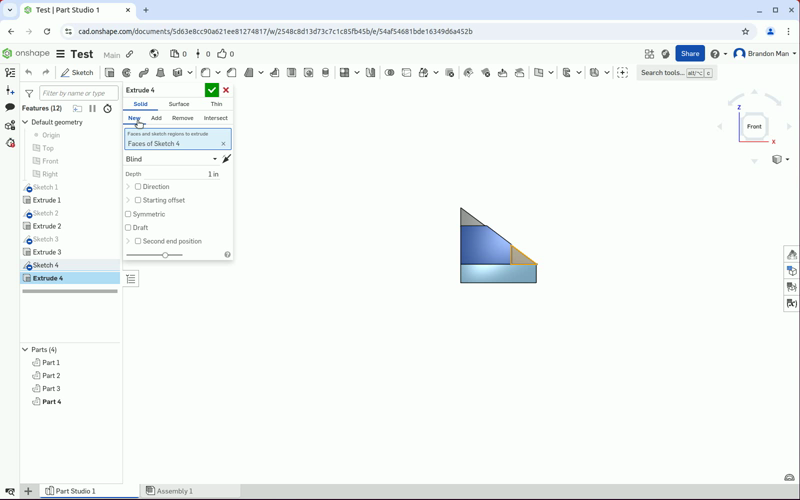
key(tab, 4)
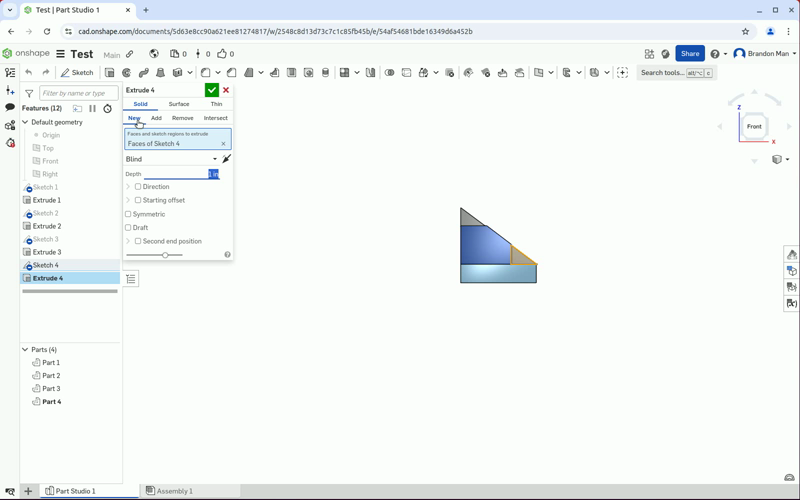
text(7.703)
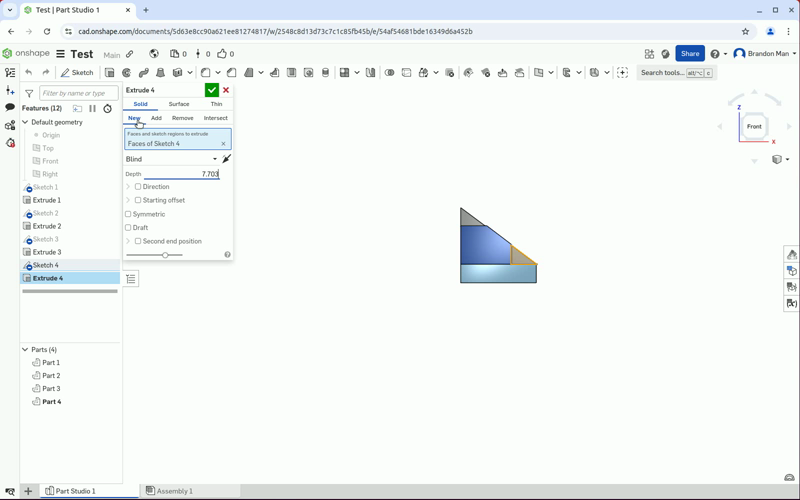
key(enter)
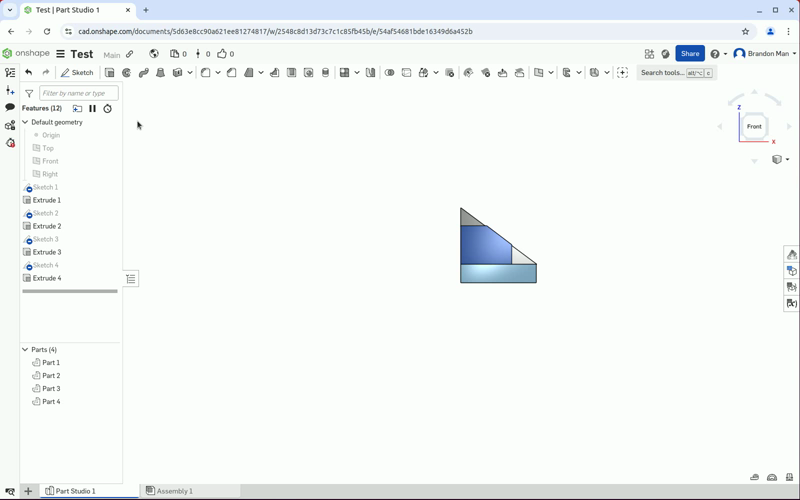
key(shift+h)
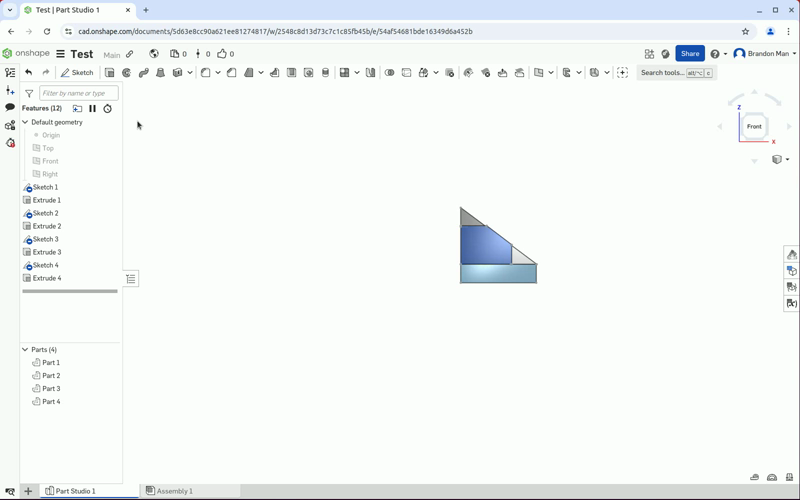
key(shift+h)
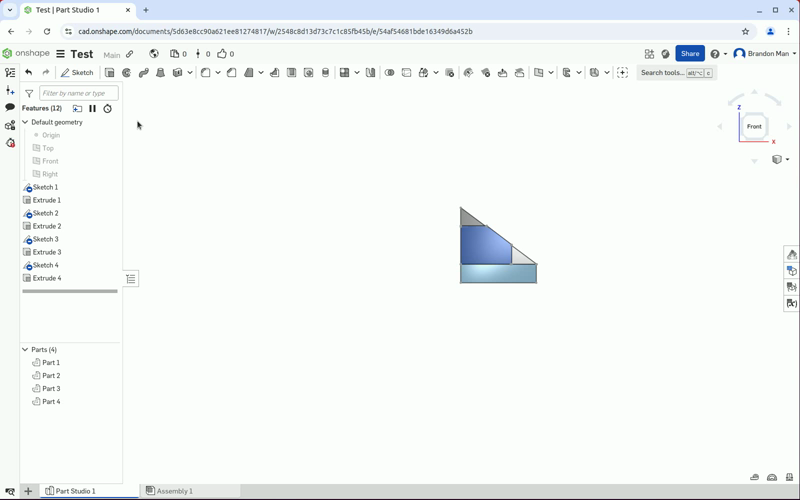
key(shift+7)
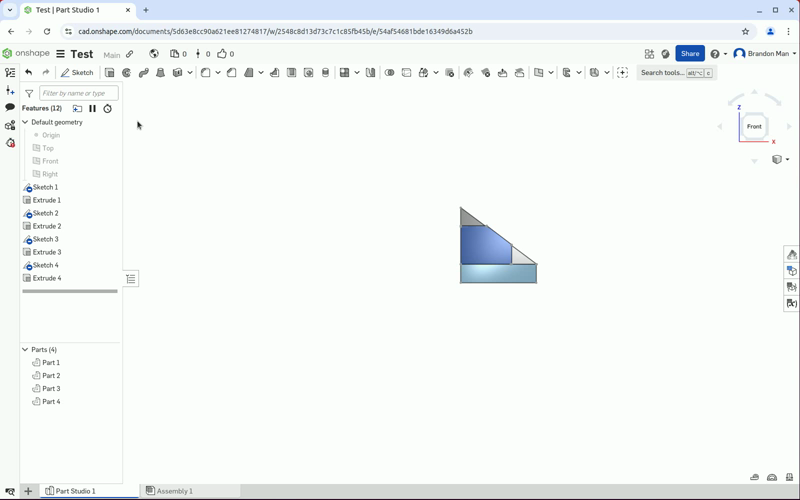
key(left, 2)
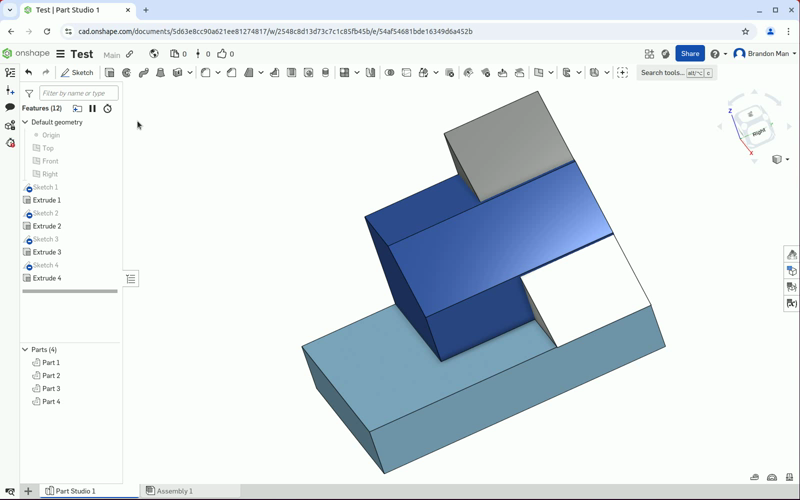
key(down, 2)
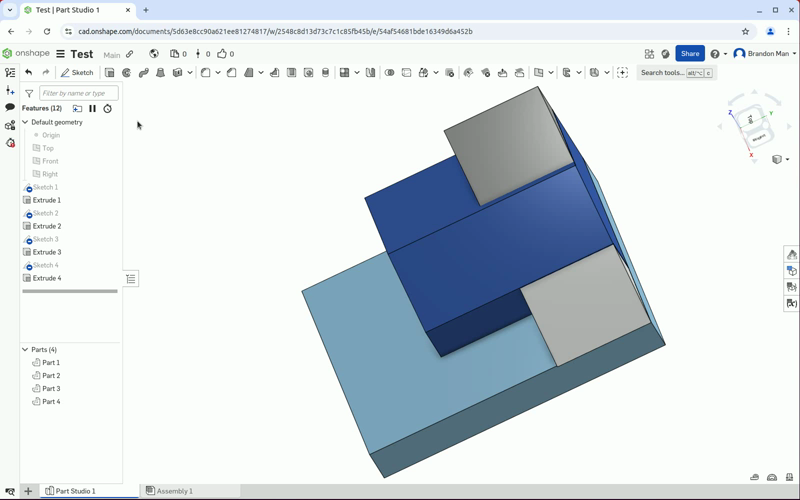
key(up, 2)
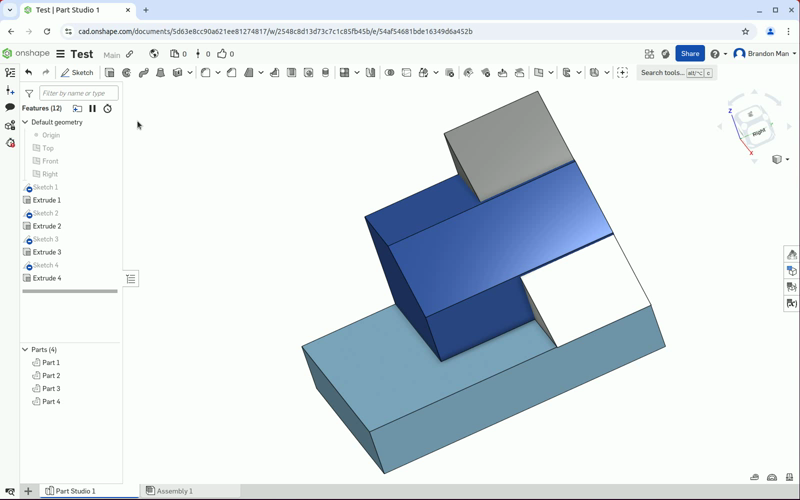
key(right, 2)
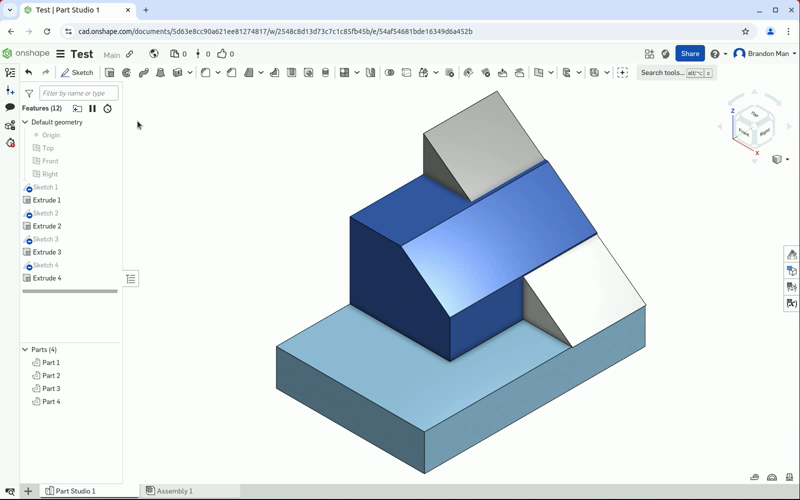
mouse_move(73, 189)
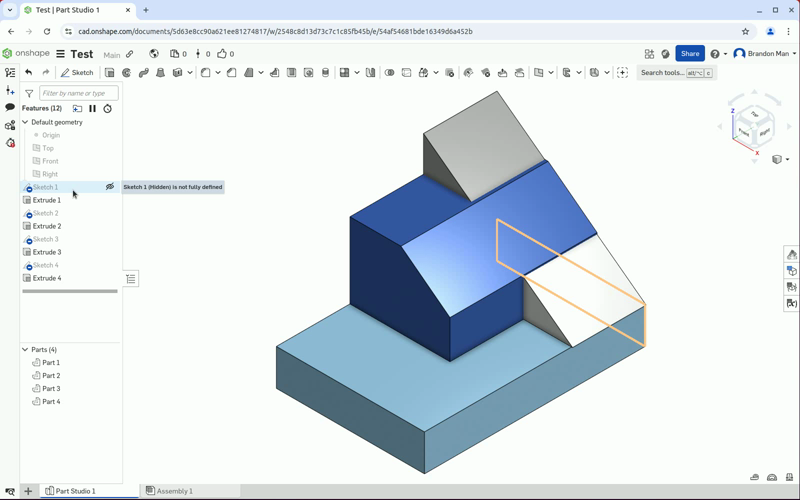
click(73, 189)